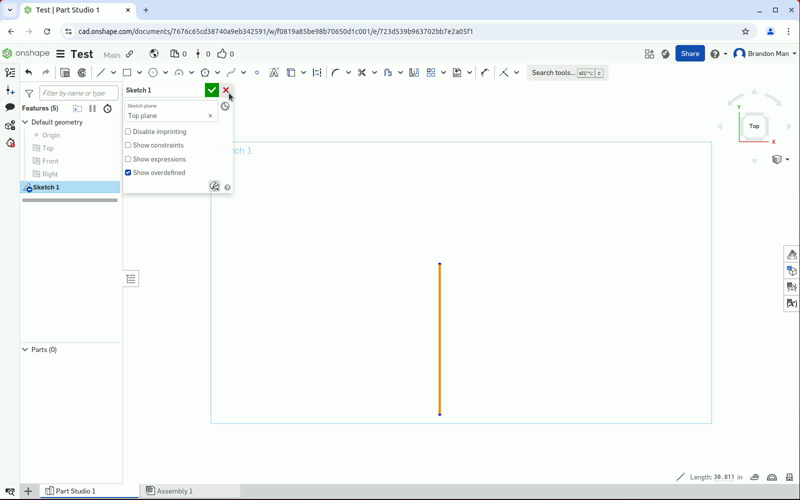
key(shift+h)
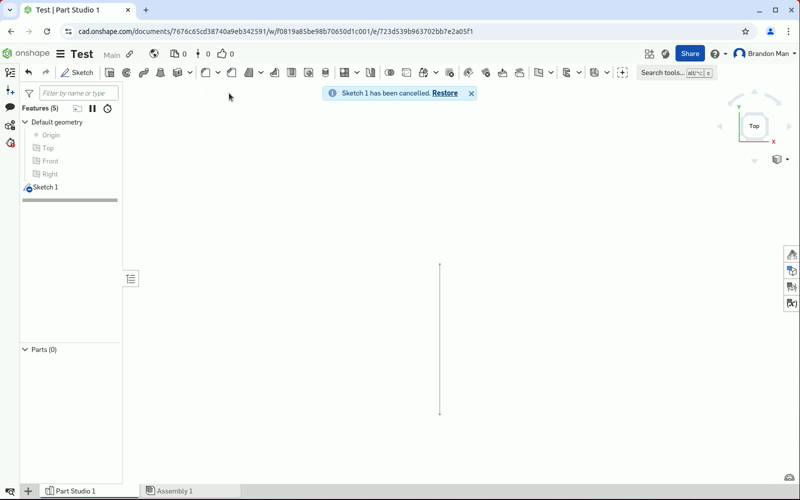
key(shift+s)
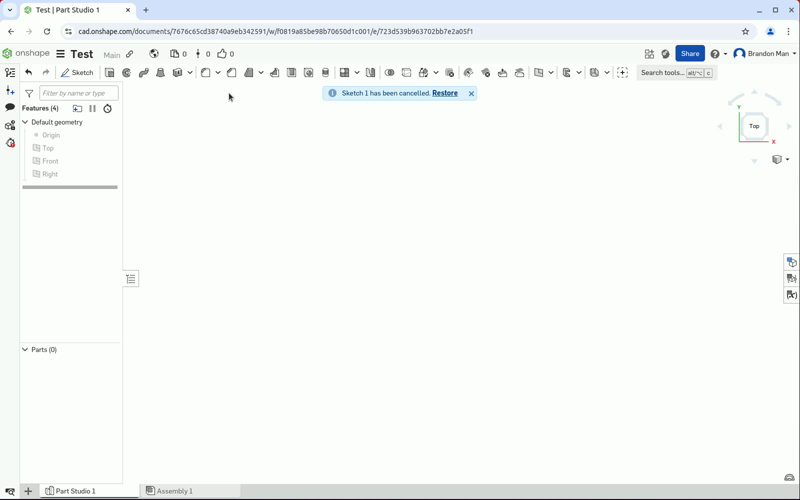
mouse_move(73, 150)
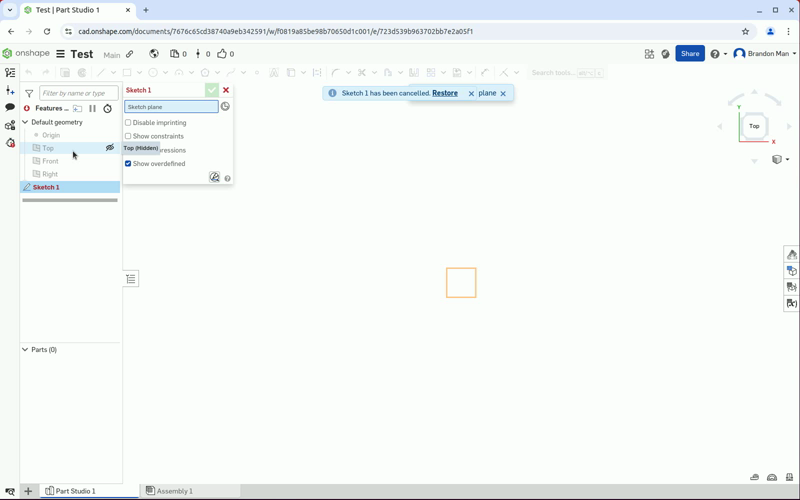
click(73, 150)
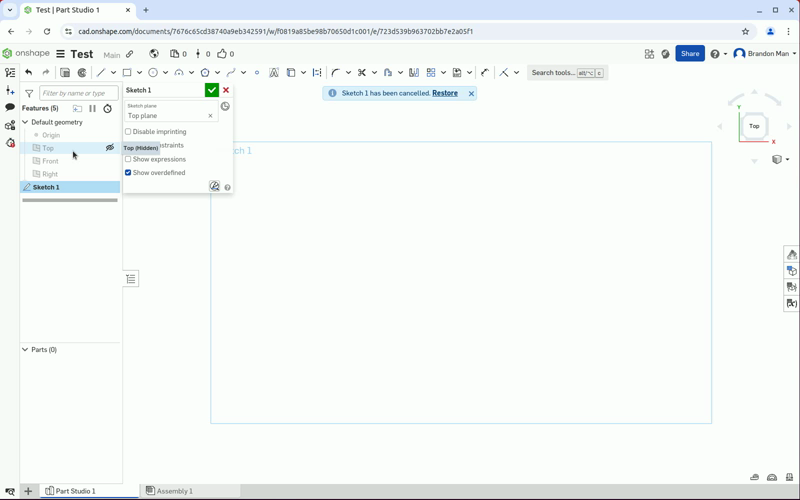
mouse_move(73, 352)
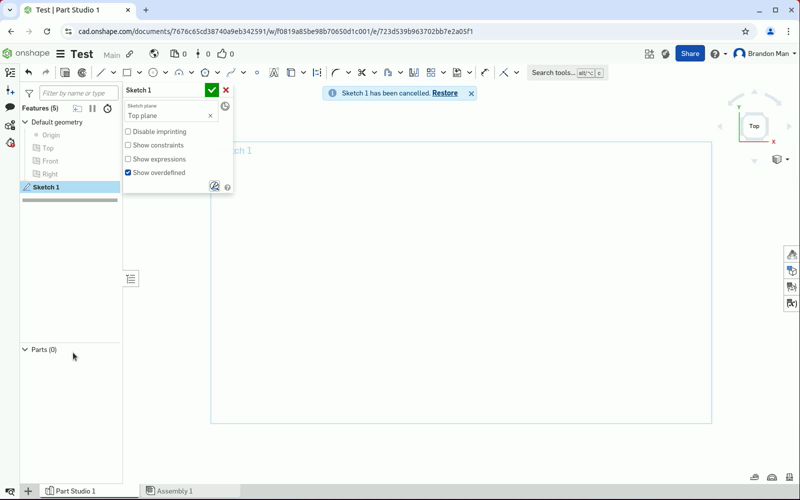
key(y)
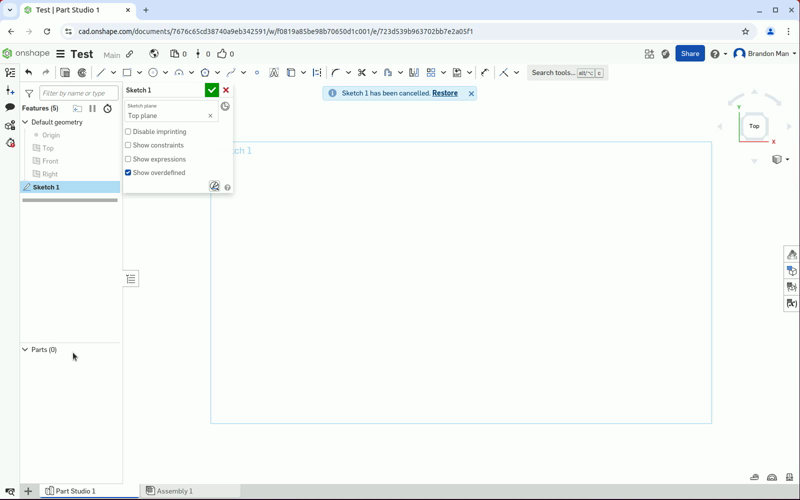
key(a)
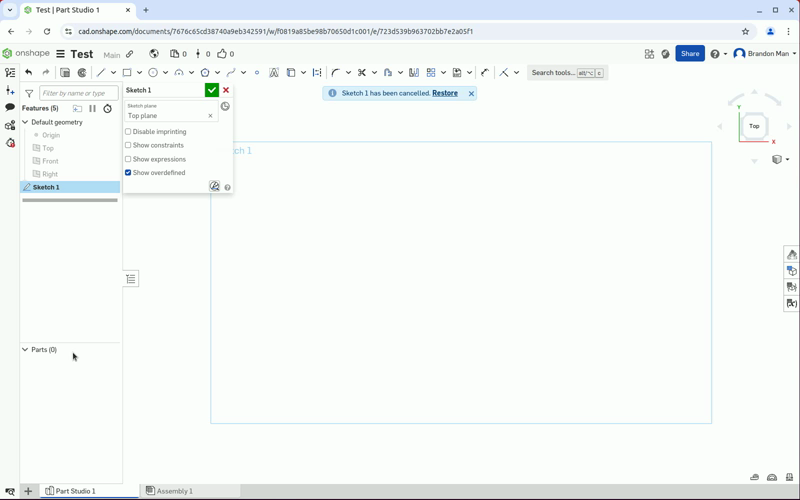
key_down(shift)
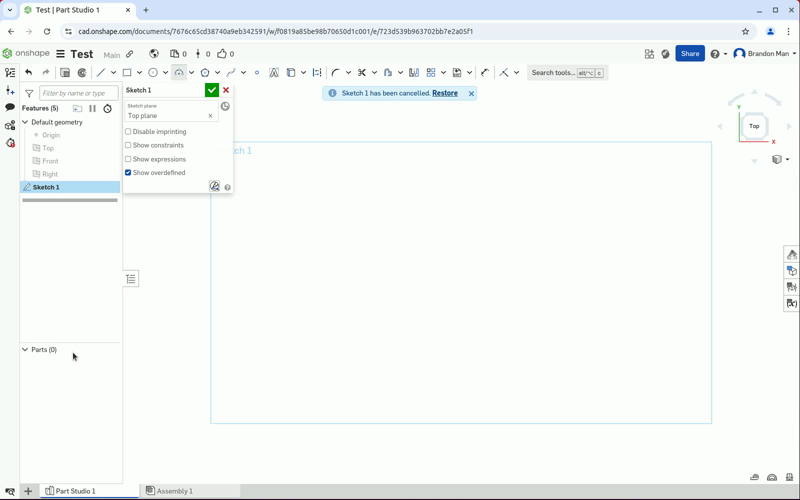
mouse_move(348, 309)
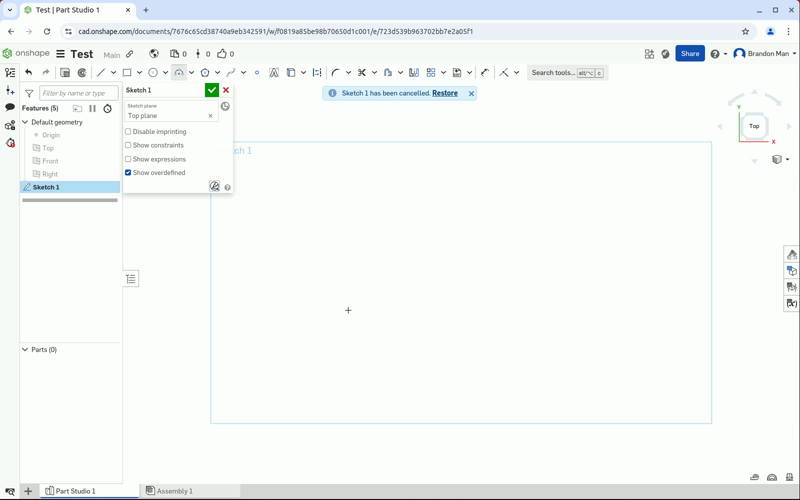
click(348, 309)
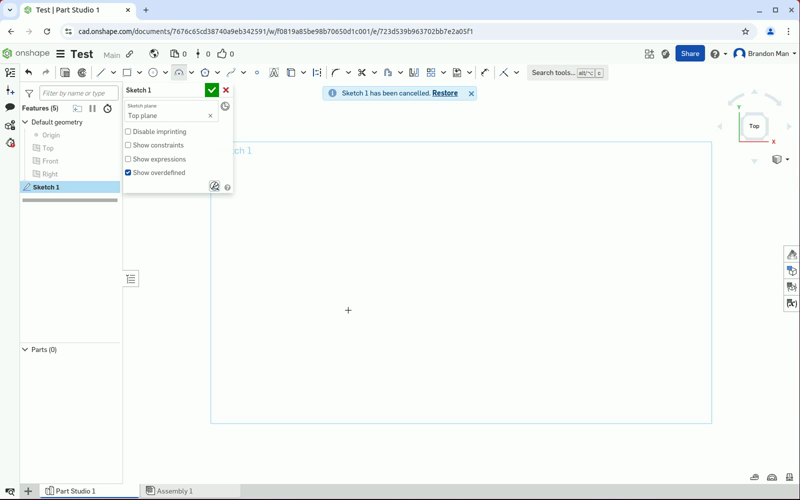
key_up(shift)
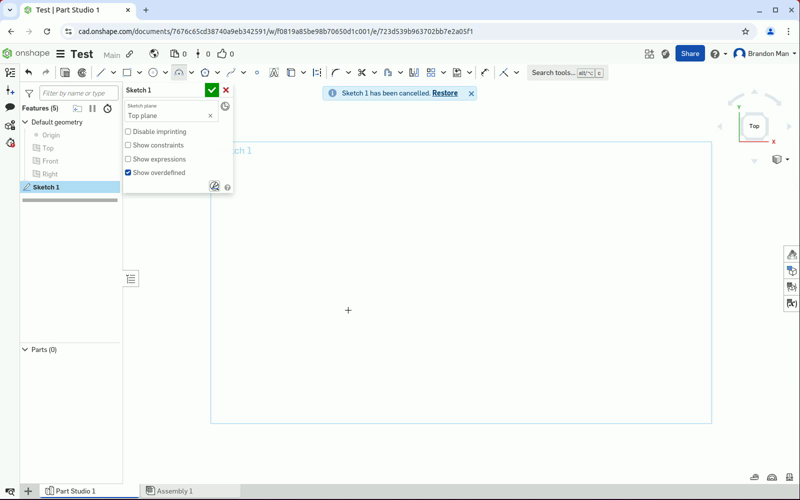
key_down(shift)
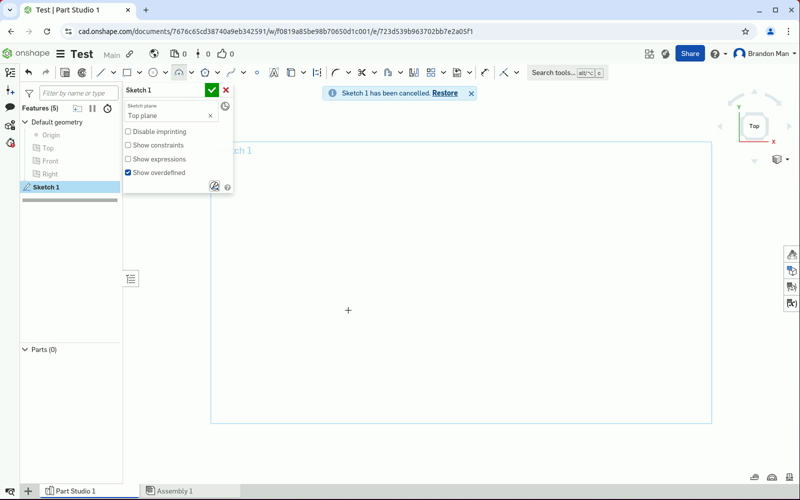
mouse_move(371, 333)
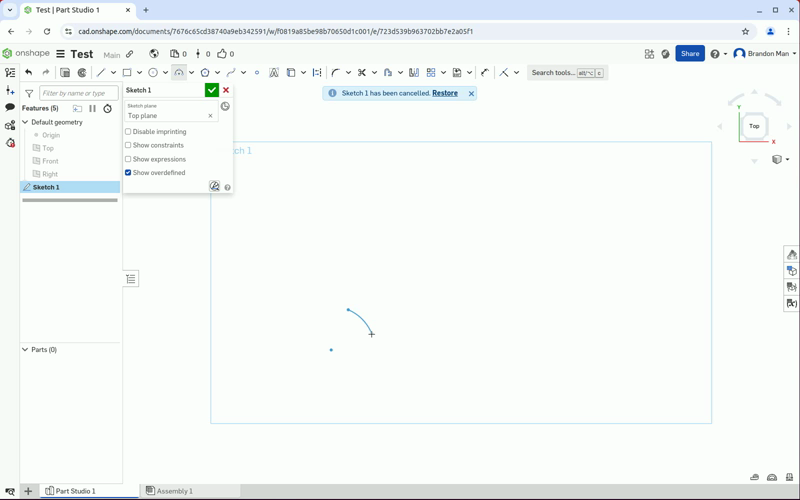
click(371, 333)
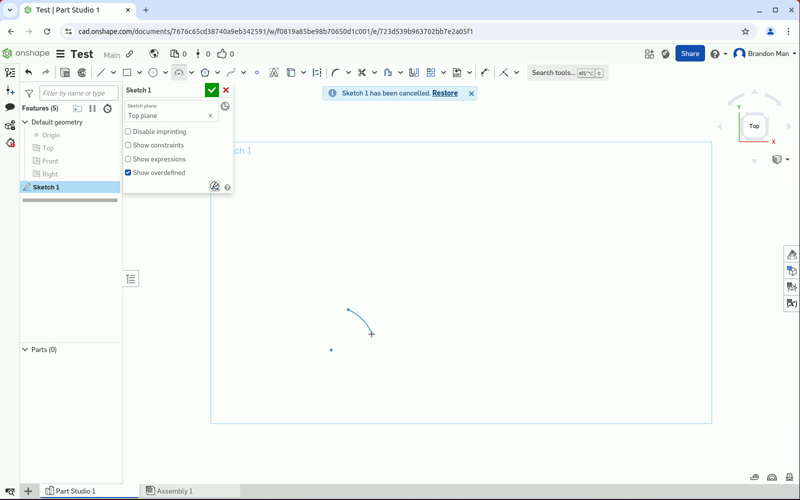
mouse_move(355, 326)
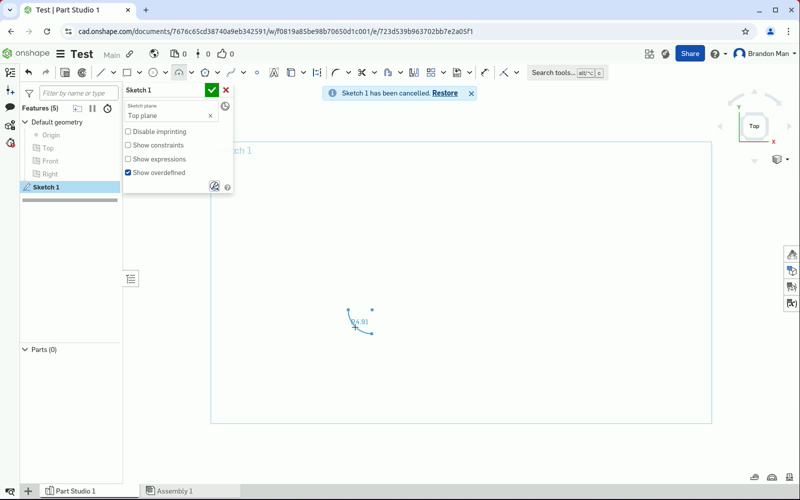
click(355, 326)
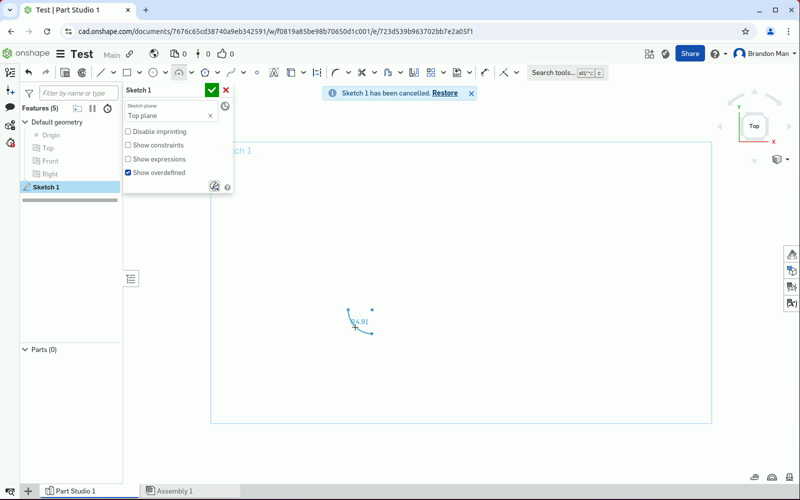
key_up(shift)
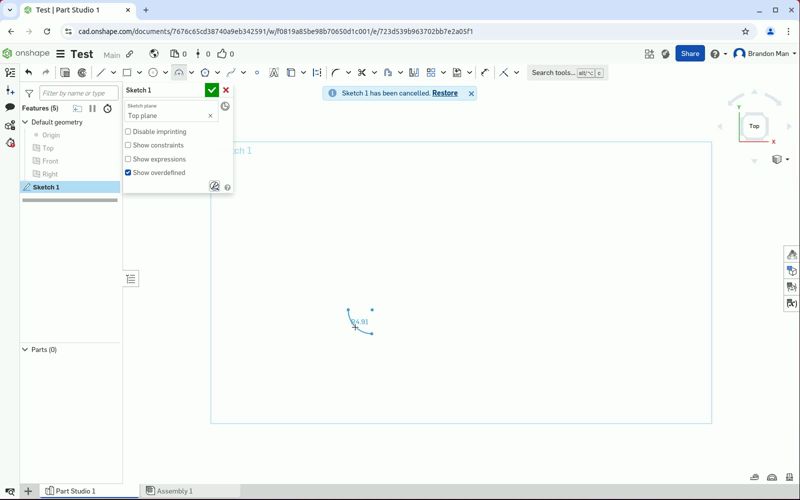
key(esc)
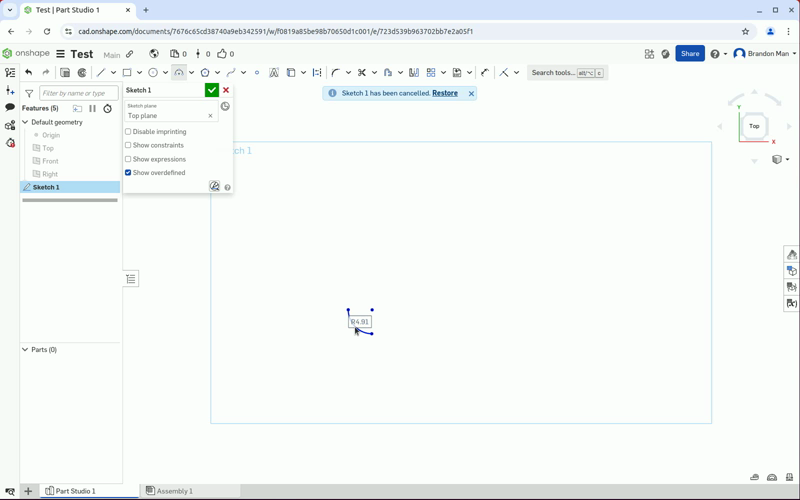
key(l)
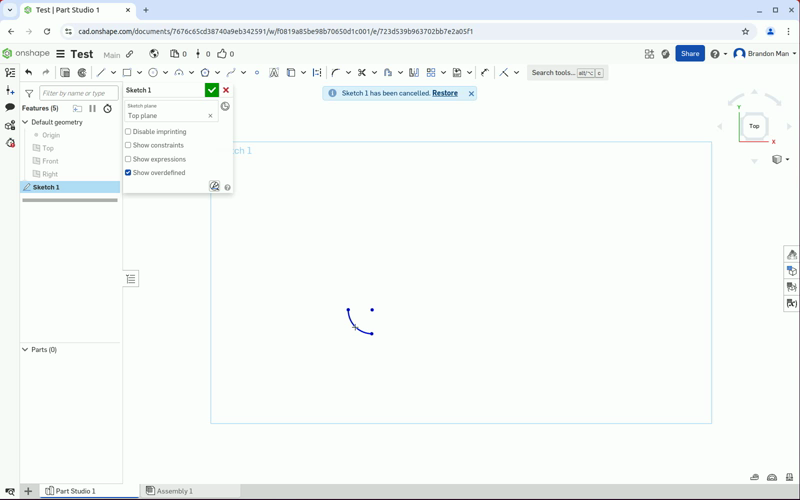
mouse_move(371, 333)
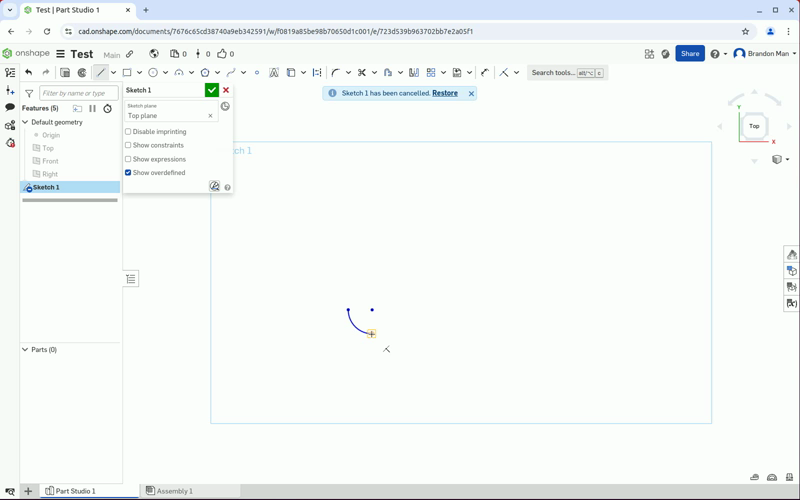
click(371, 333)
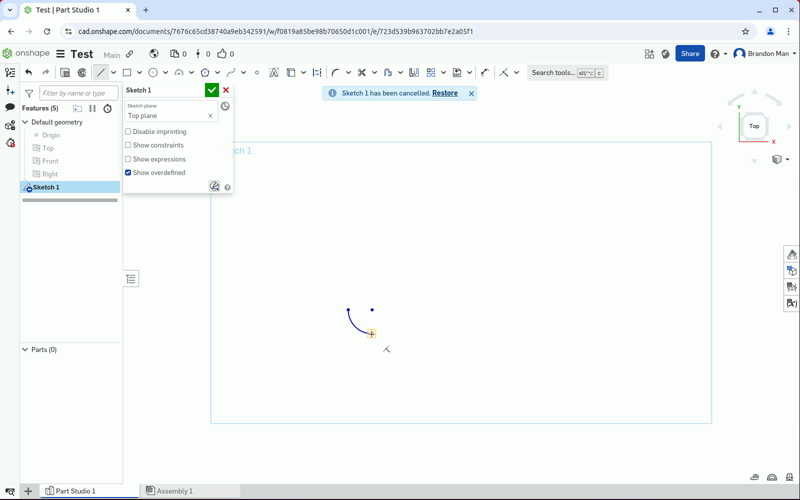
key_down(shift)
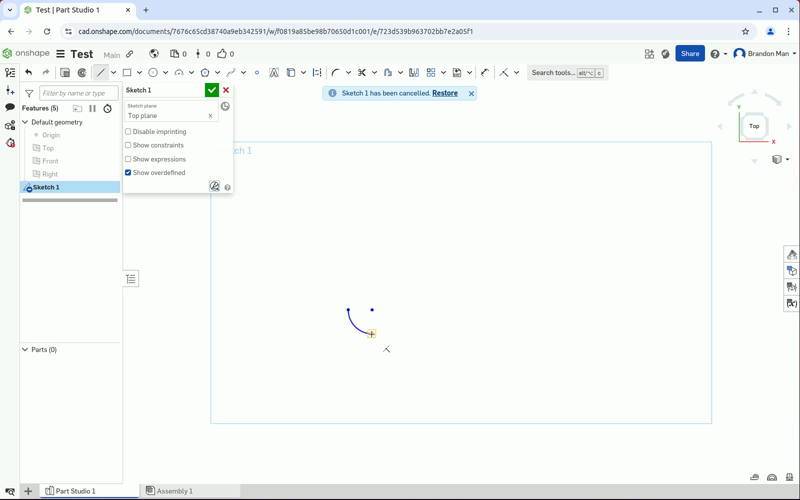
mouse_move(461, 333)
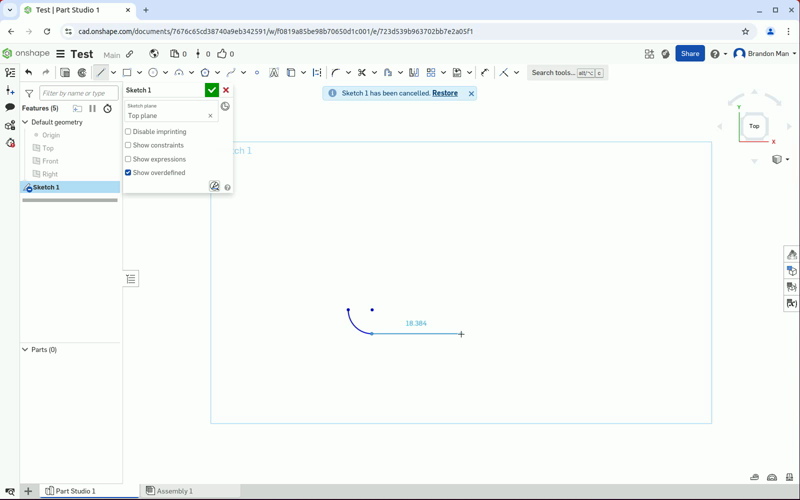
click(461, 333)
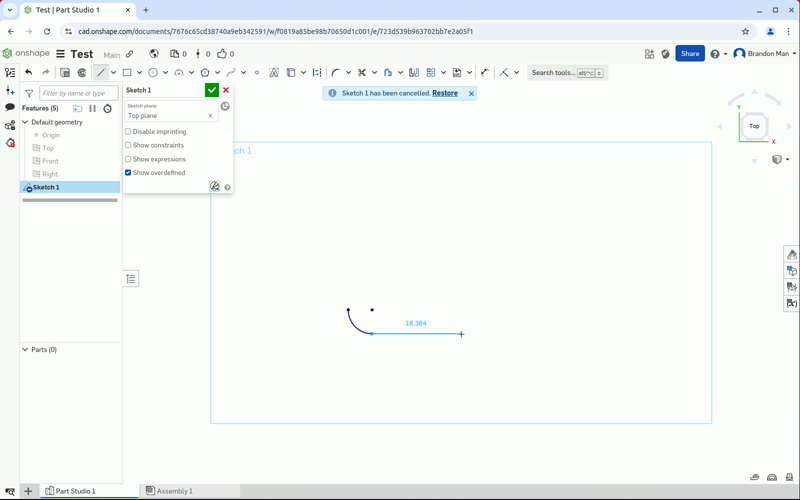
key_up(shift)
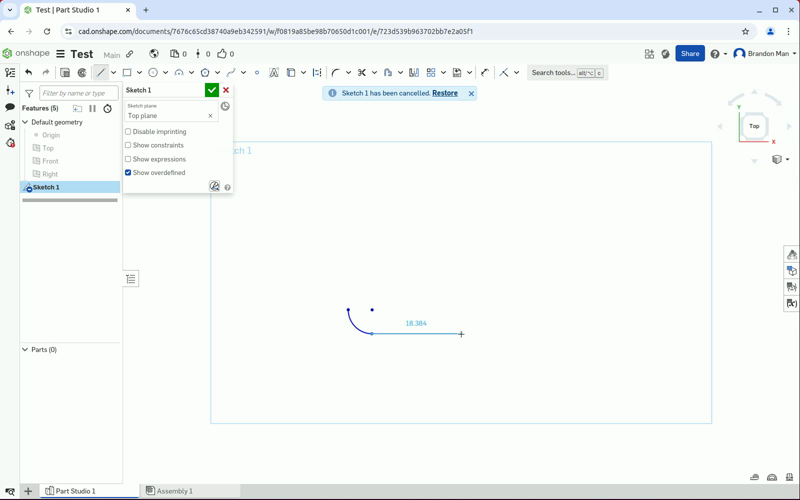
key_down(shift)
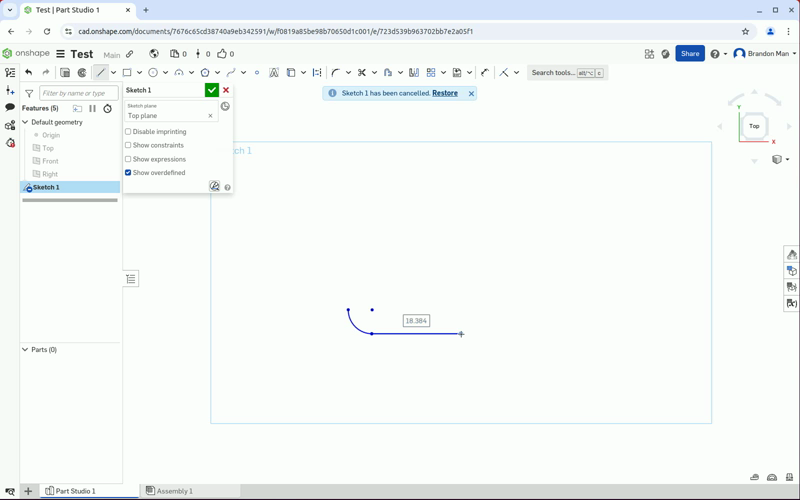
mouse_move(548, 333)
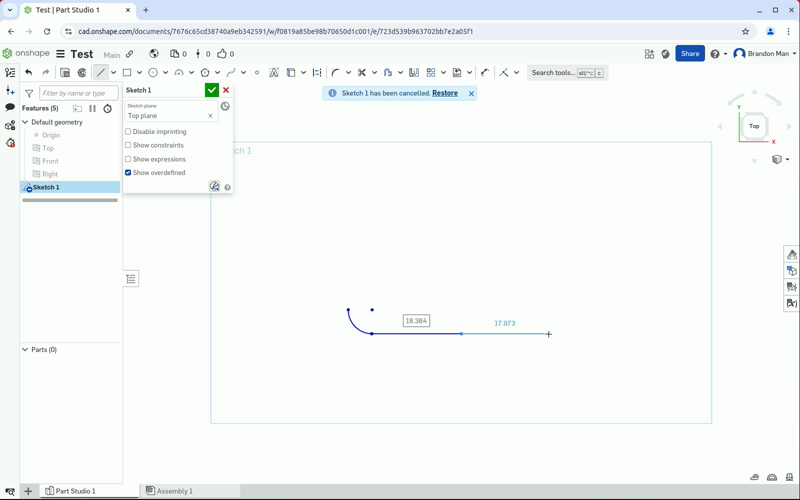
click(548, 333)
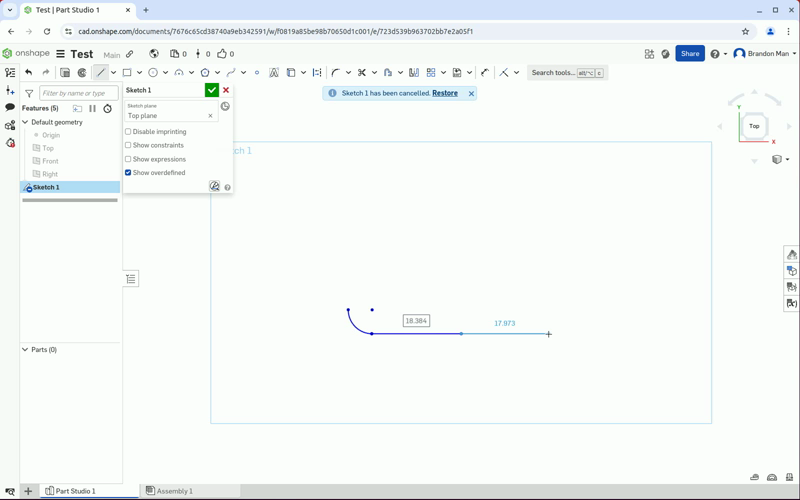
key_up(shift)
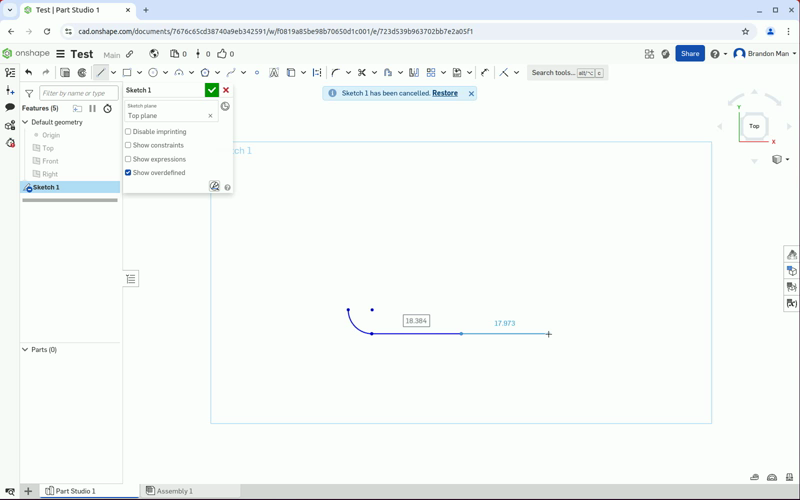
key(esc)
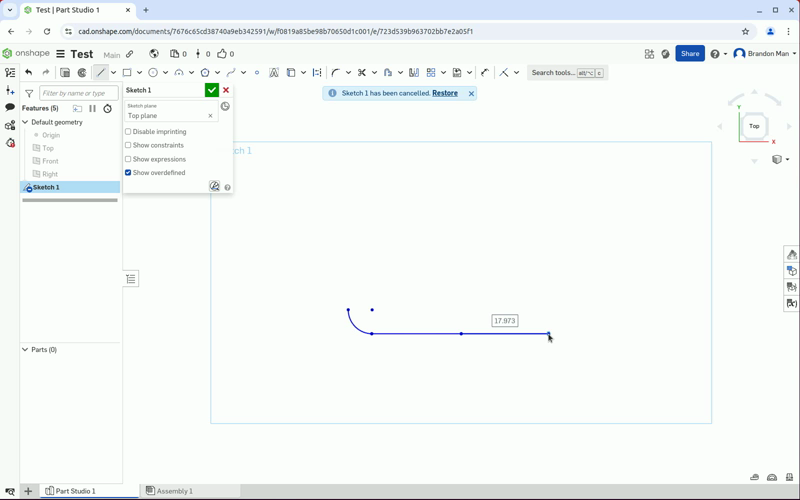
key(a)
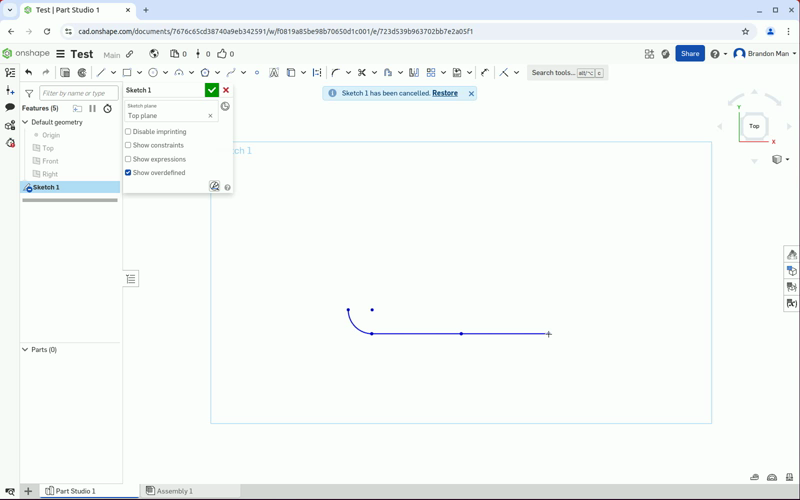
mouse_move(548, 333)
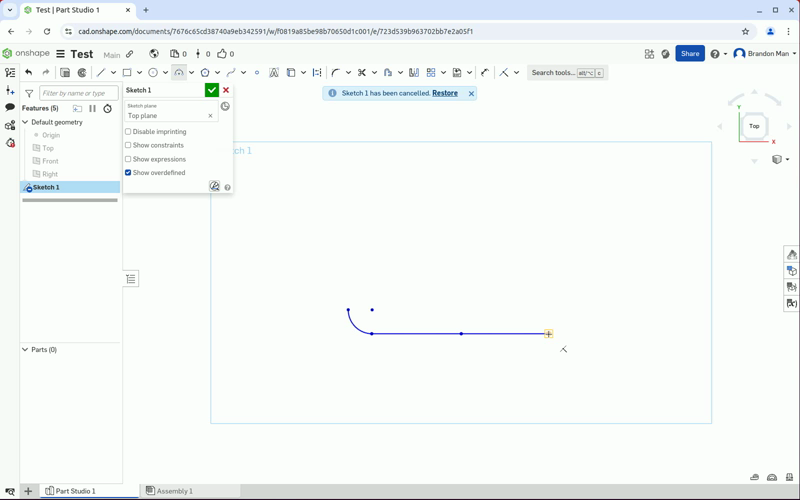
click(548, 333)
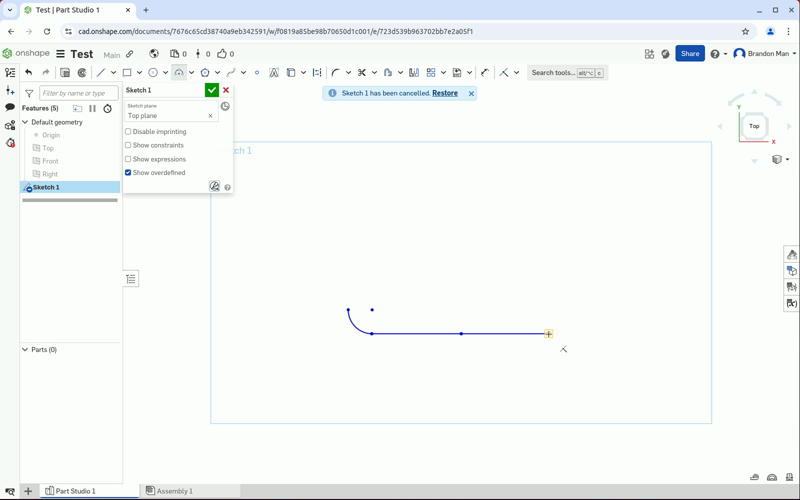
key_down(shift)
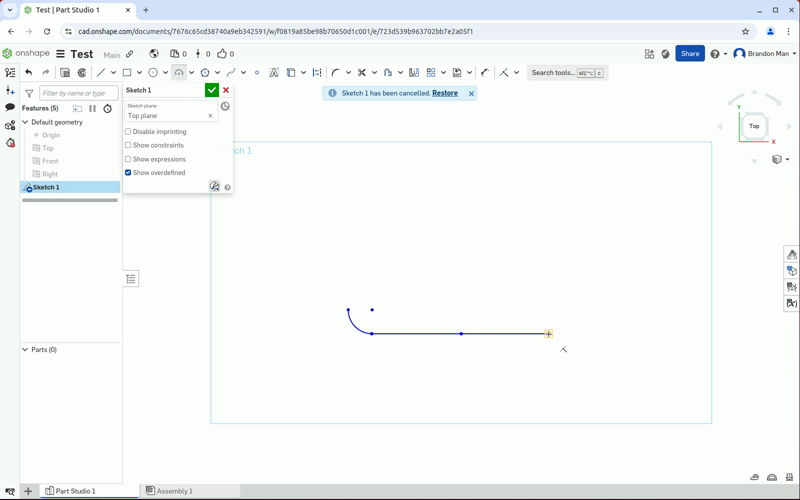
mouse_move(572, 309)
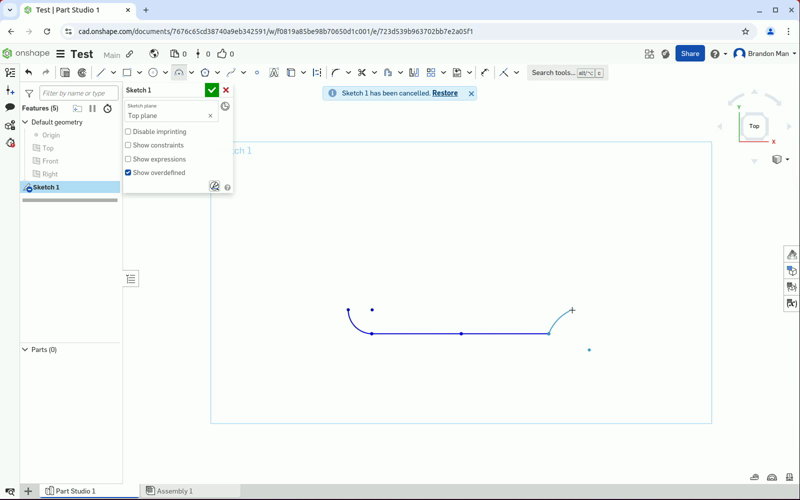
click(572, 309)
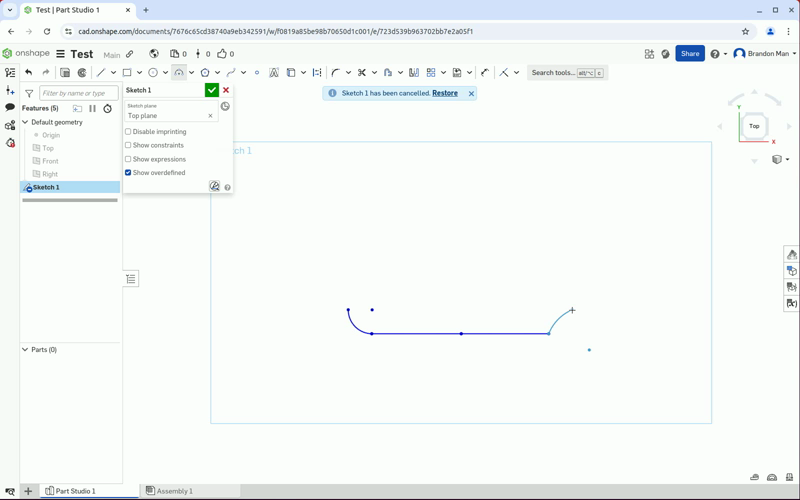
mouse_move(565, 326)
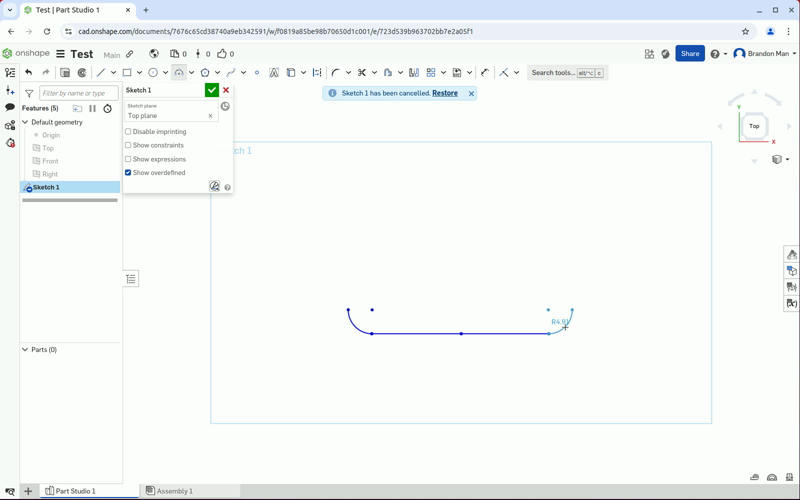
click(565, 326)
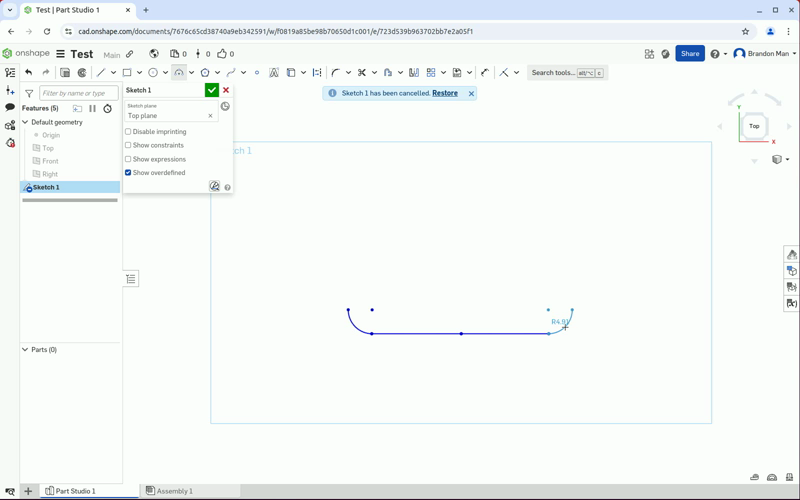
key_up(shift)
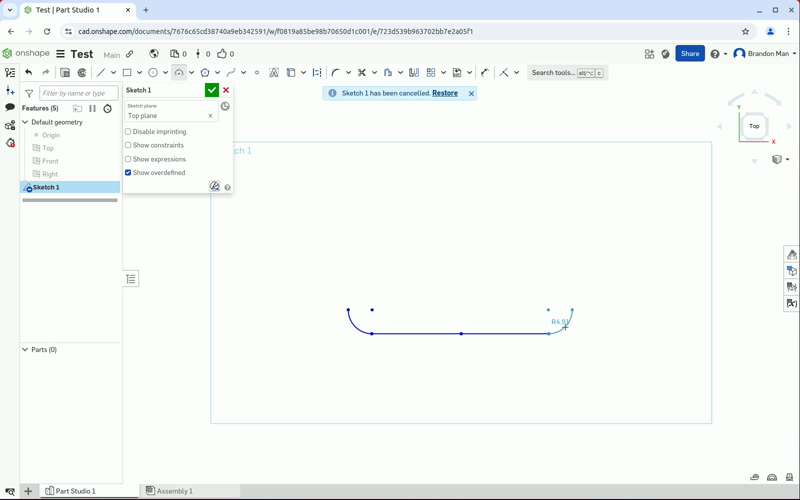
key(esc)
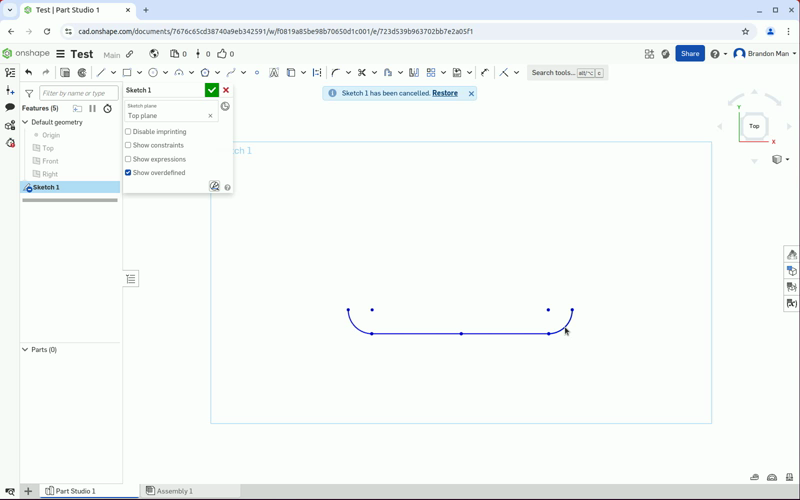
key(l)
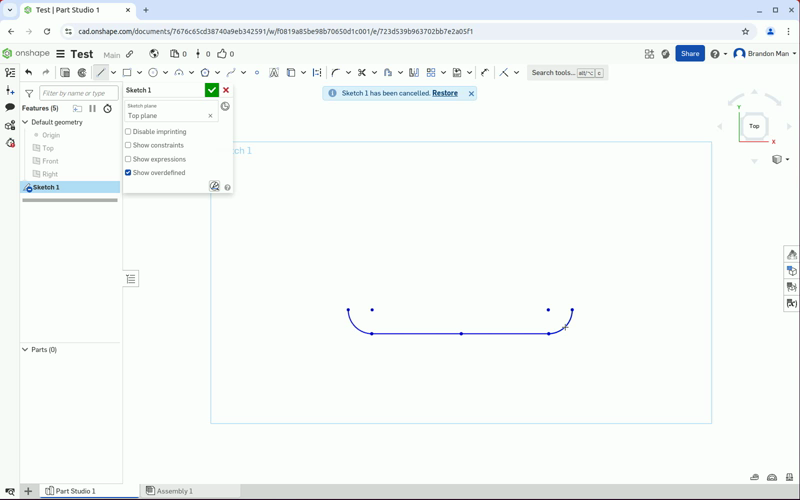
mouse_move(572, 309)
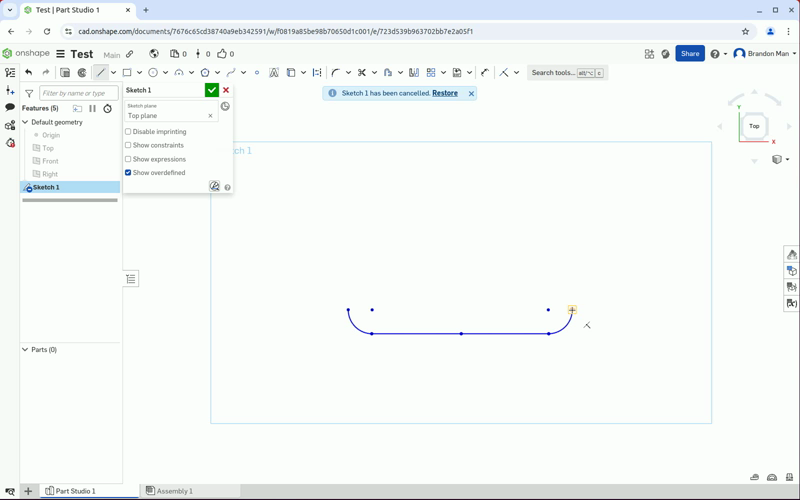
click(572, 309)
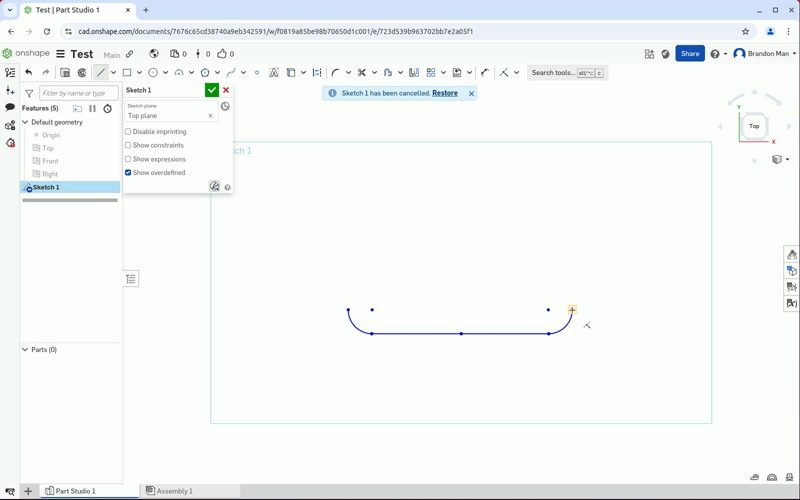
key_down(shift)
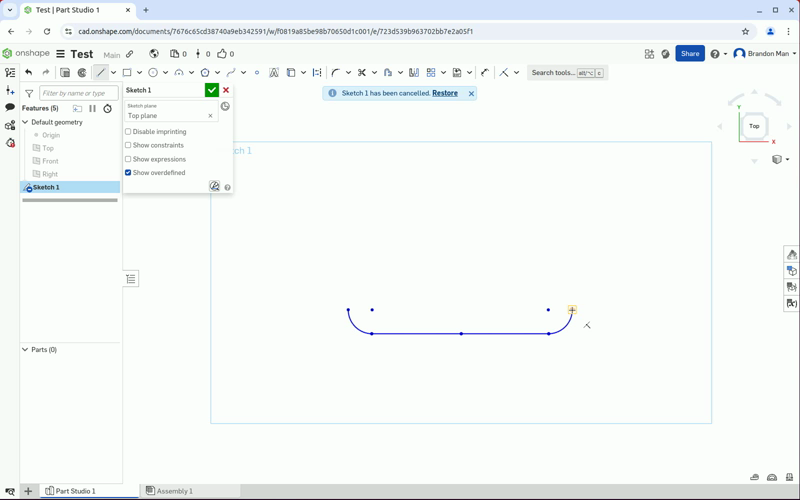
mouse_move(589, 309)
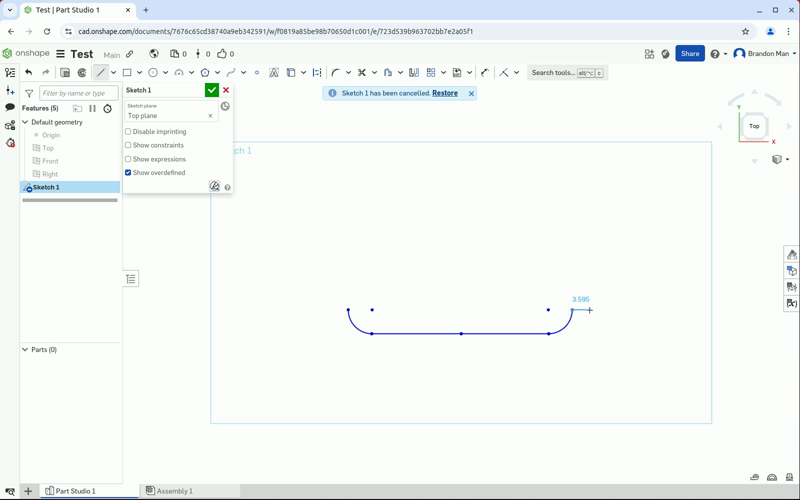
mouse_move(572, 284)
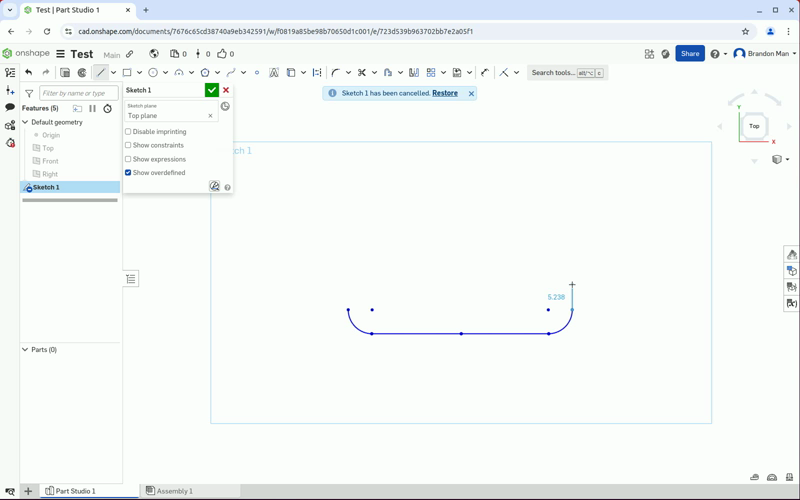
click(572, 284)
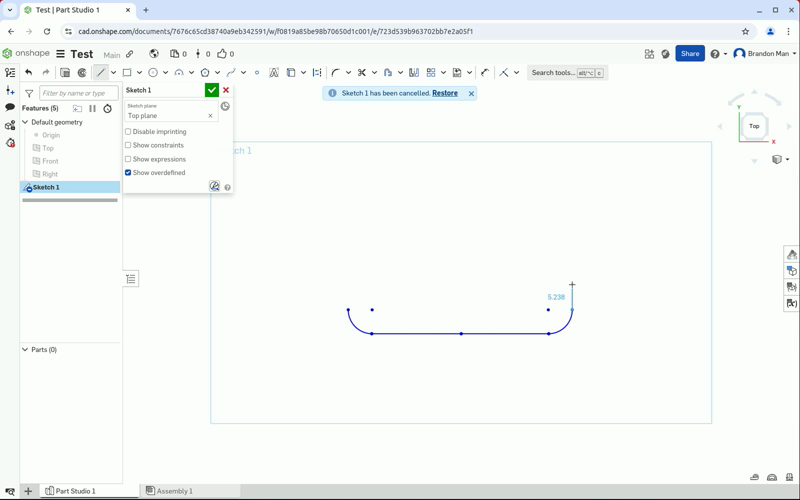
key_up(shift)
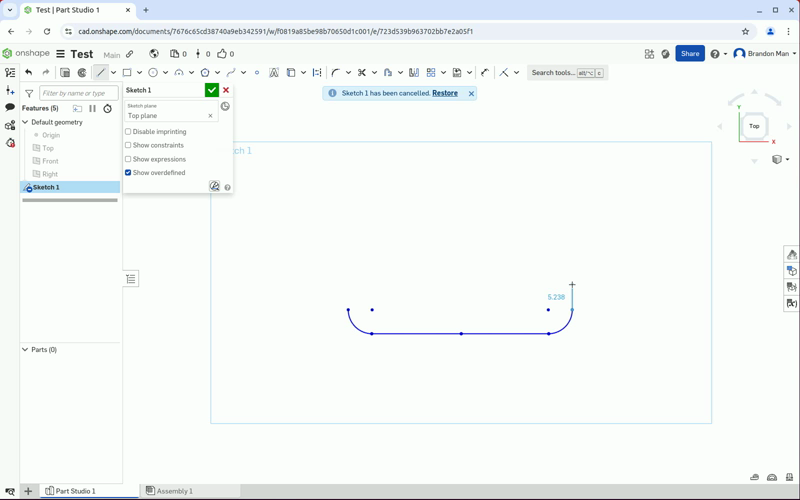
key_down(shift)
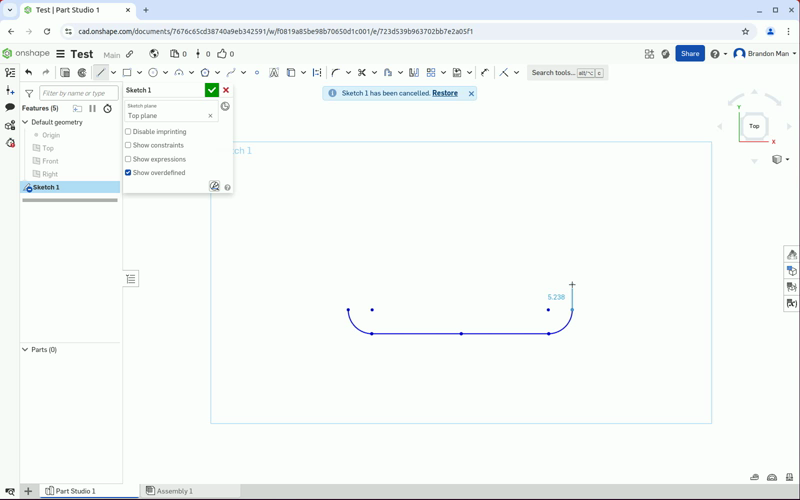
mouse_move(589, 284)
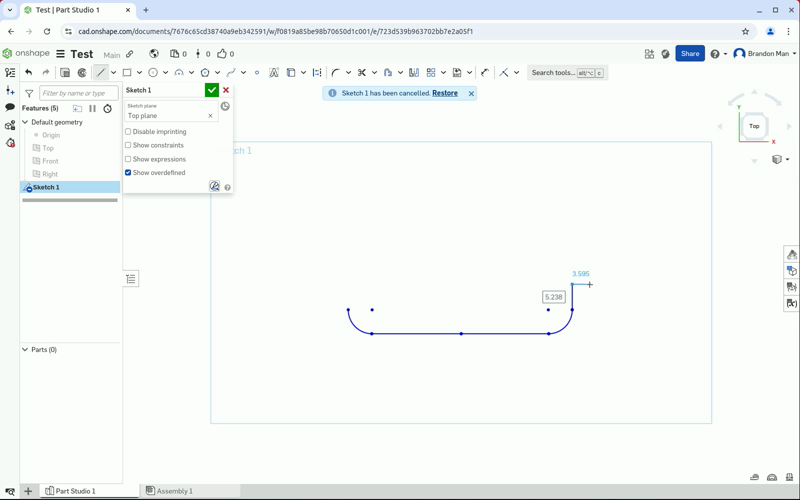
mouse_move(572, 255)
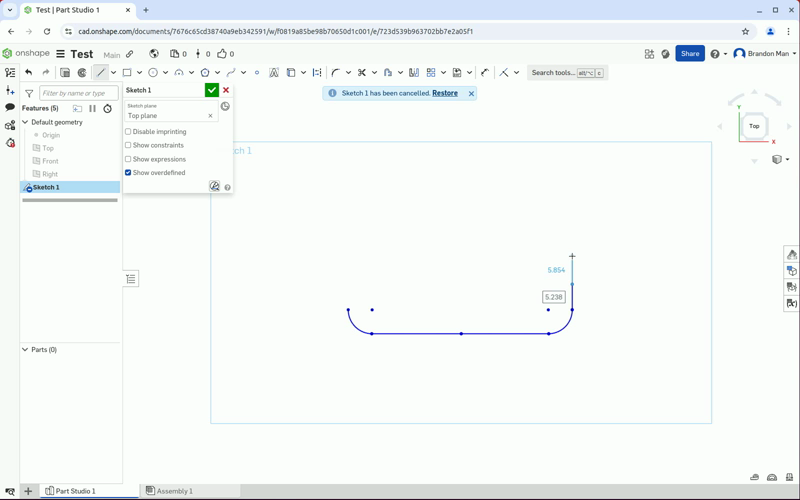
click(572, 255)
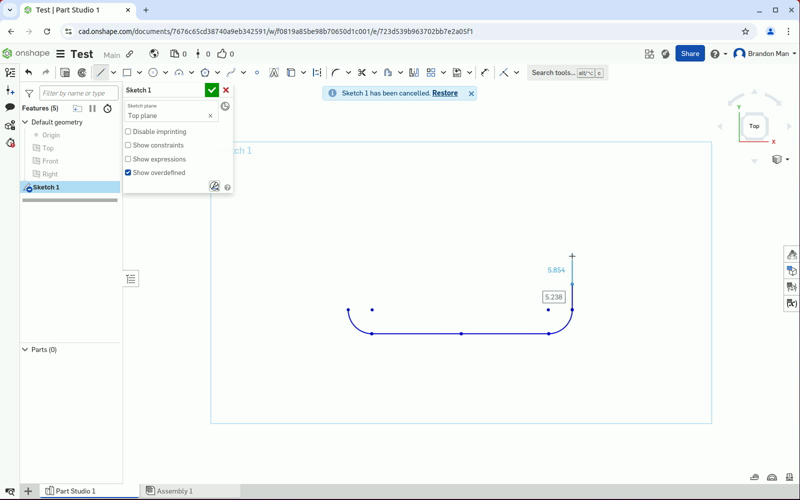
key_up(shift)
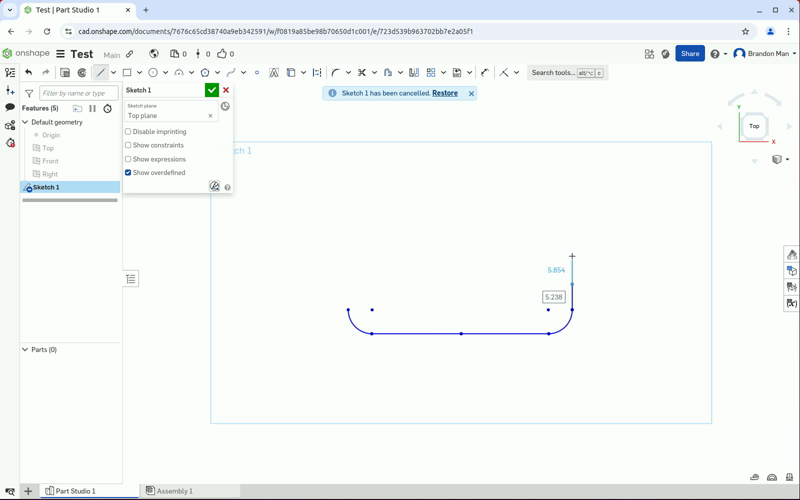
key(esc)
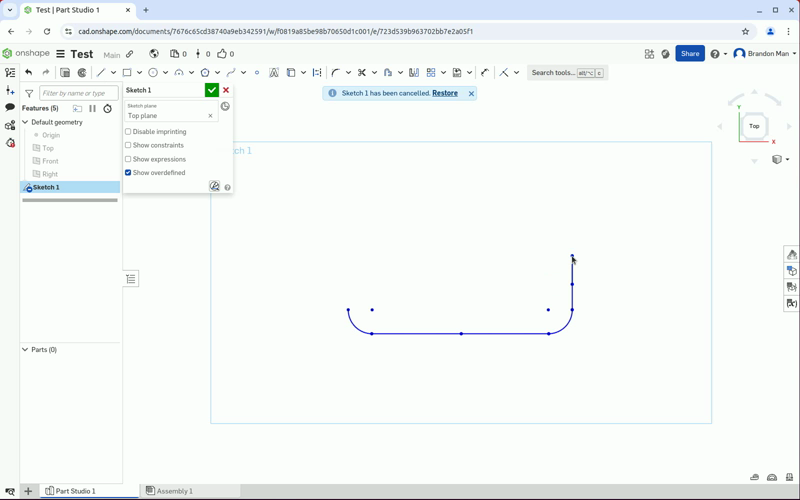
key(a)
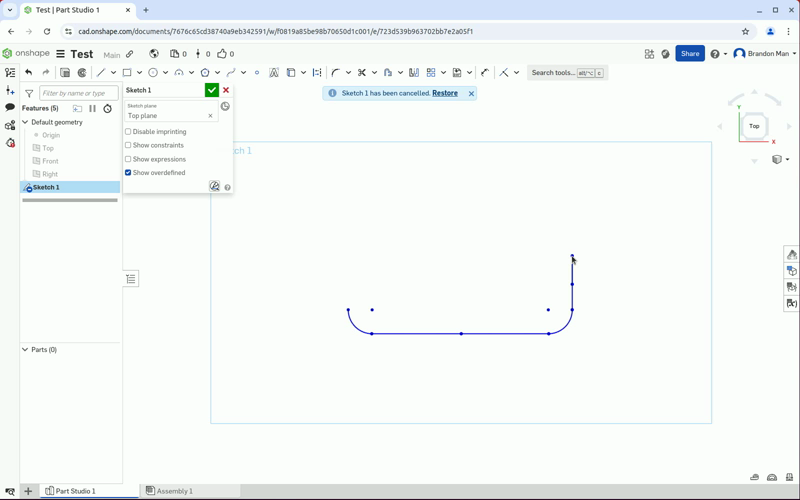
mouse_move(572, 255)
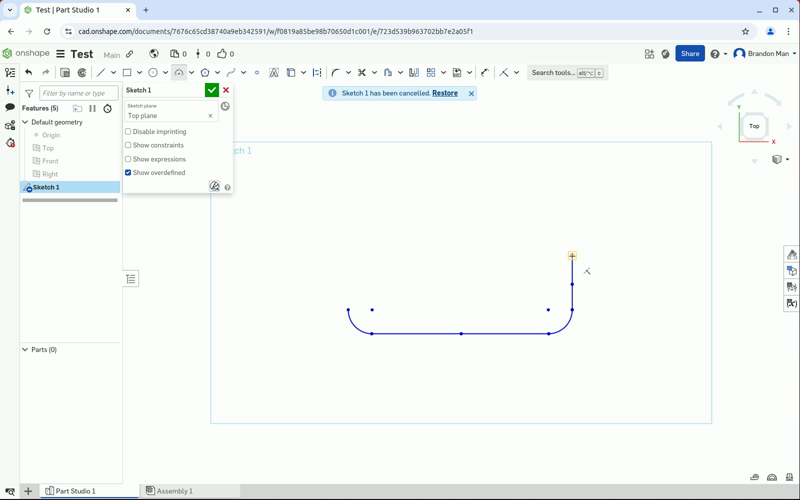
click(572, 255)
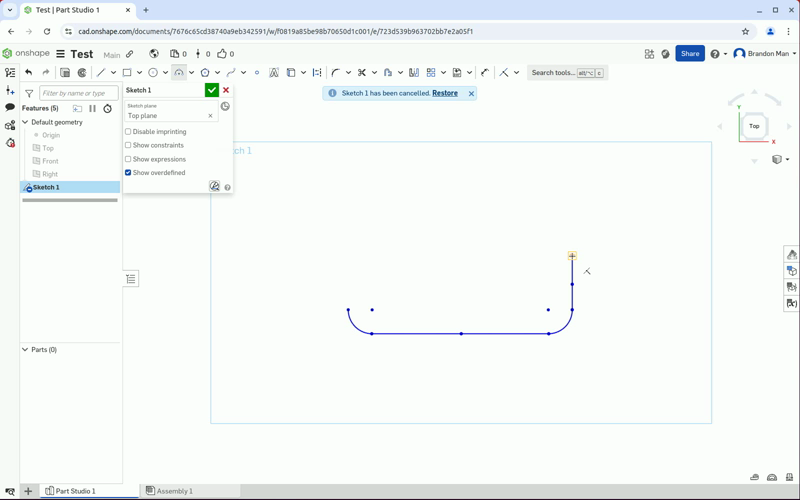
key_down(shift)
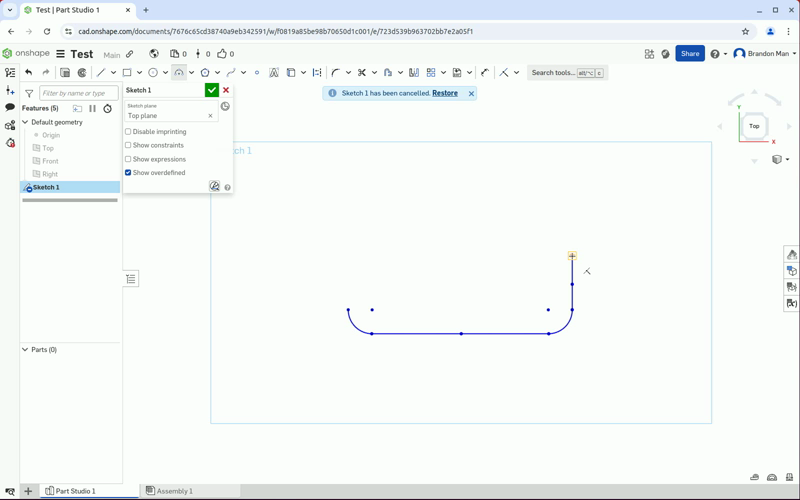
mouse_move(548, 234)
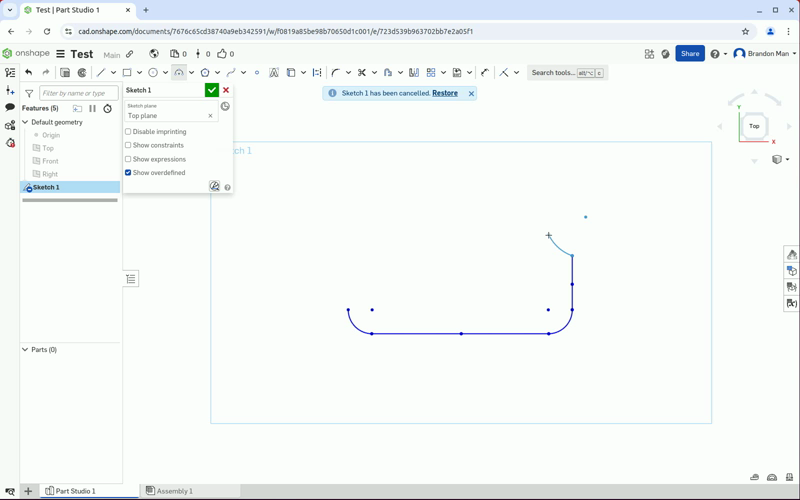
click(548, 234)
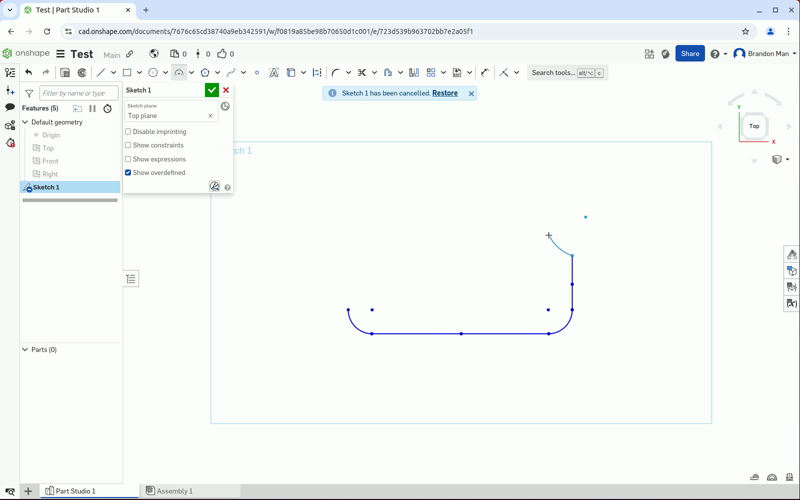
mouse_move(564, 240)
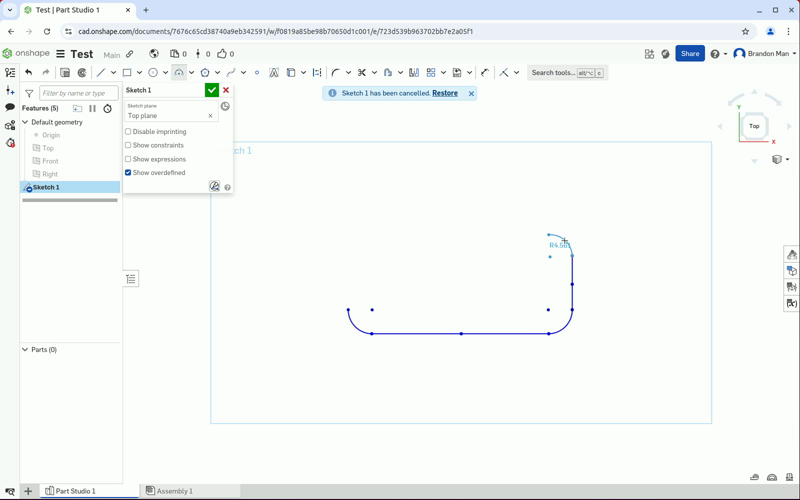
click(564, 240)
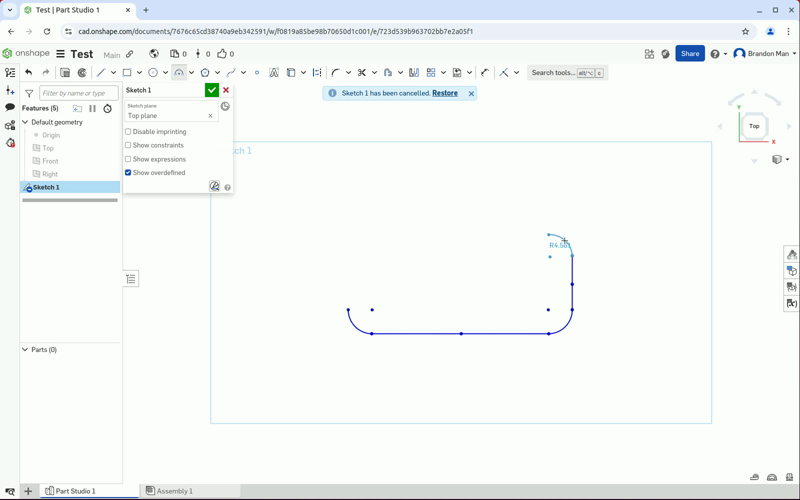
key_up(shift)
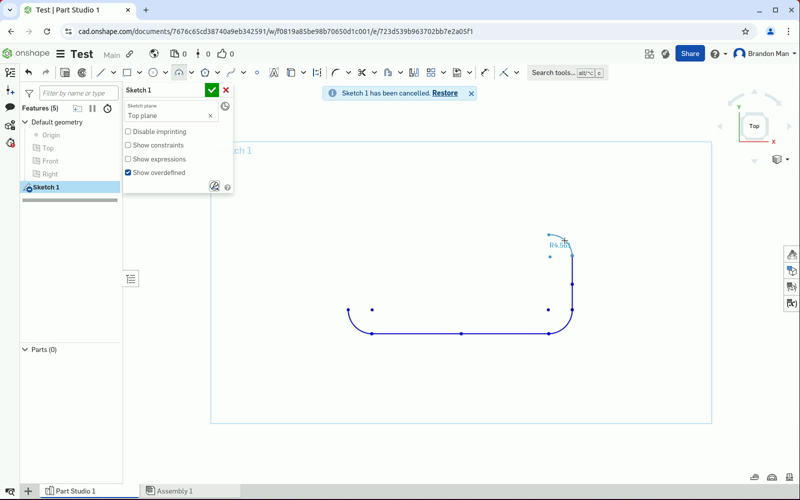
key(esc)
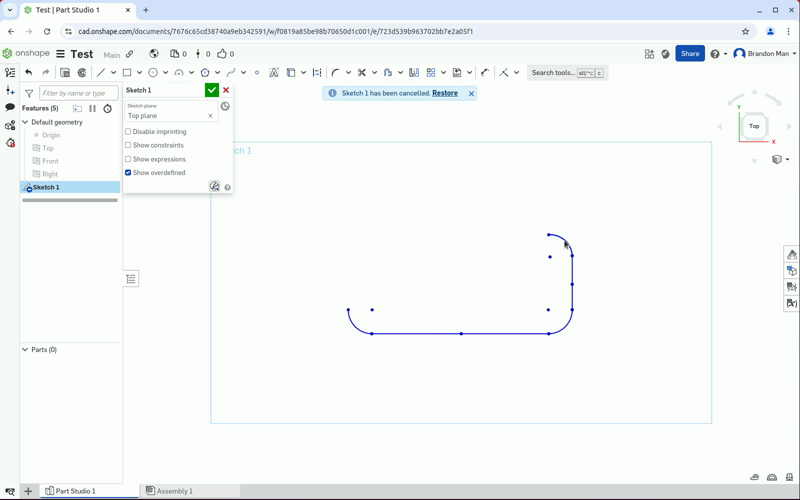
key(l)
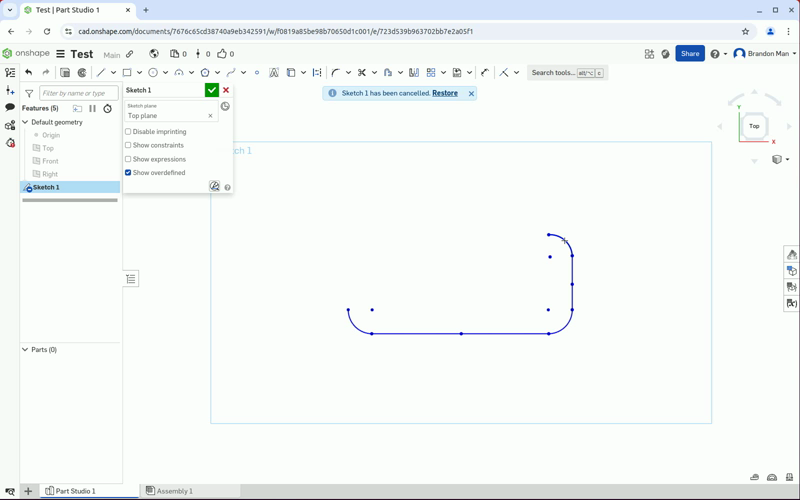
mouse_move(548, 234)
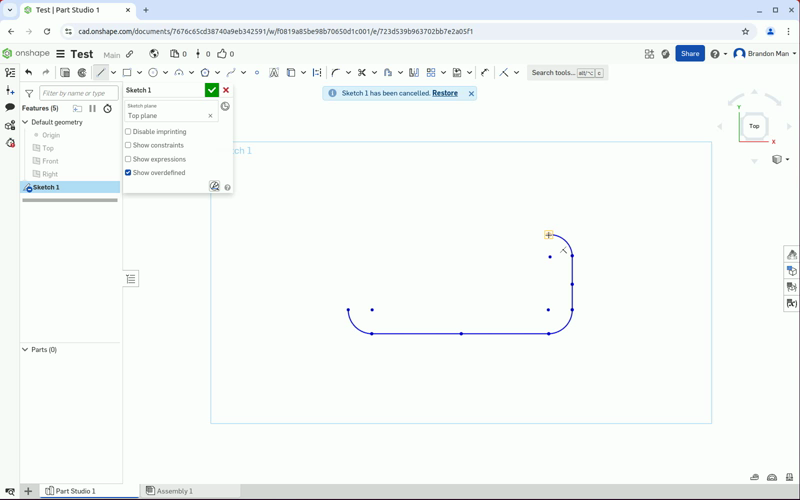
click(548, 234)
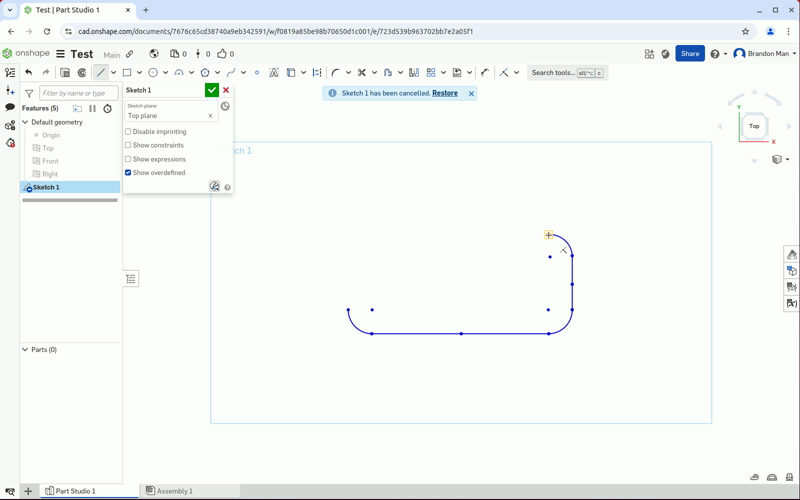
key_down(shift)
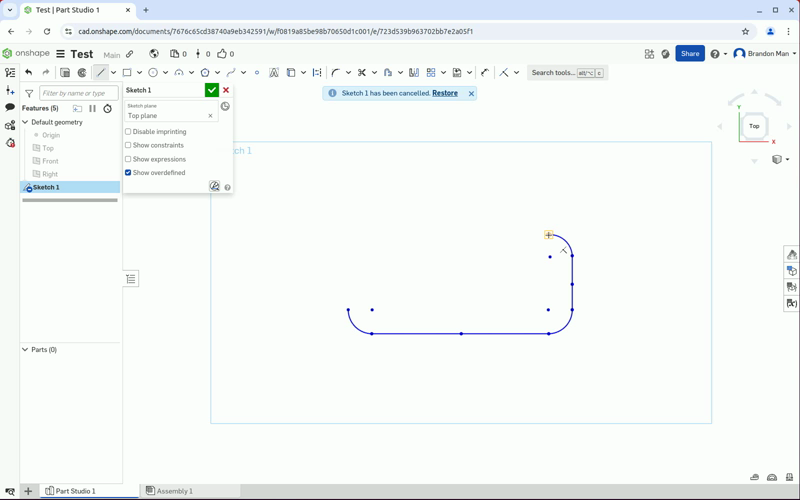
mouse_move(461, 234)
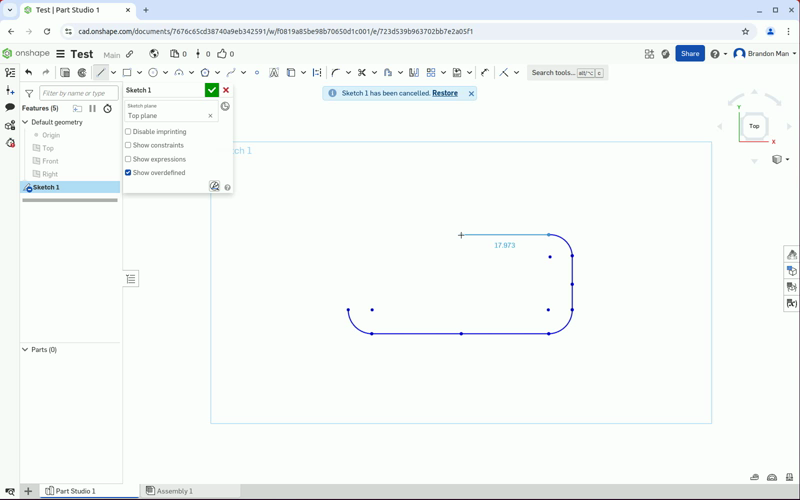
click(461, 234)
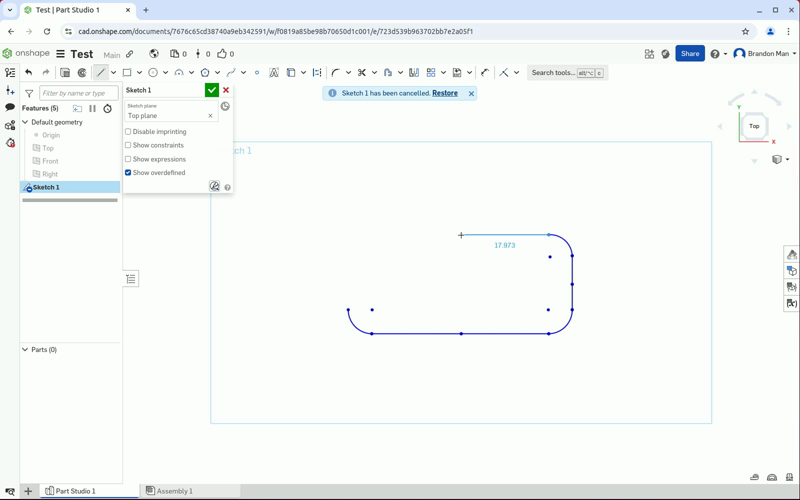
key_up(shift)
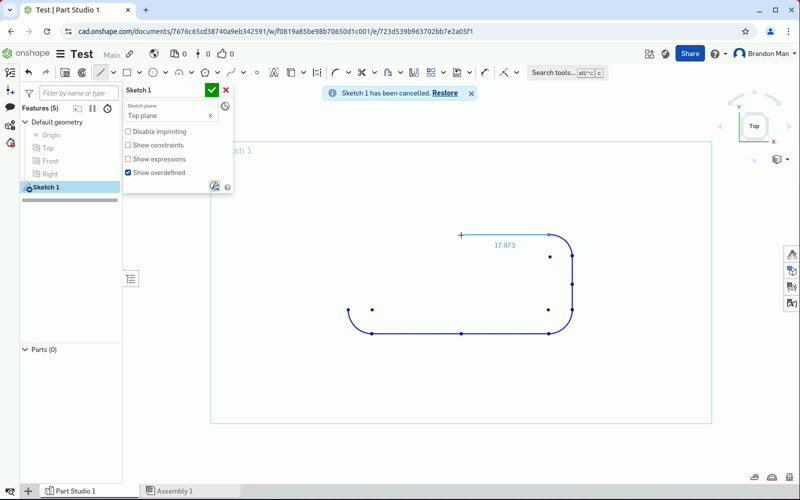
key_down(shift)
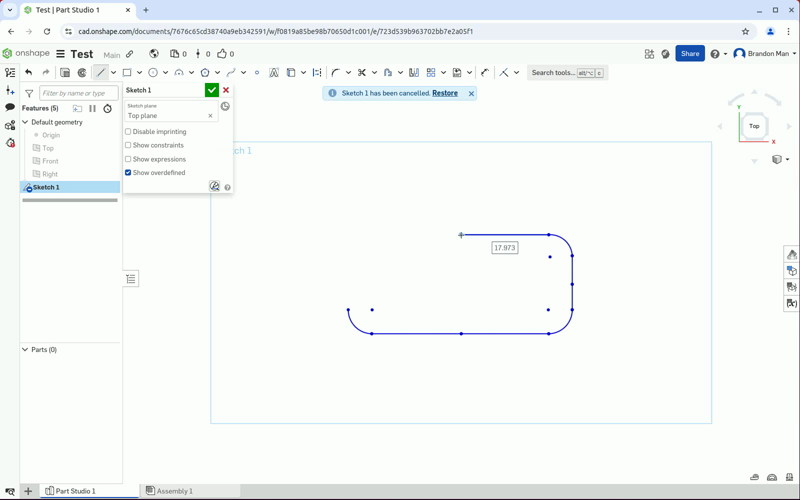
mouse_move(371, 234)
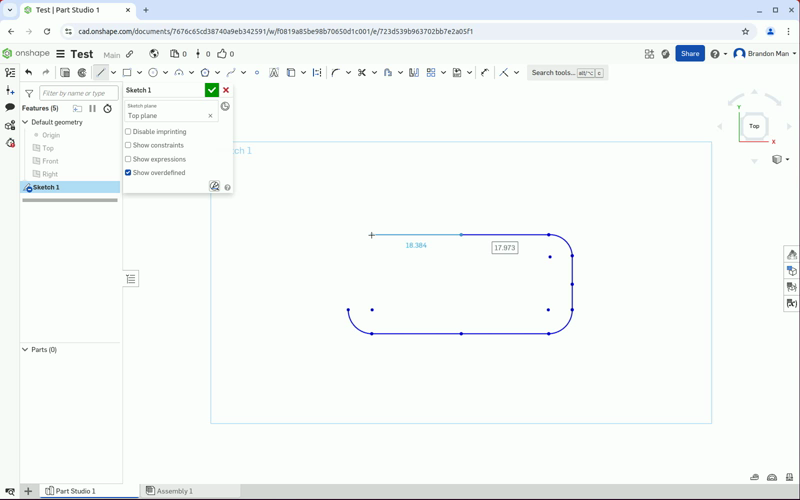
click(371, 234)
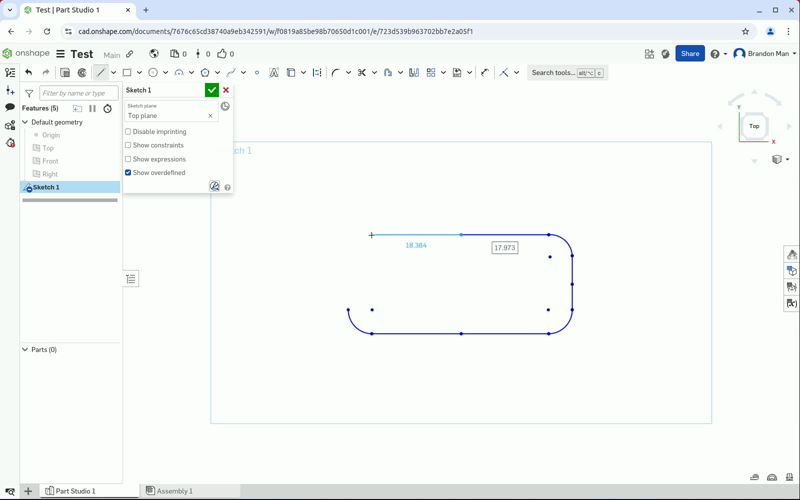
key_up(shift)
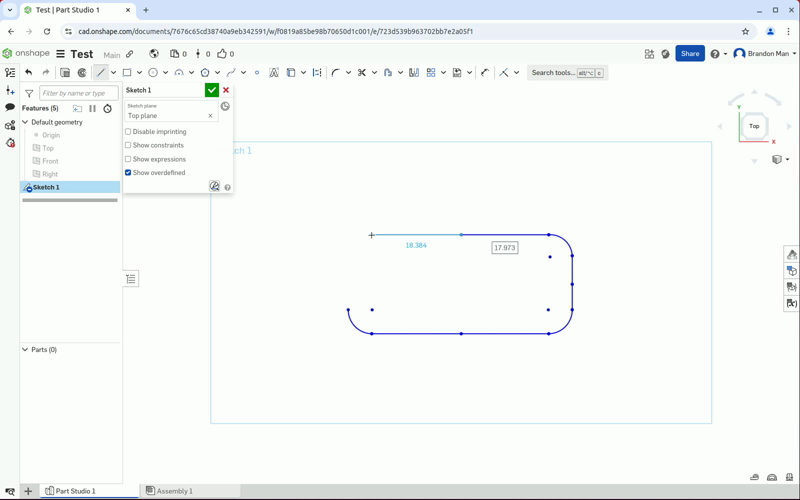
key(esc)
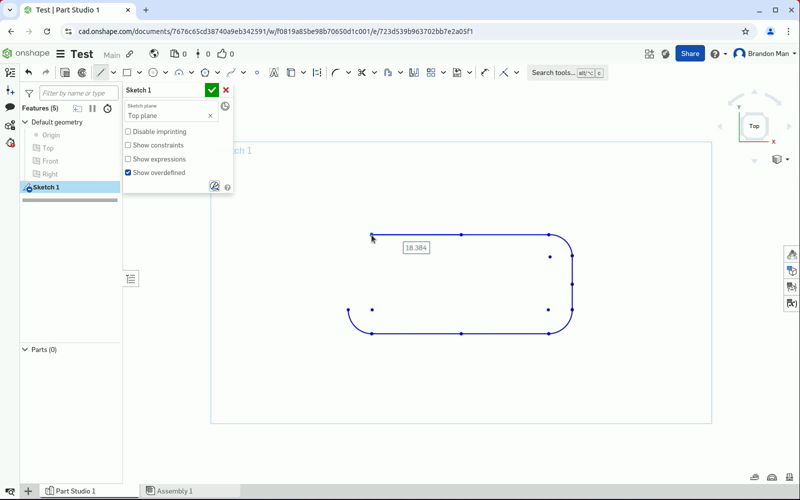
key(a)
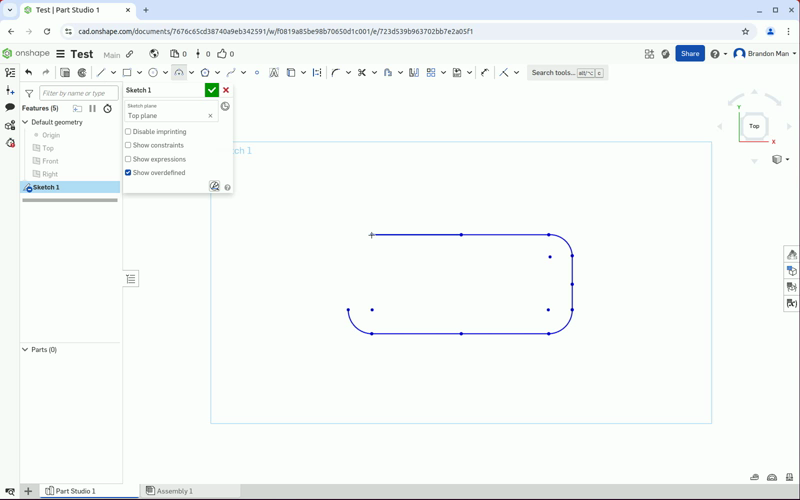
mouse_move(371, 234)
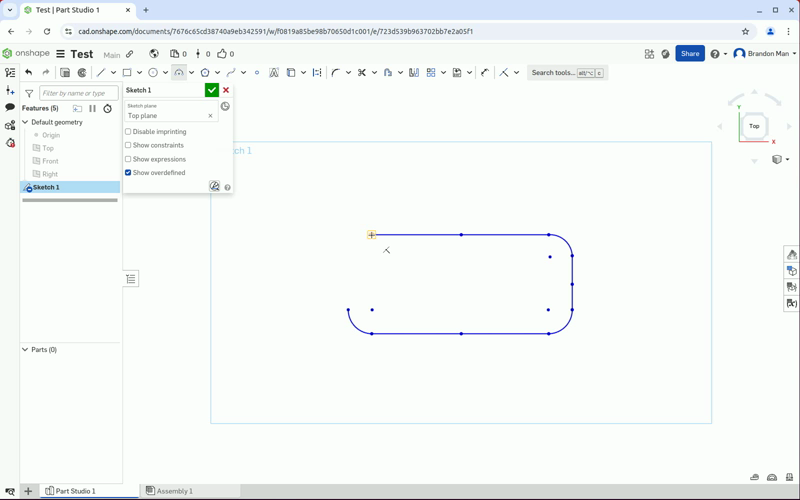
click(371, 234)
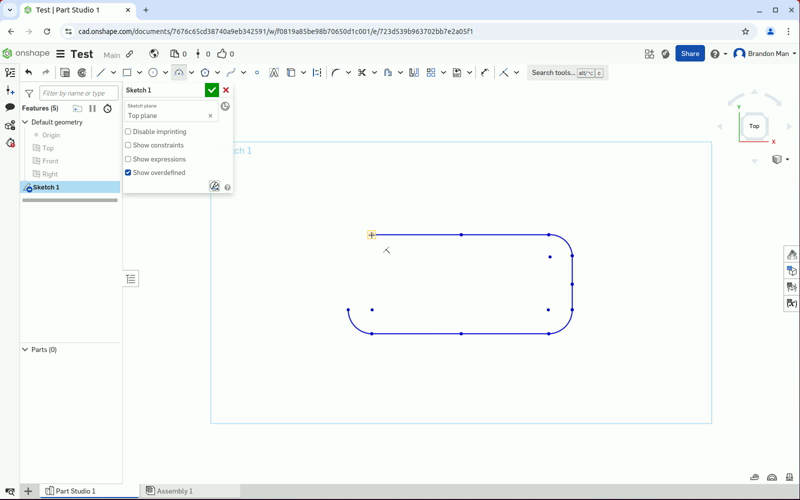
key_down(shift)
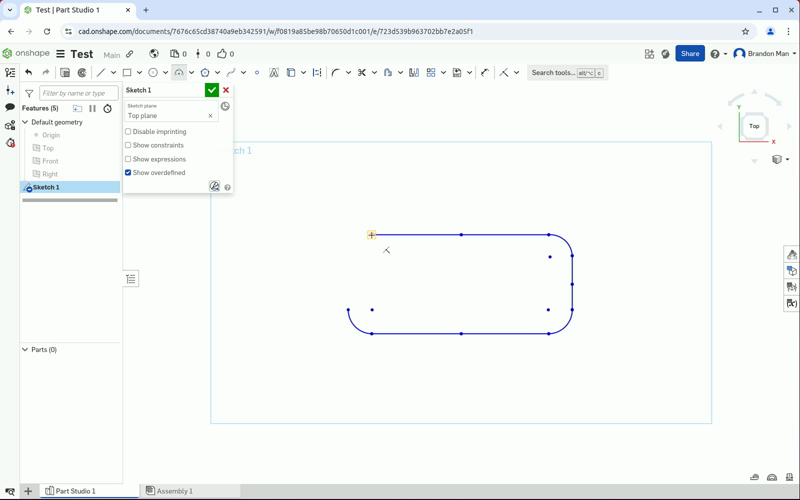
mouse_move(348, 255)
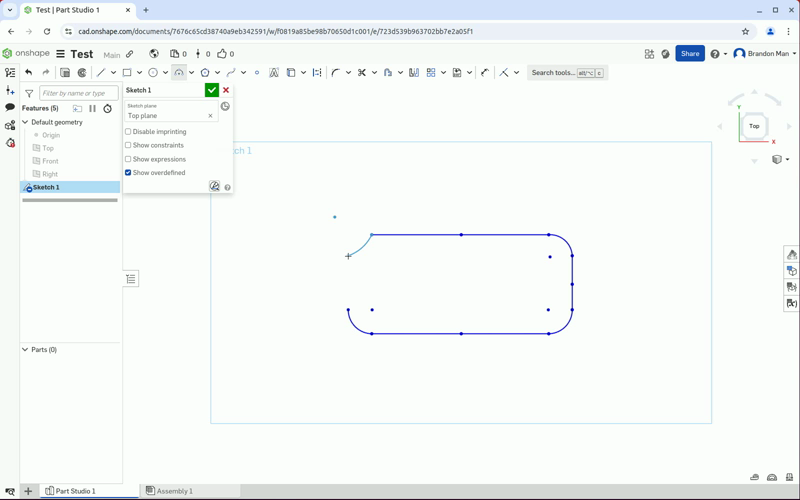
click(348, 255)
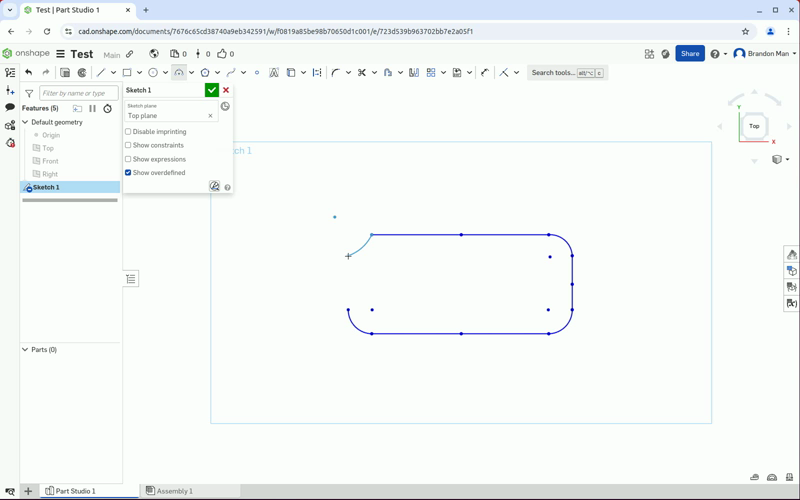
mouse_move(355, 240)
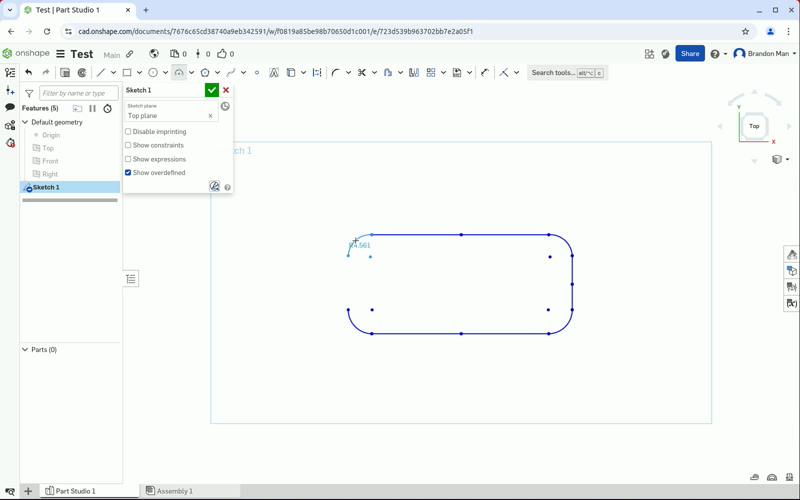
click(355, 240)
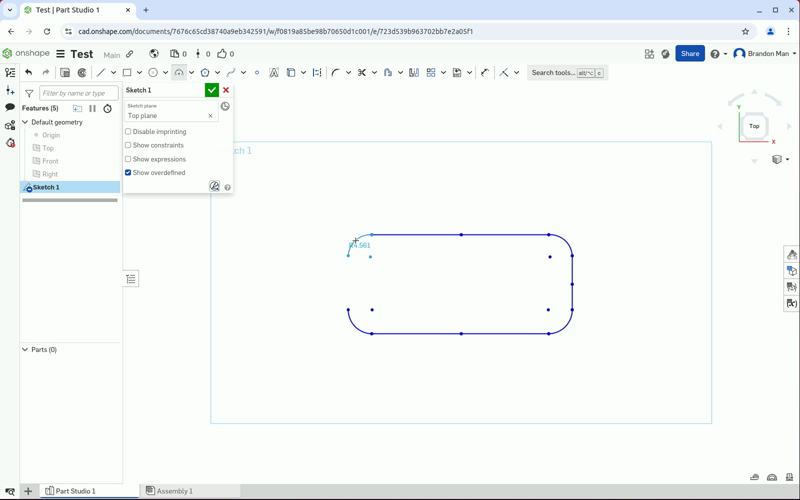
key_up(shift)
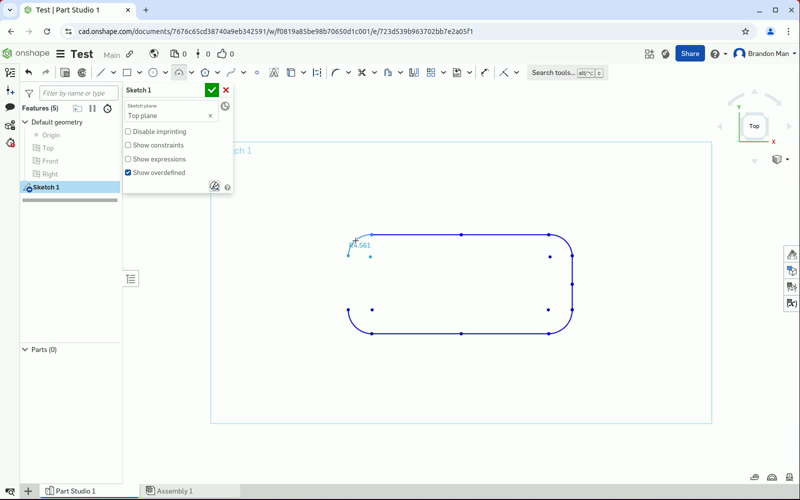
key(esc)
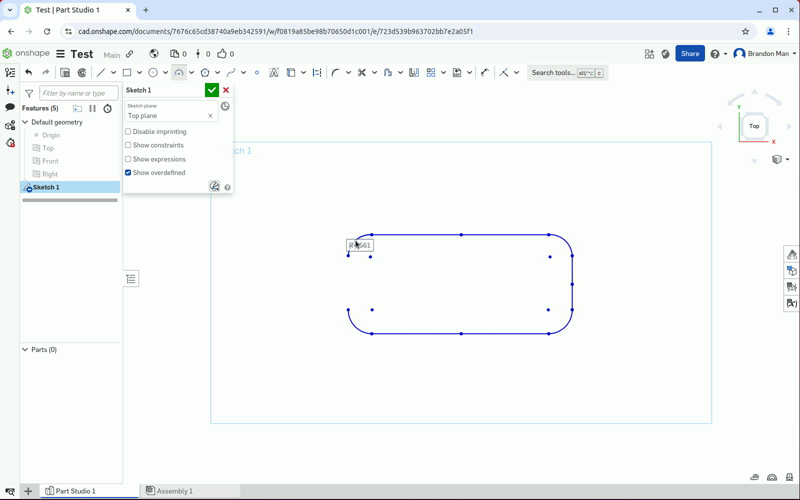
key(l)
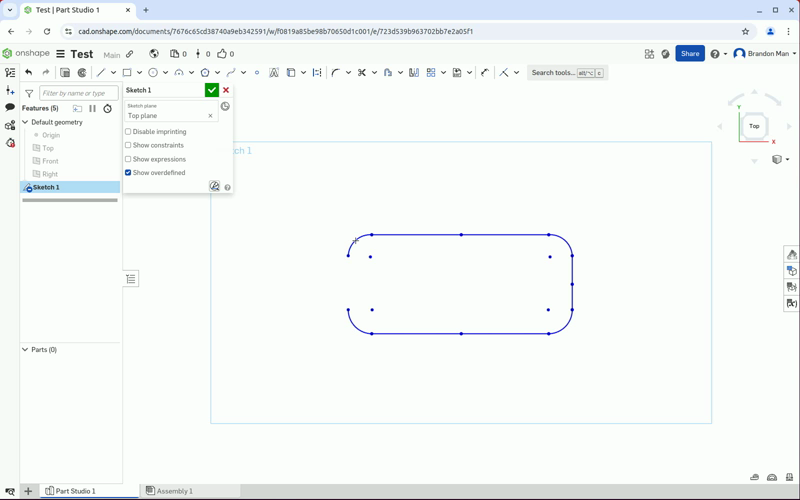
mouse_move(348, 255)
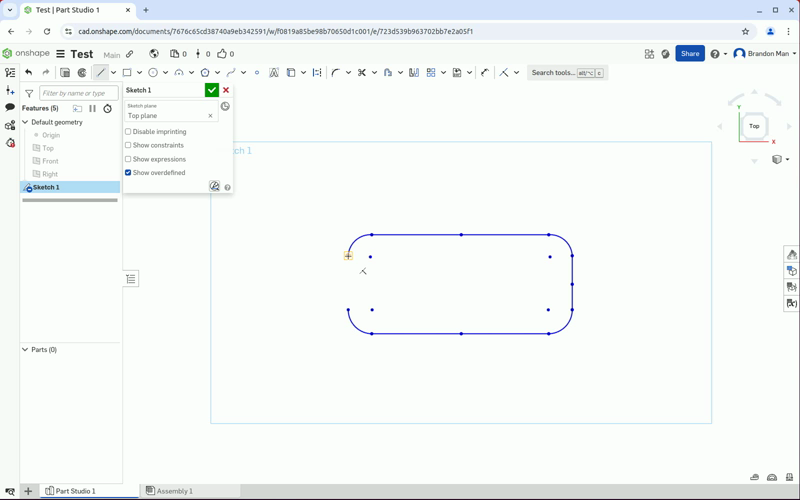
click(348, 255)
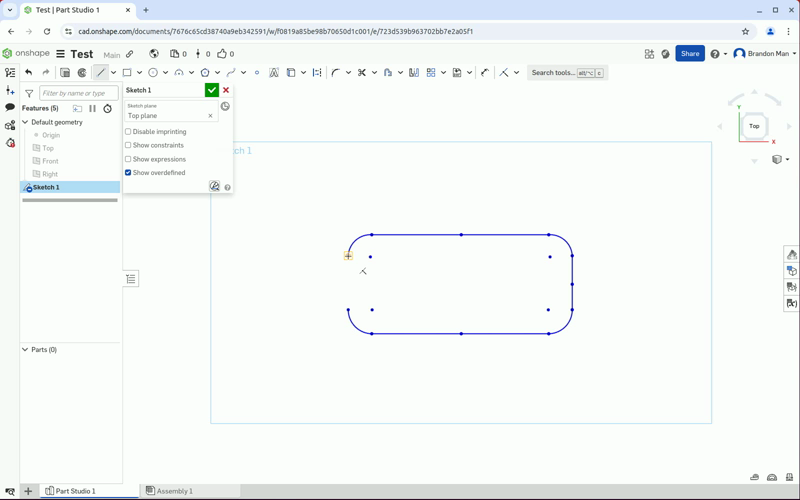
key_down(shift)
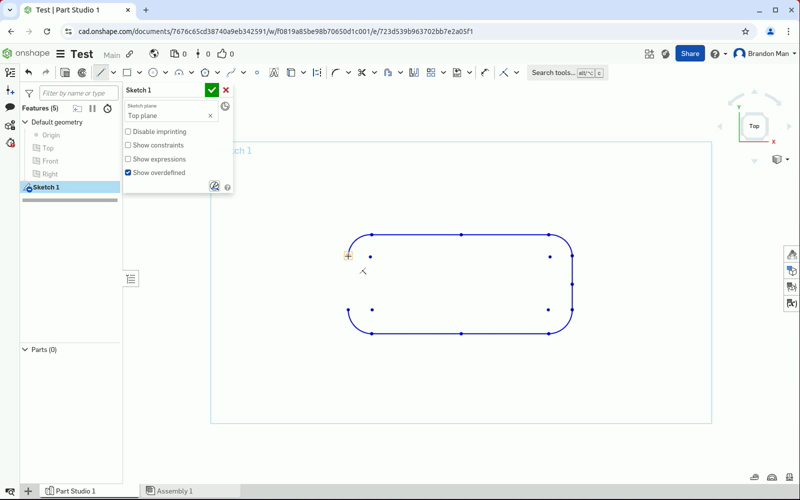
mouse_move(378, 255)
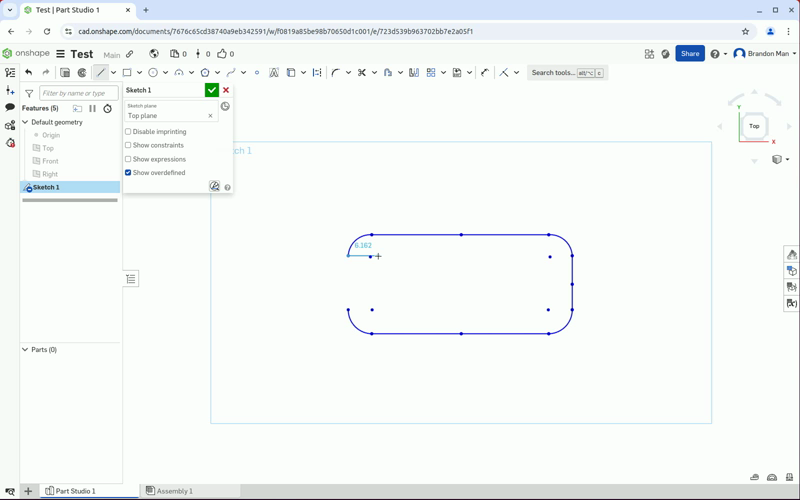
mouse_move(348, 284)
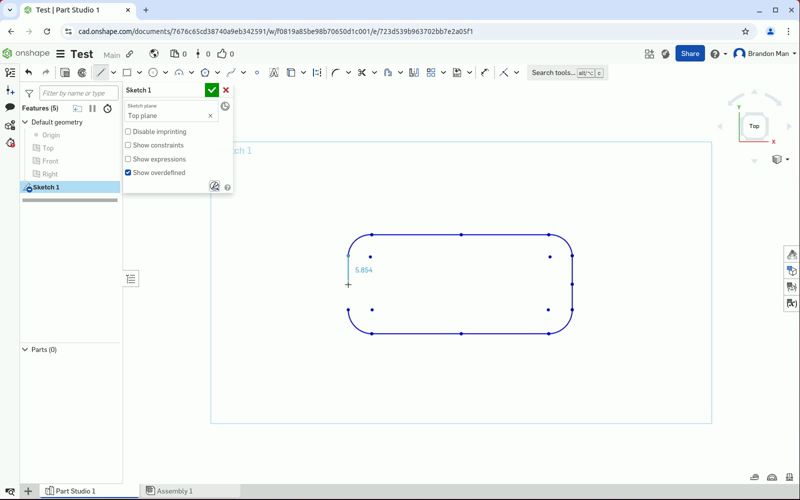
click(348, 284)
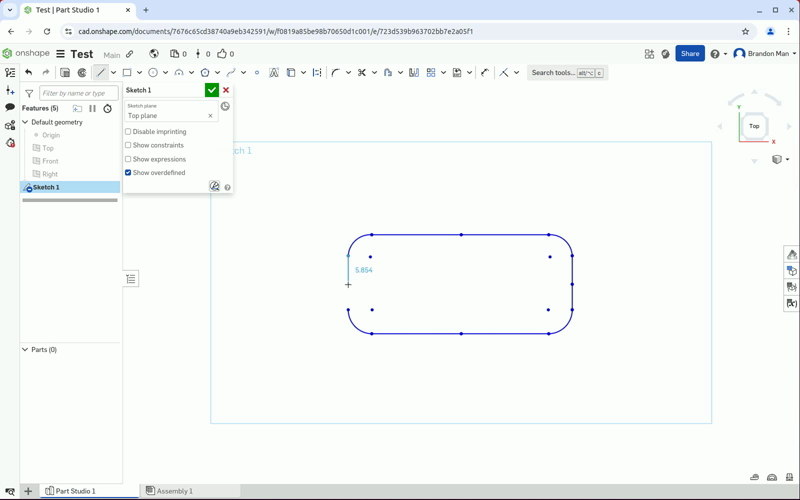
key_up(shift)
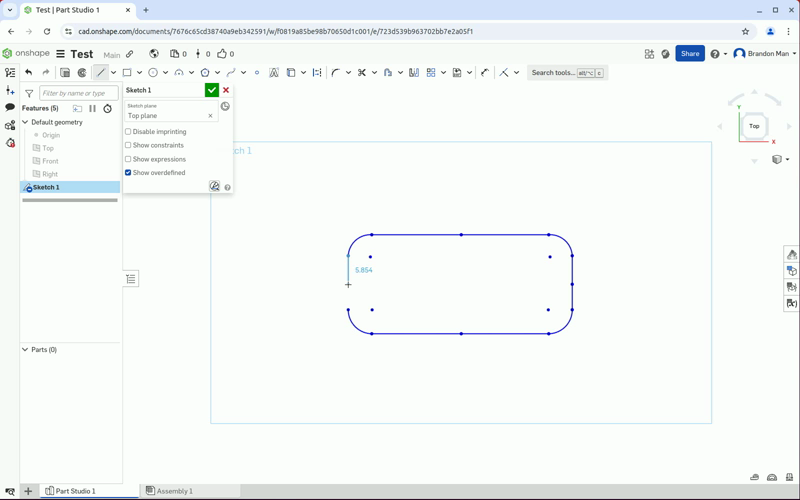
mouse_move(378, 284)
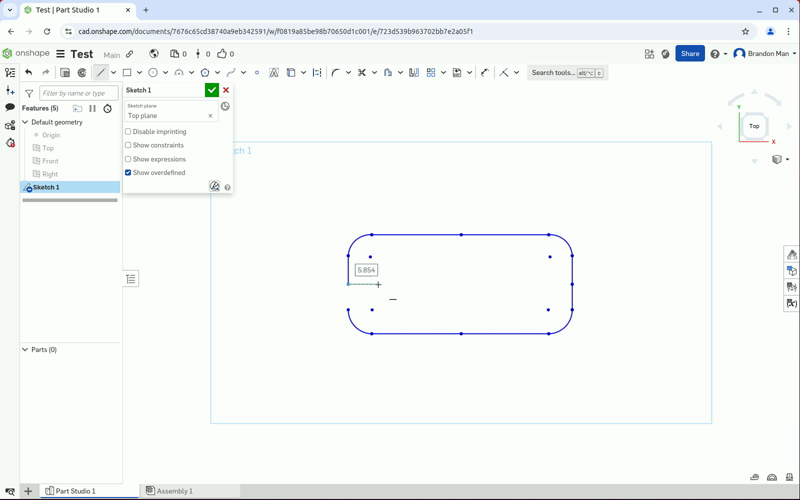
key_down(shift)
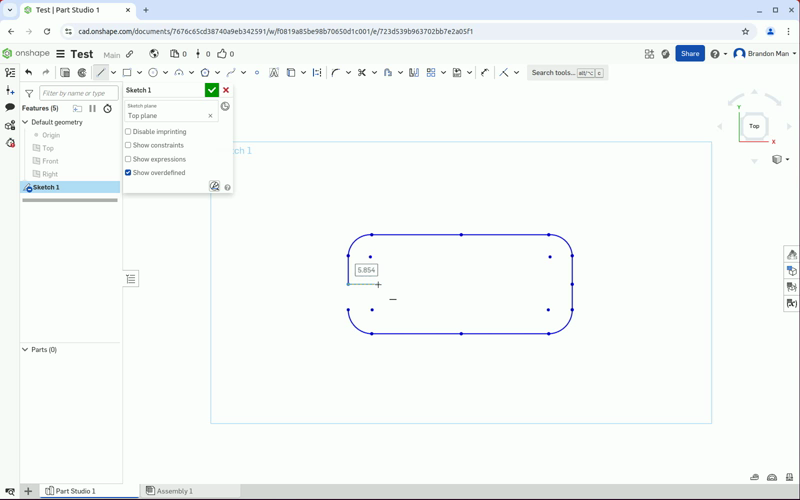
mouse_move(348, 309)
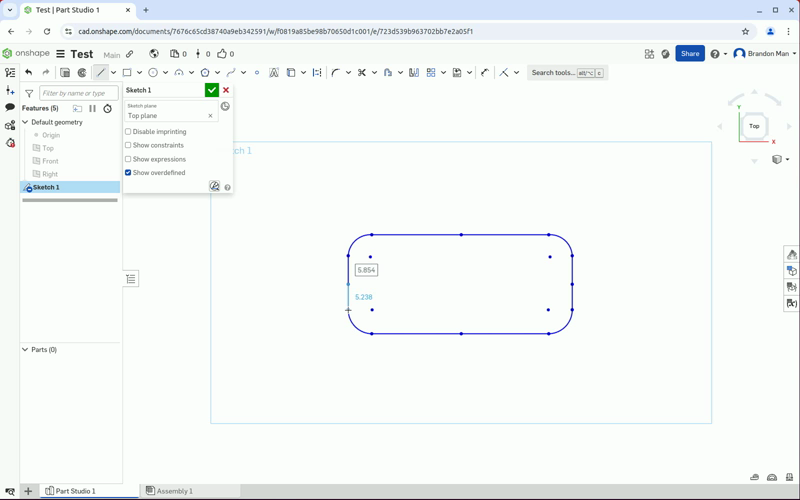
key_up(shift)
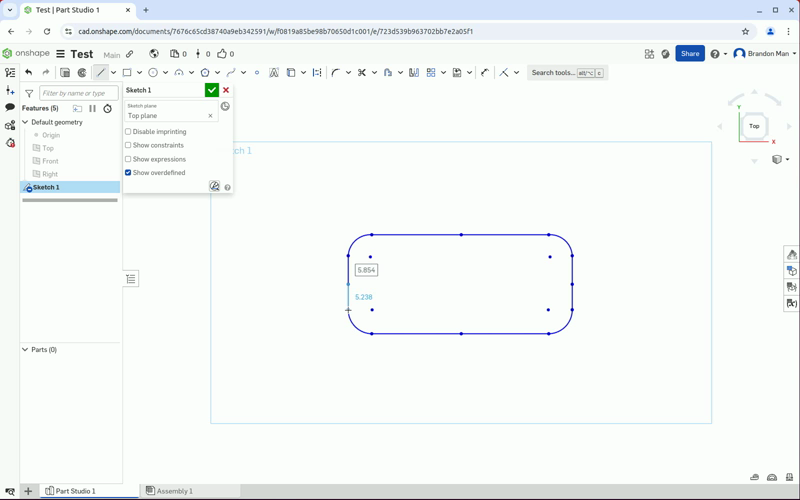
click(348, 309)
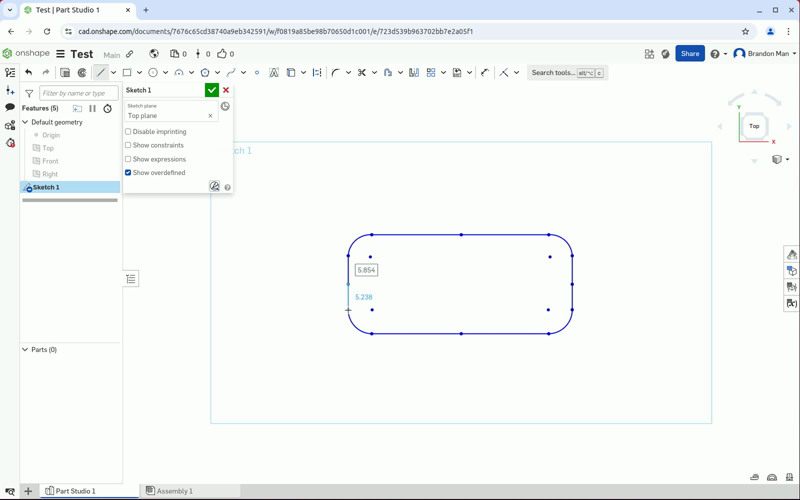
key(esc)
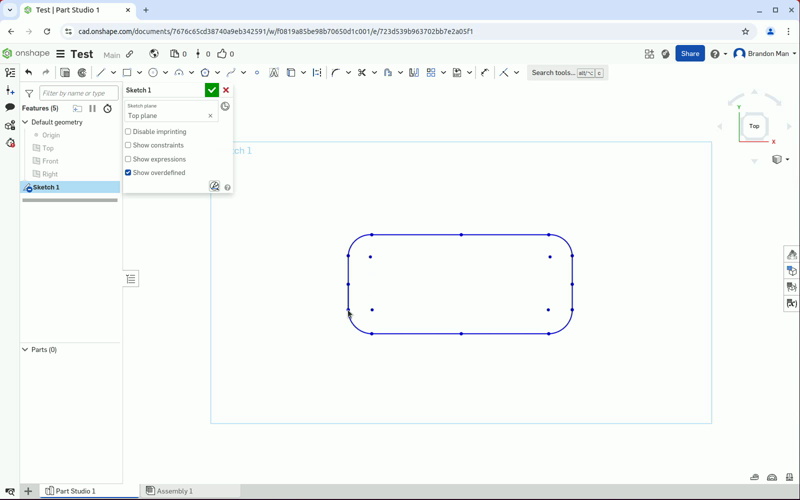
key(c)
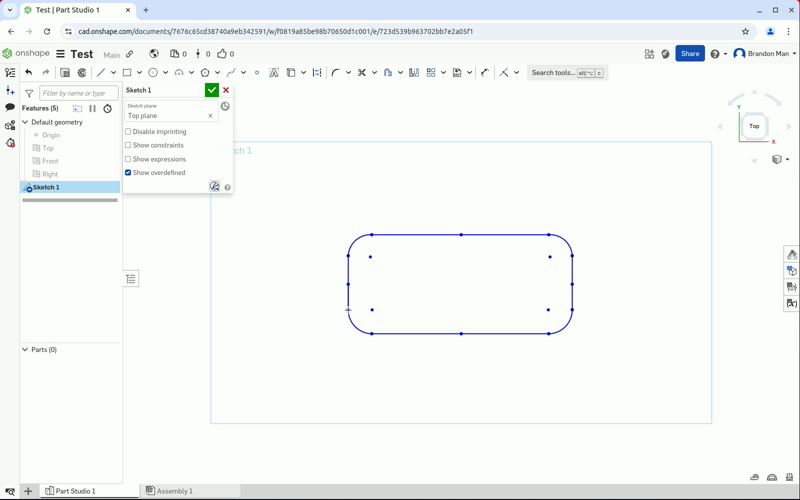
key_down(shift)
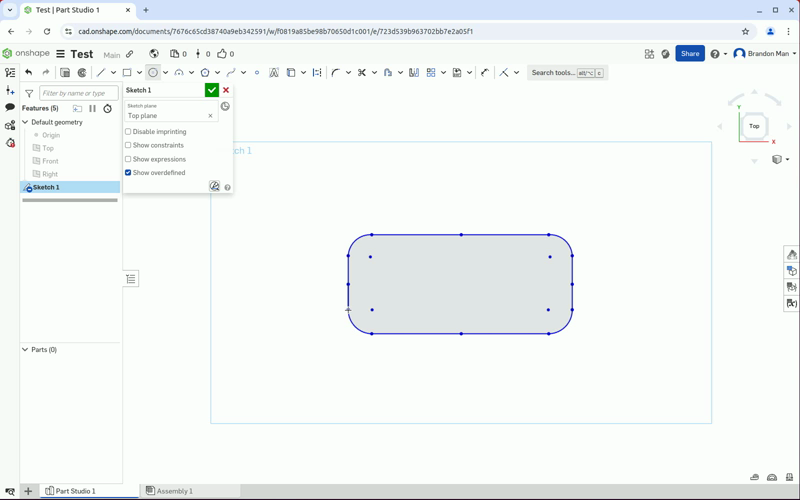
mouse_move(371, 309)
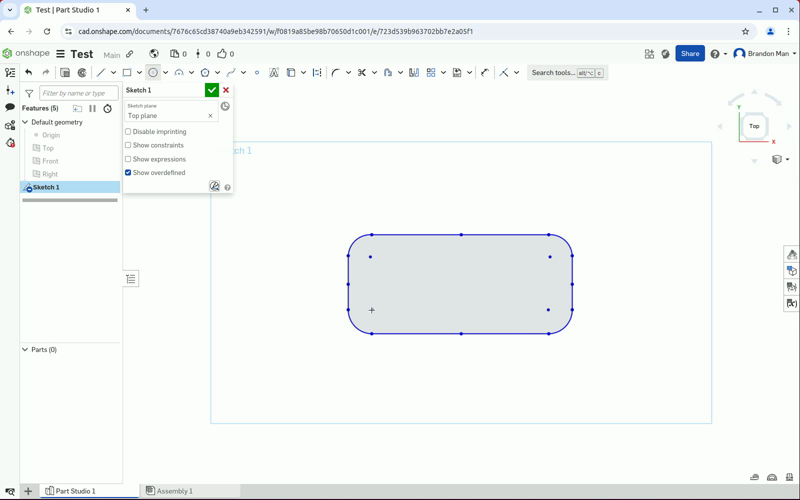
click(371, 309)
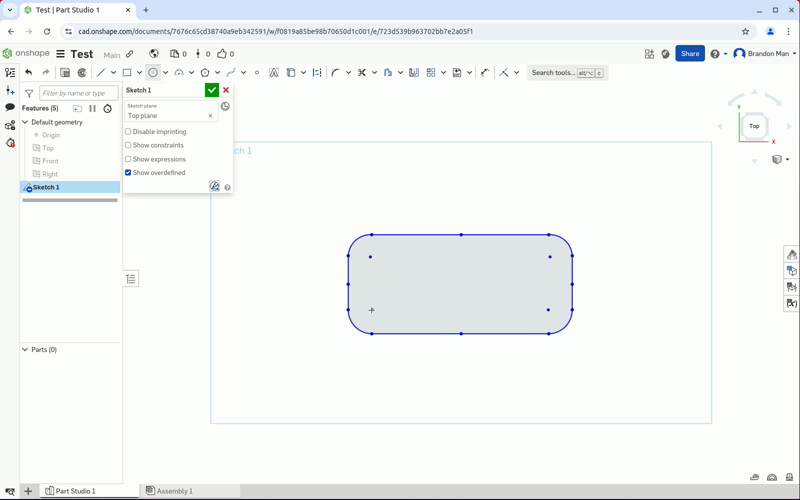
key_up(shift)
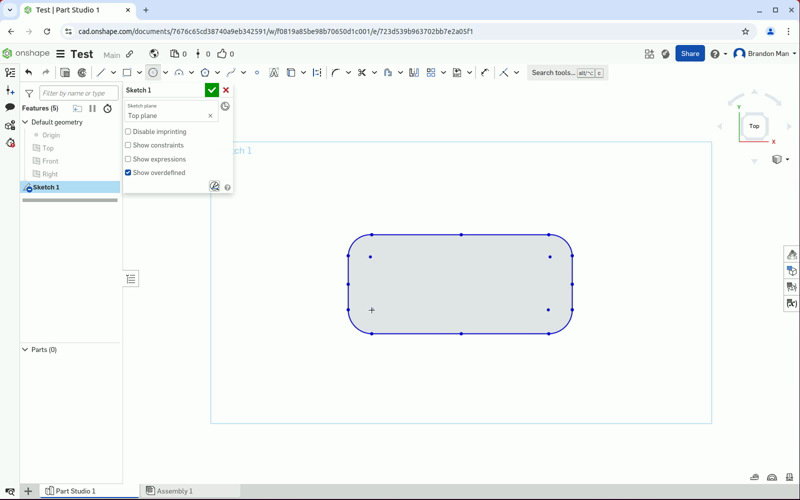
mouse_move(381, 309)
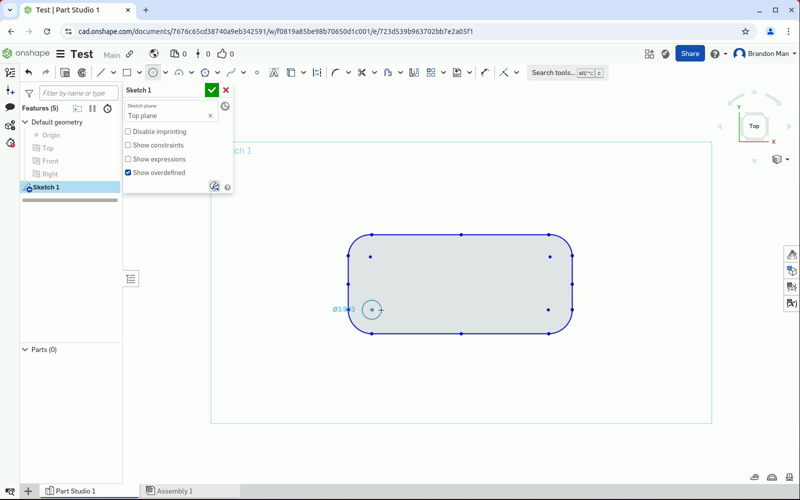
click(381, 309)
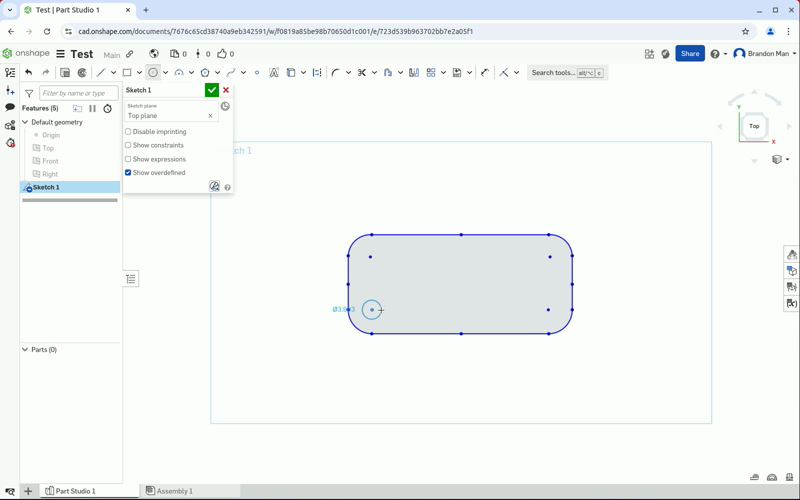
key(esc)
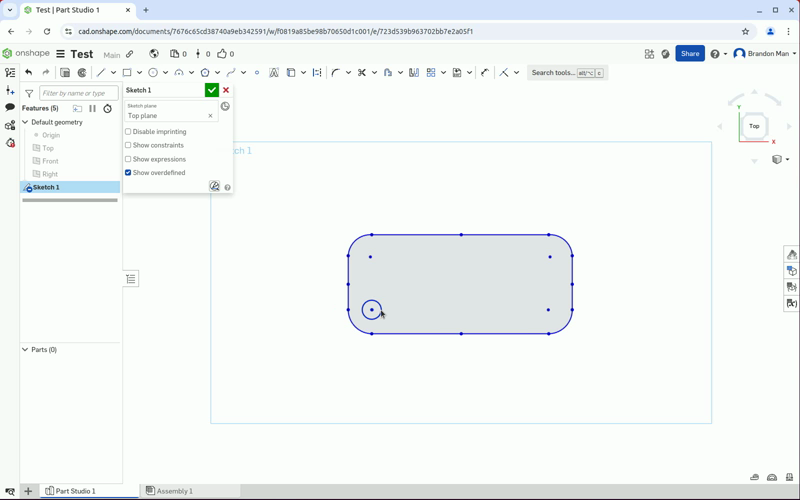
key(c)
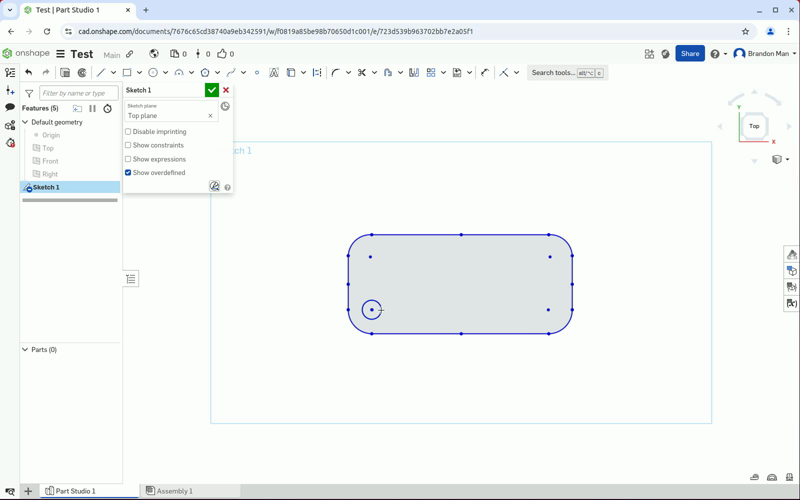
key_down(shift)
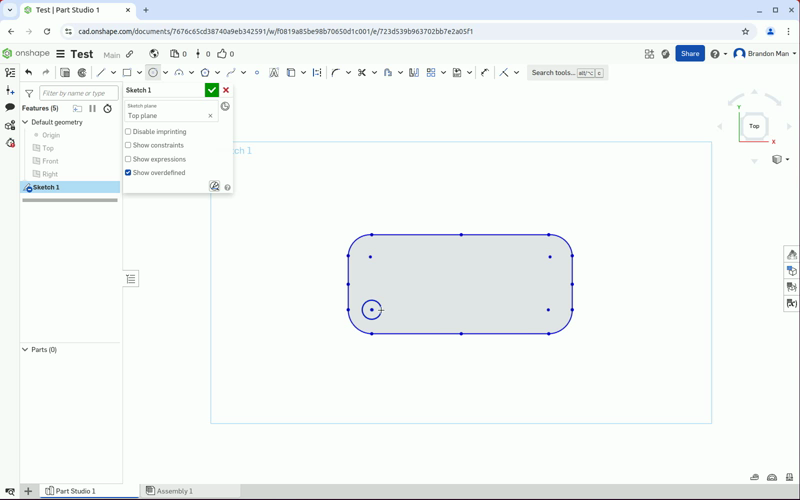
mouse_move(371, 255)
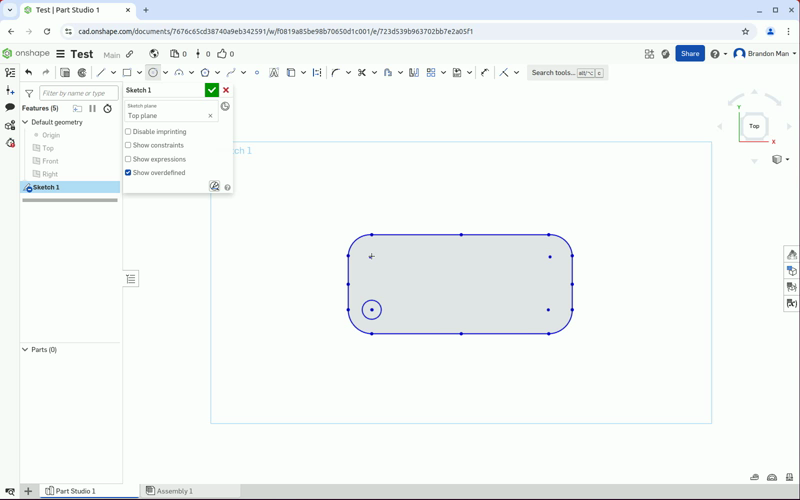
scroll(6)
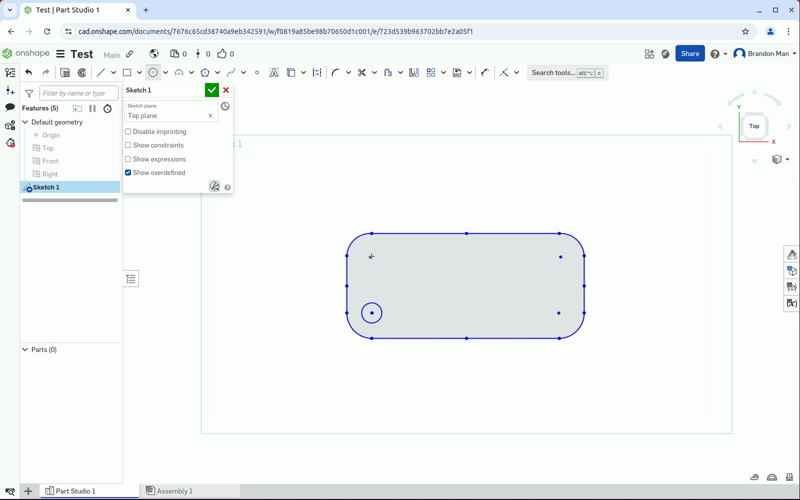
scroll(6)
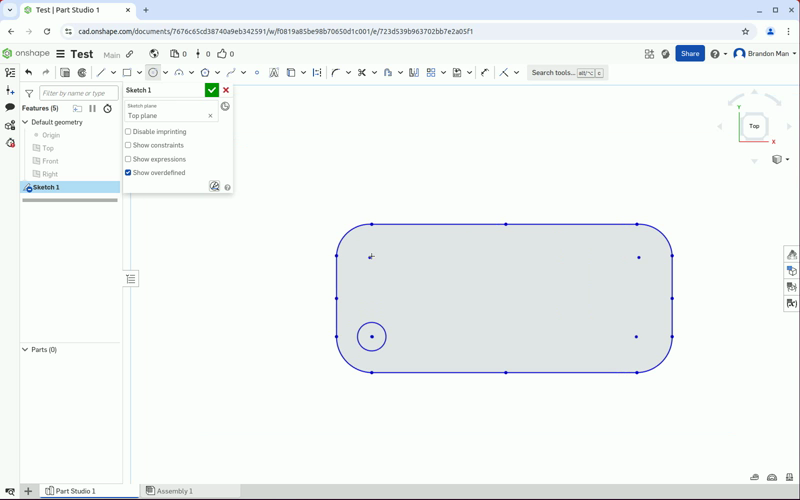
scroll(6)
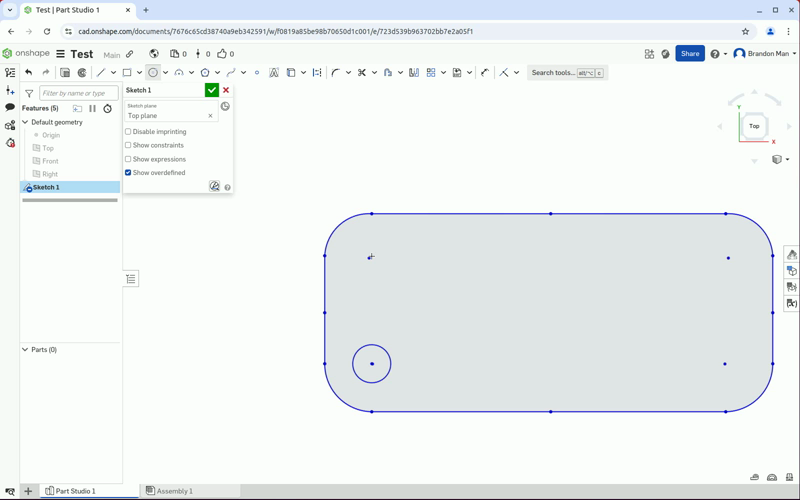
scroll(6)
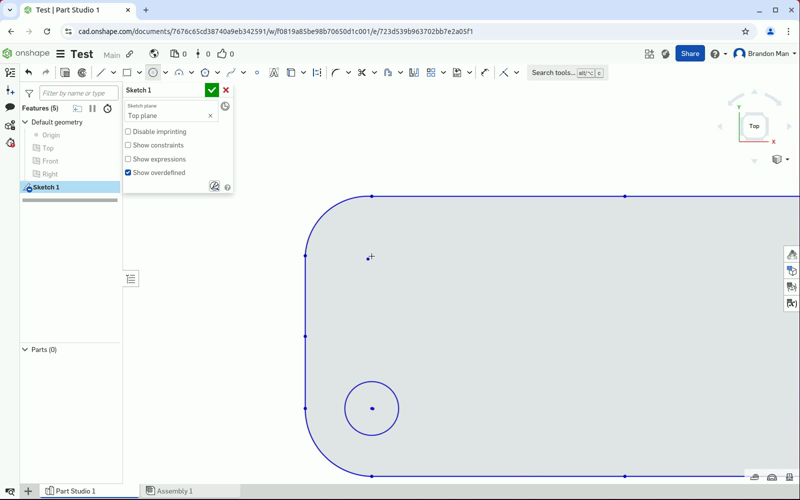
scroll(6)
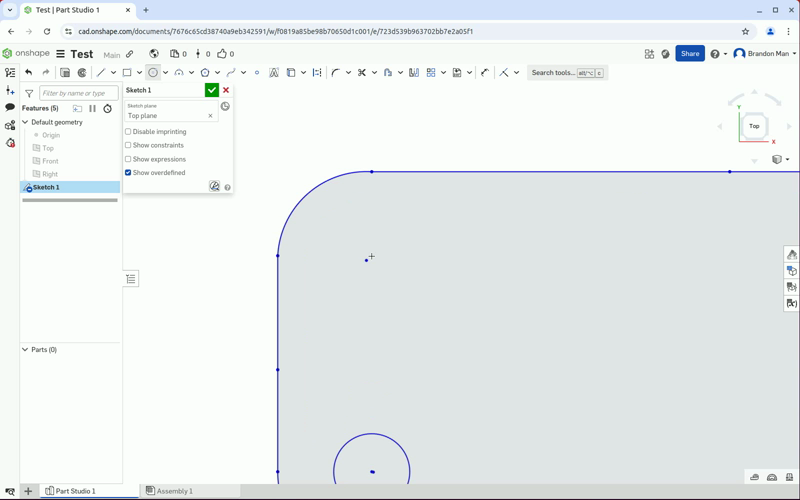
scroll(6)
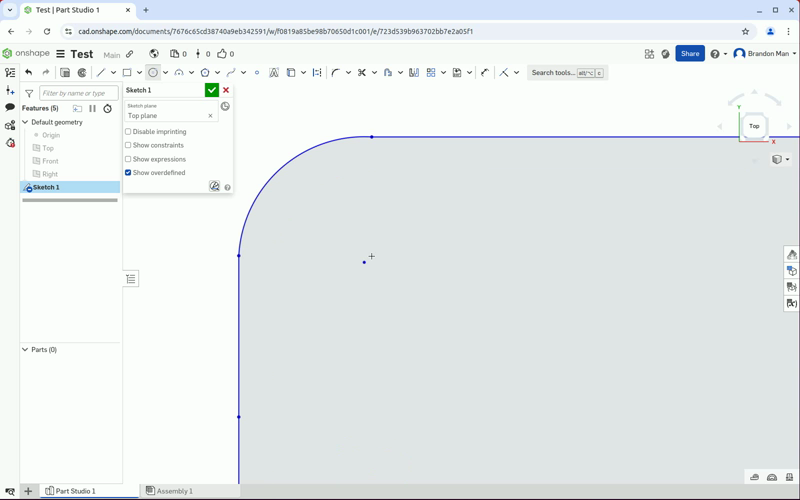
scroll(6)
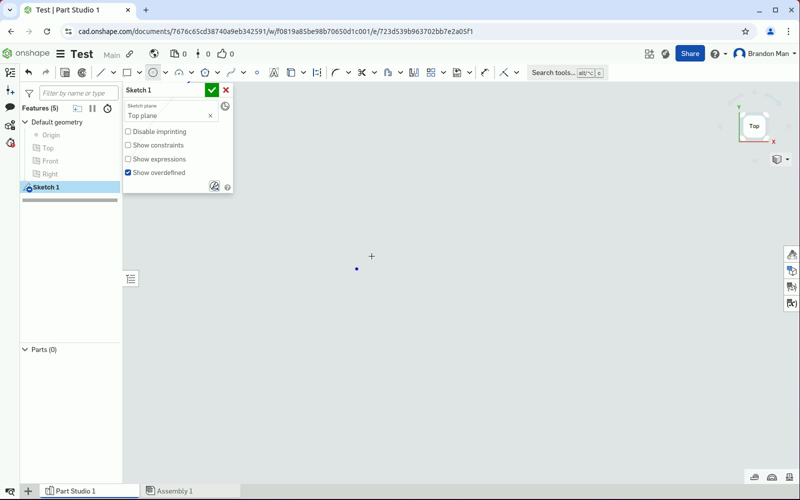
click(371, 255)
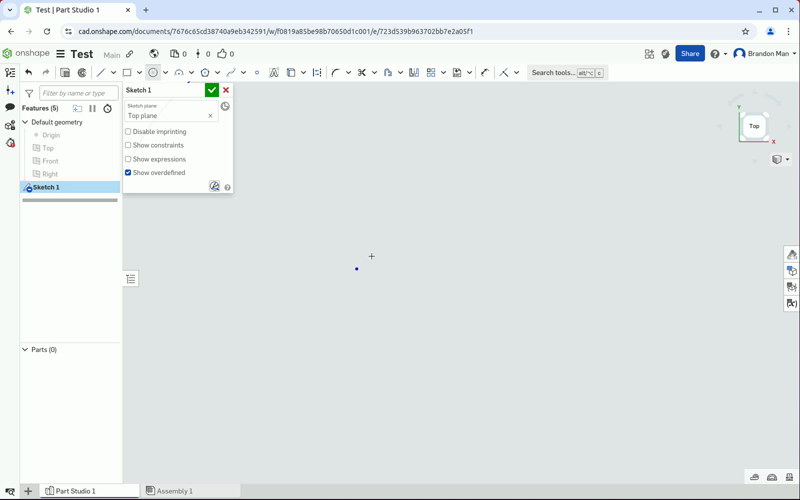
scroll(-6)
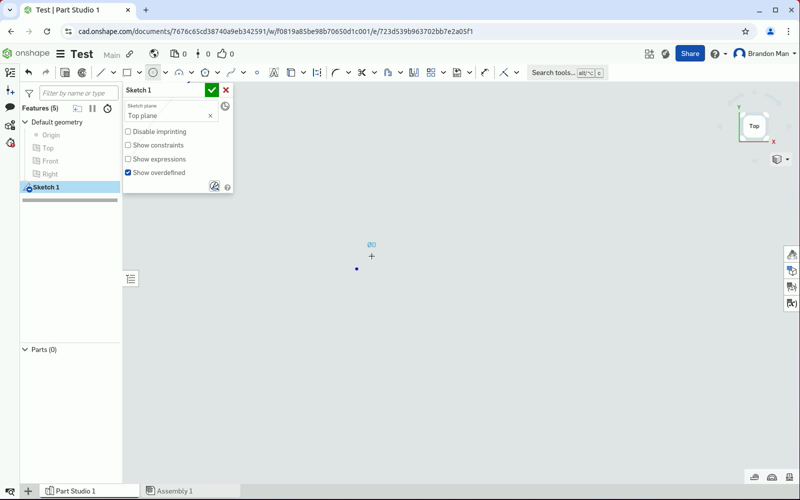
scroll(-6)
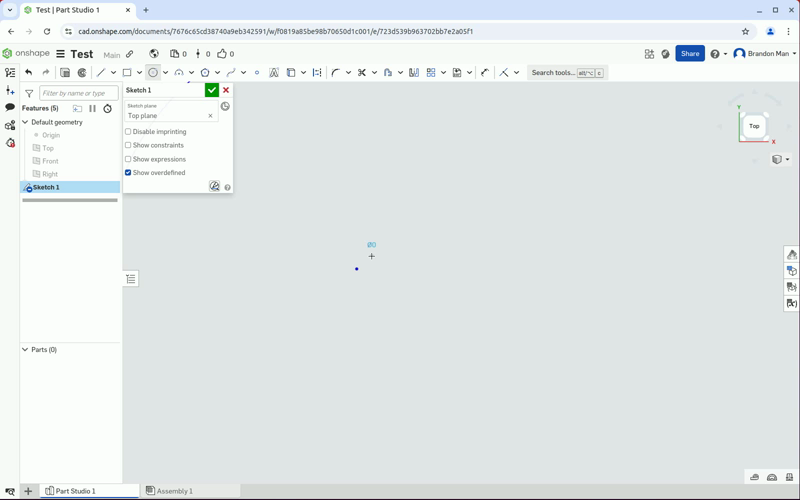
scroll(-6)
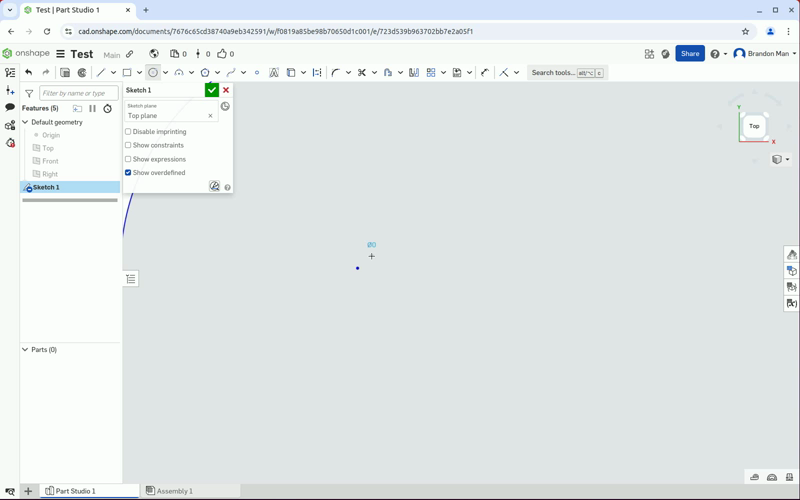
scroll(-6)
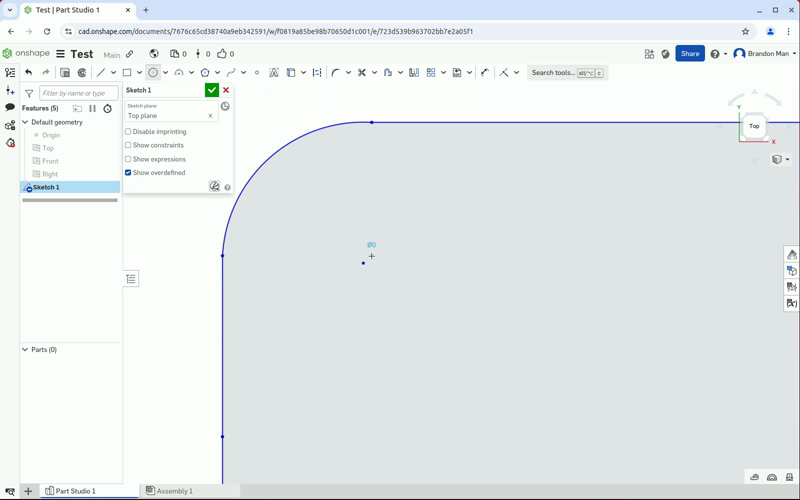
scroll(-6)
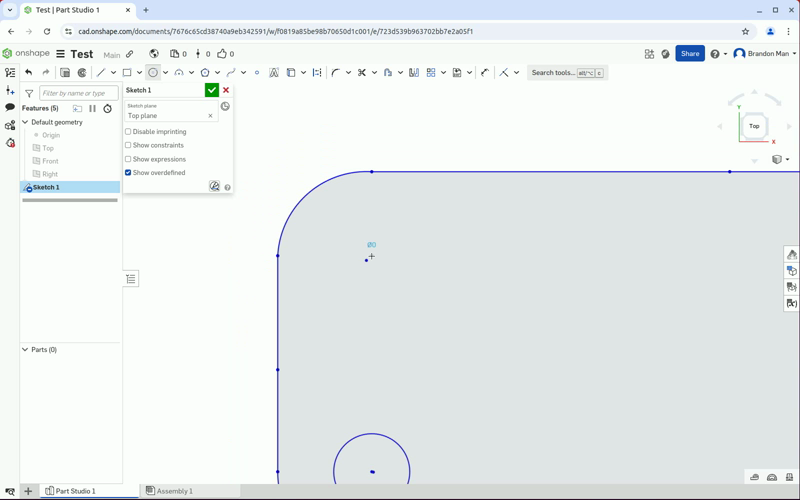
scroll(-6)
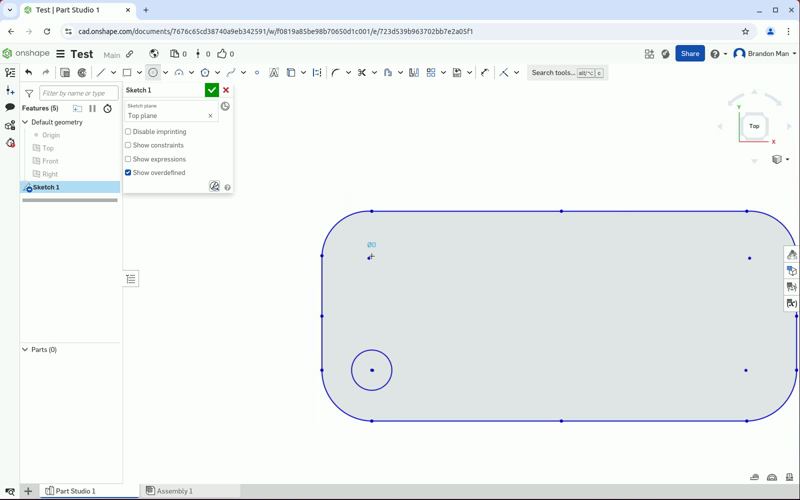
scroll(-6)
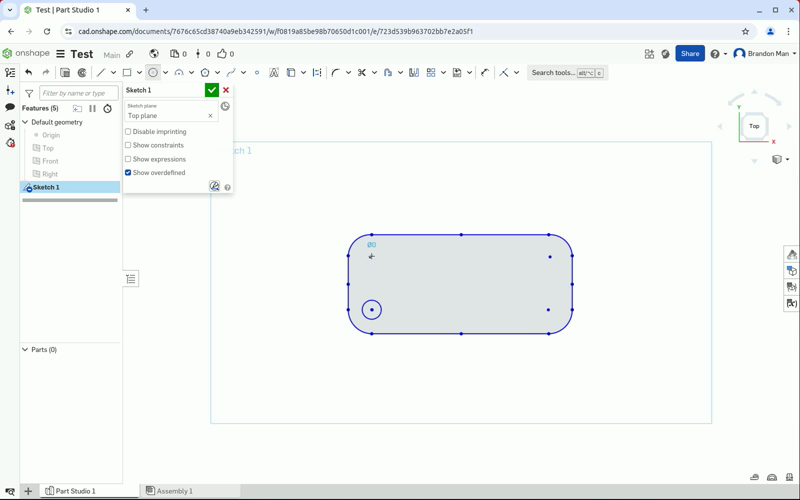
key_up(shift)
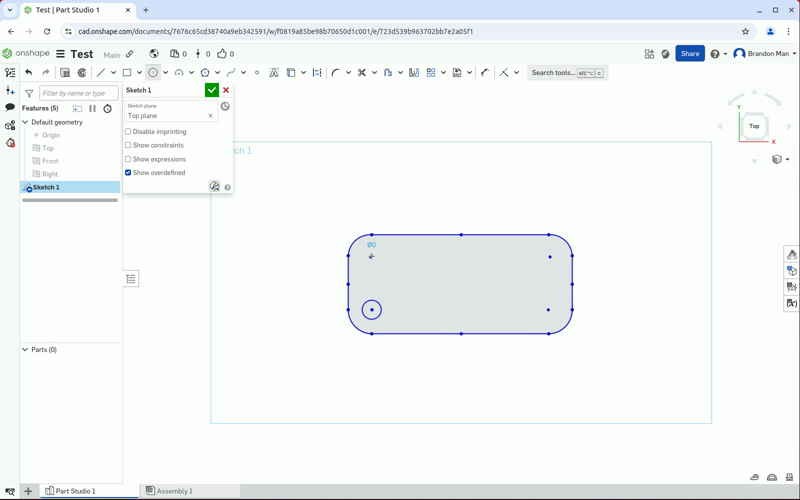
mouse_move(381, 255)
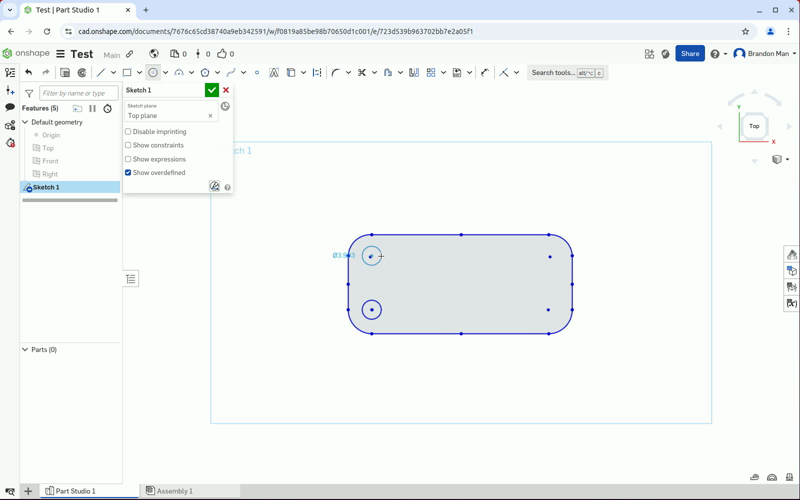
click(381, 255)
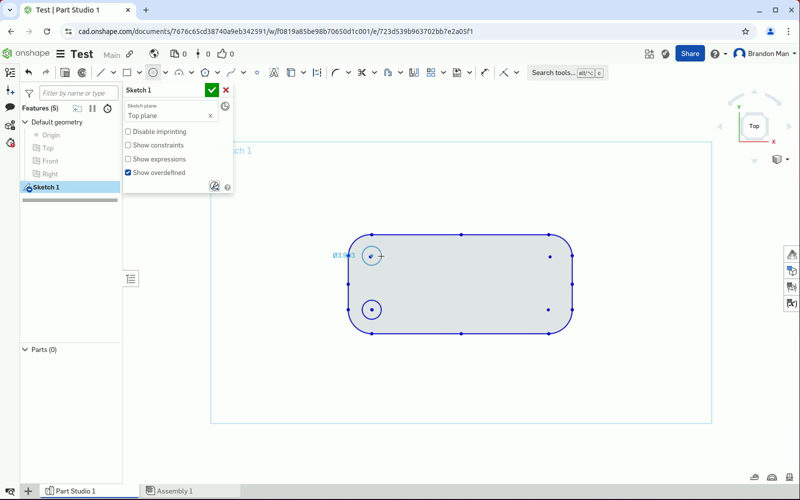
key(esc)
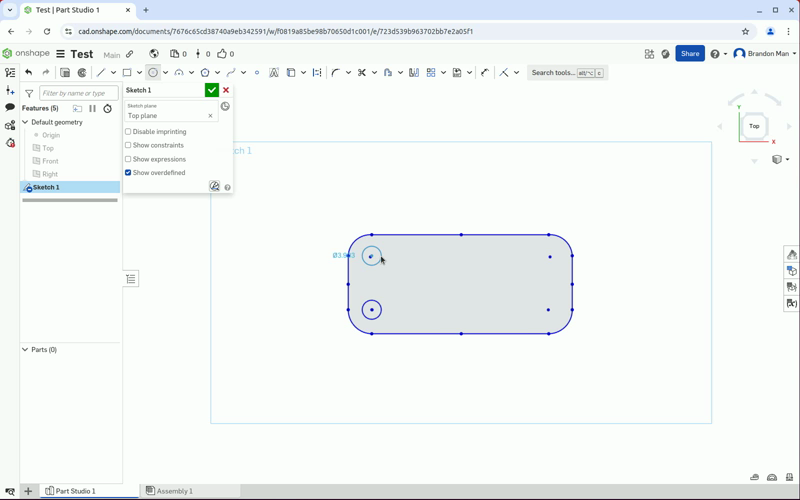
key(c)
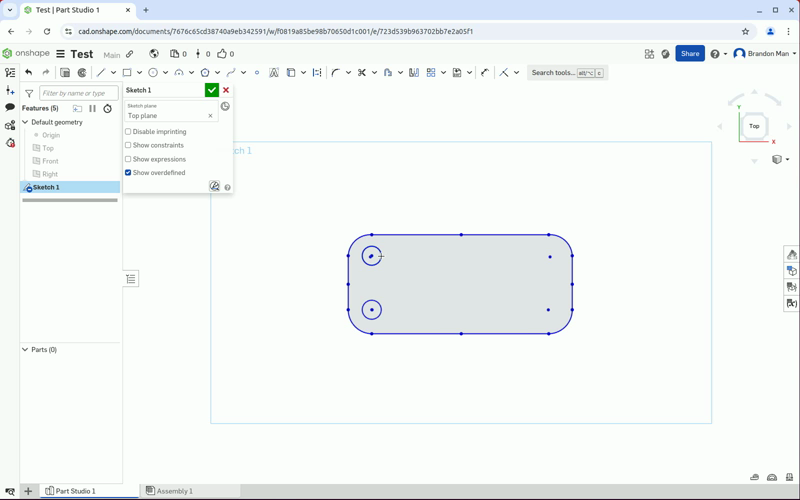
key_down(shift)
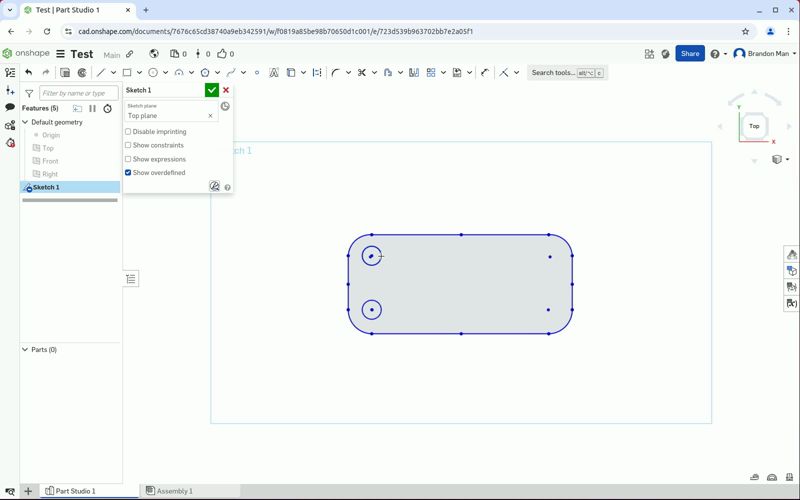
mouse_move(548, 309)
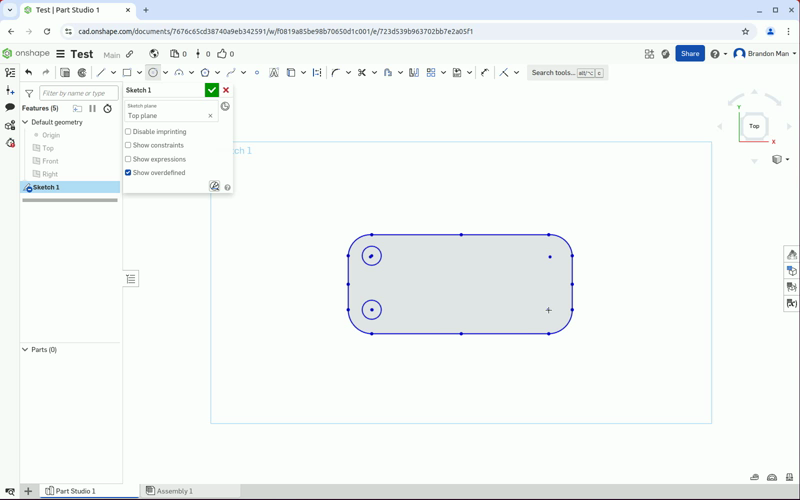
click(548, 309)
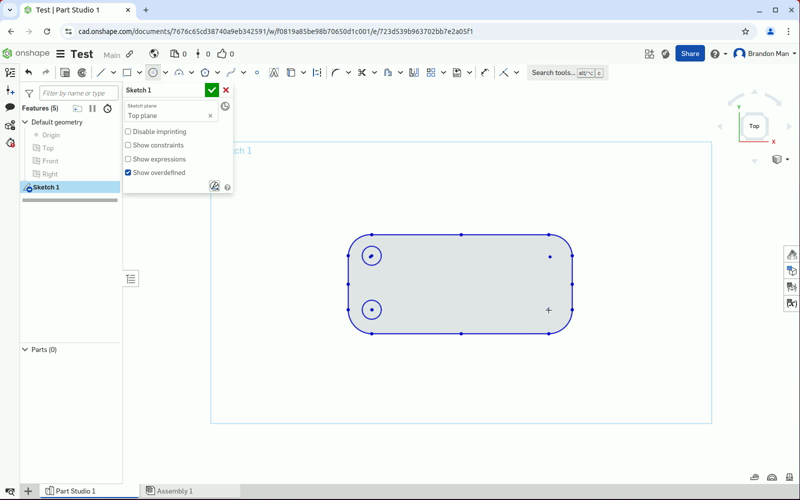
key_up(shift)
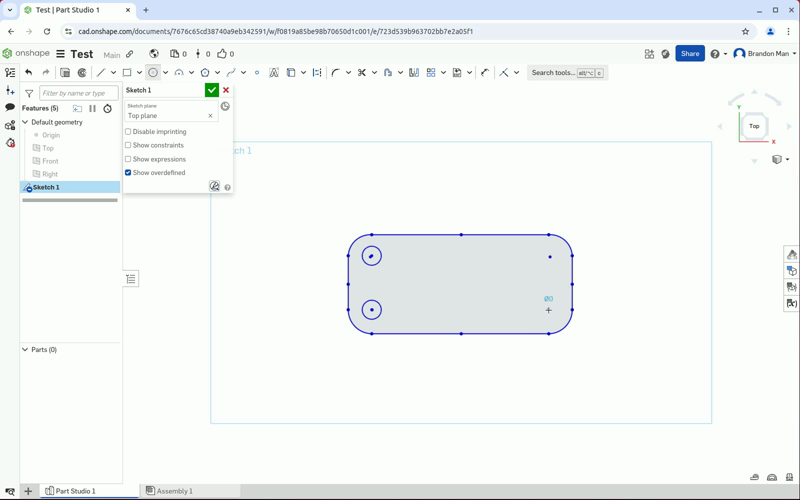
mouse_move(558, 309)
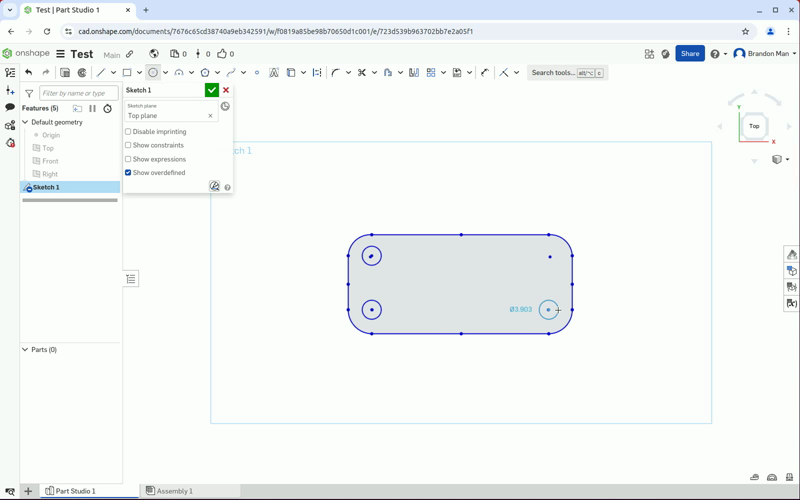
click(558, 309)
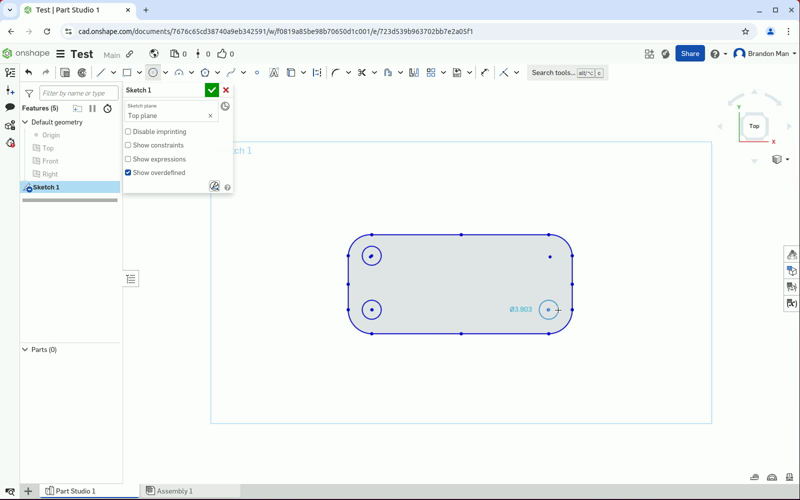
key(esc)
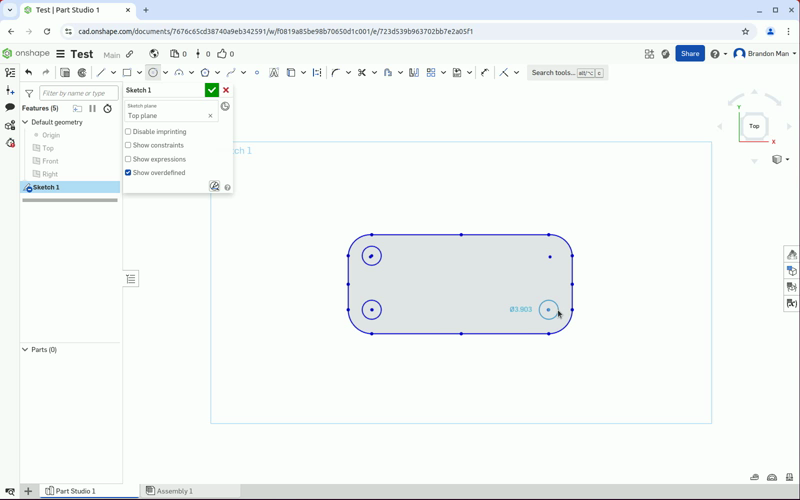
key(c)
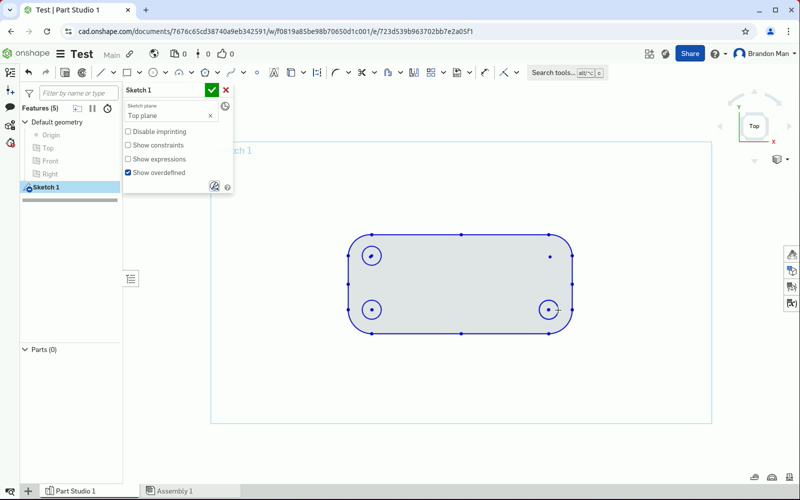
key_down(shift)
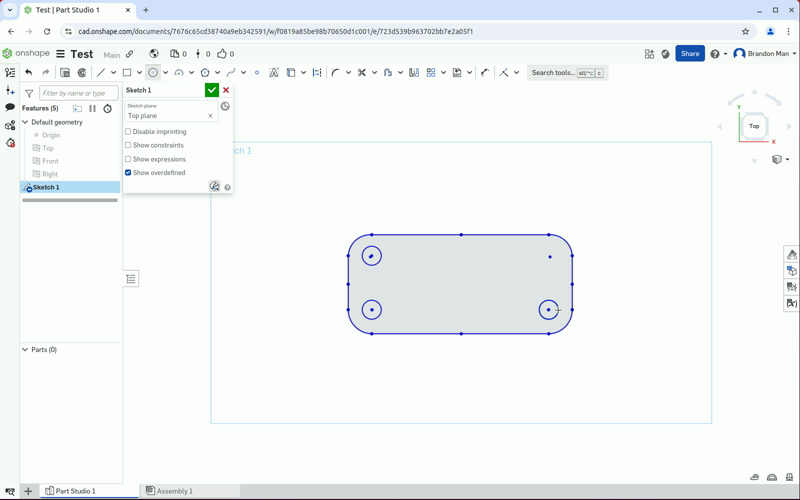
mouse_move(548, 255)
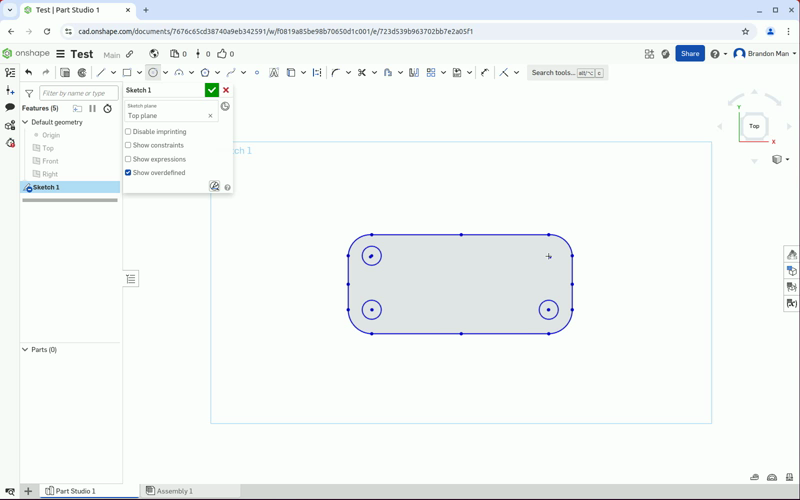
scroll(6)
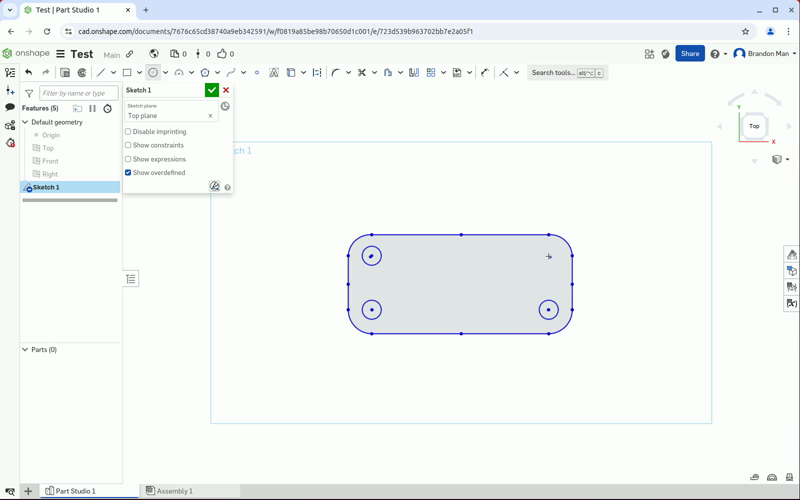
scroll(6)
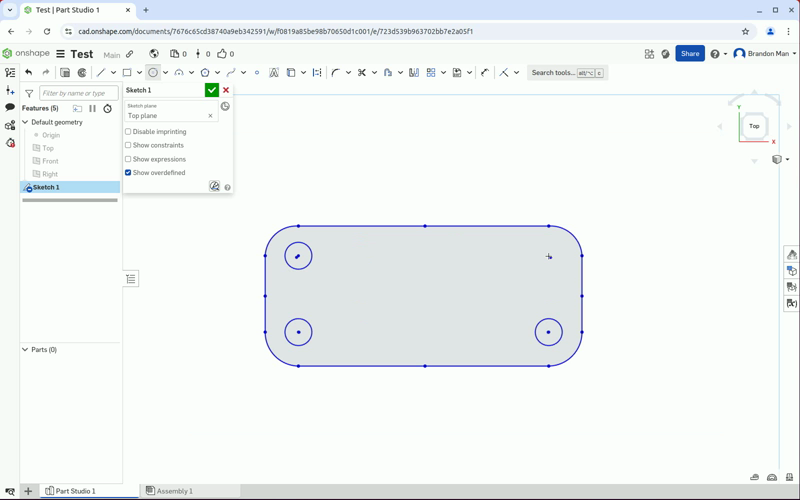
scroll(6)
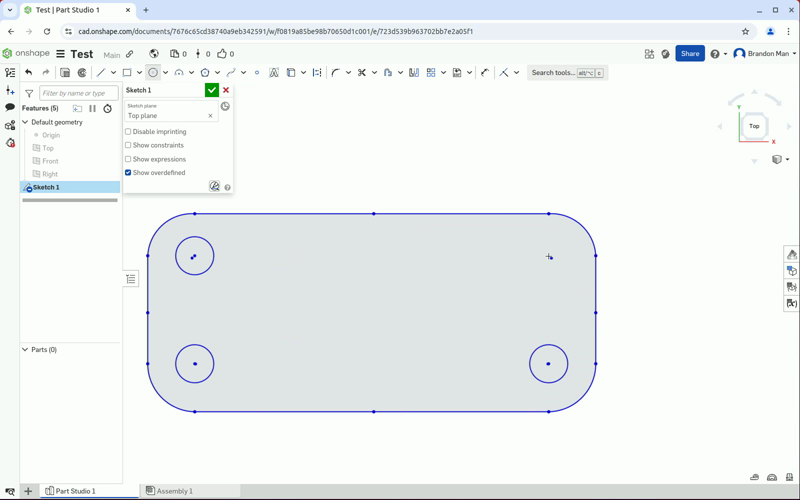
scroll(6)
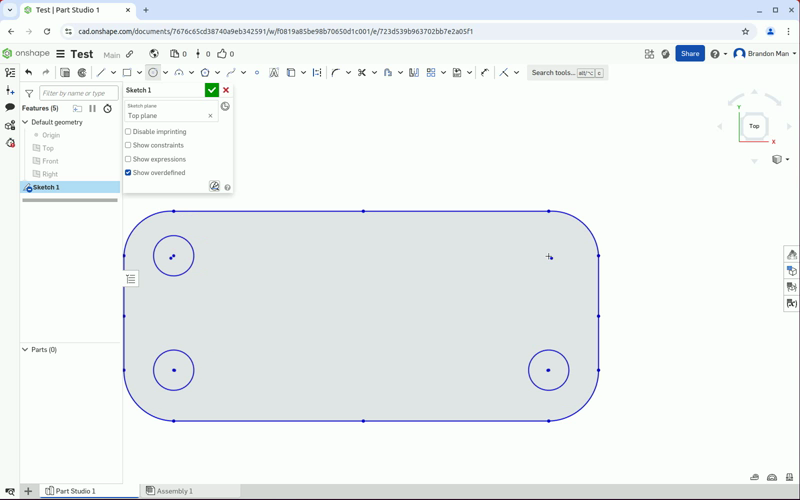
scroll(6)
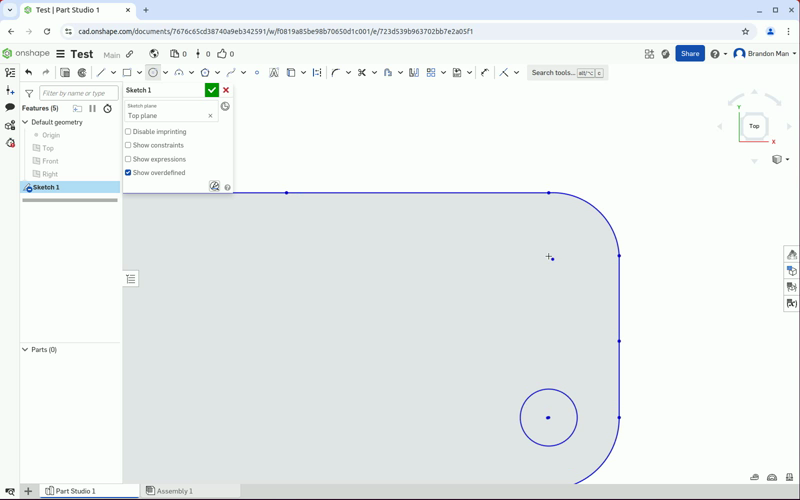
scroll(6)
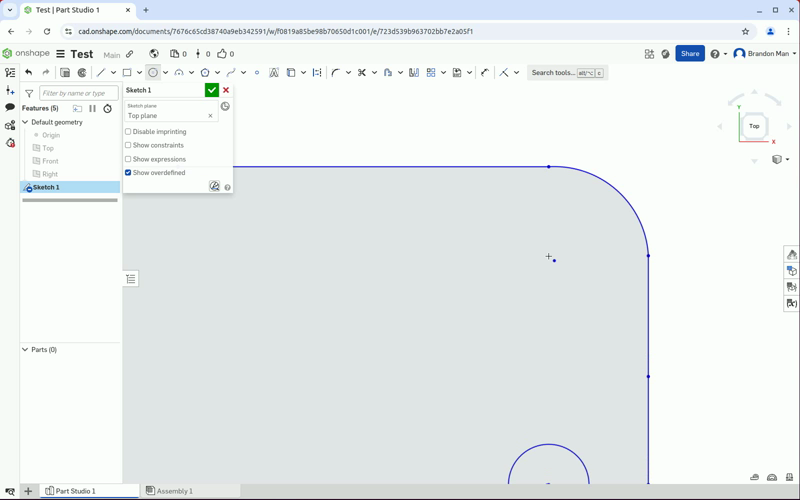
scroll(6)
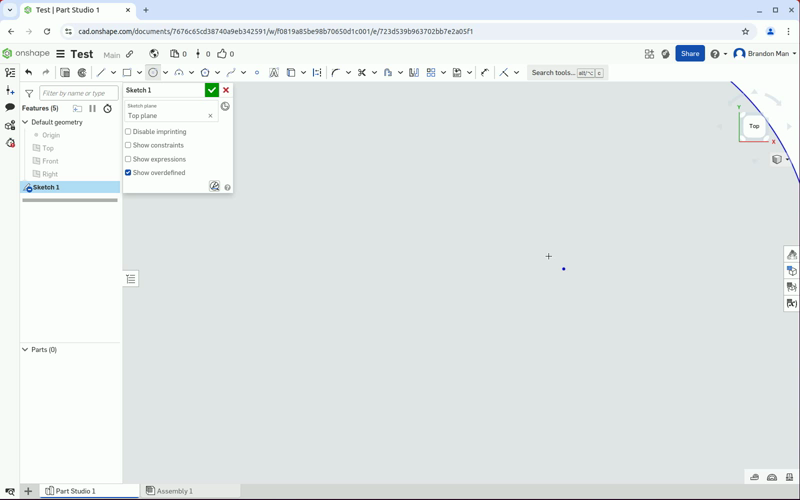
click(548, 255)
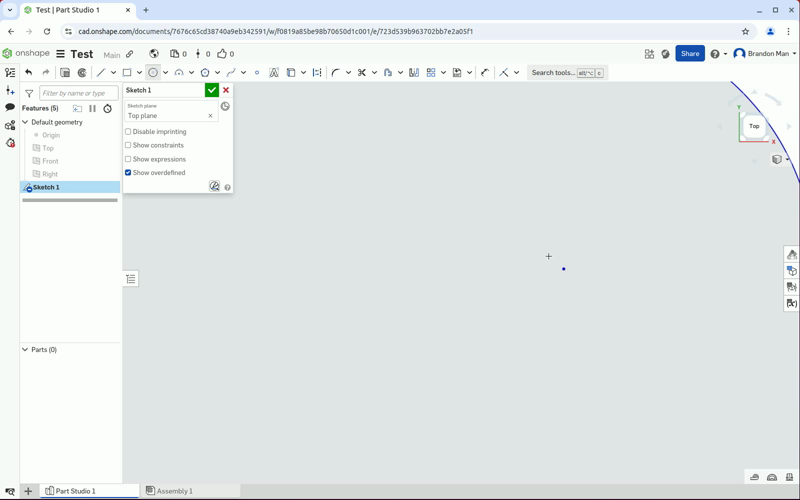
scroll(-6)
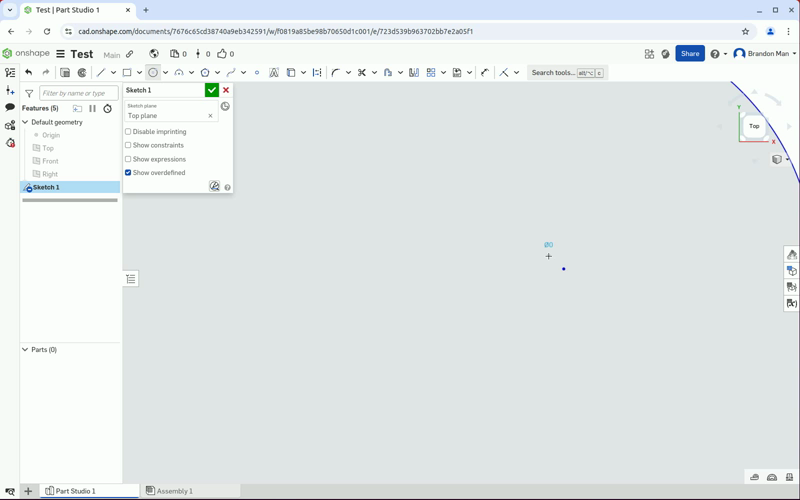
scroll(-6)
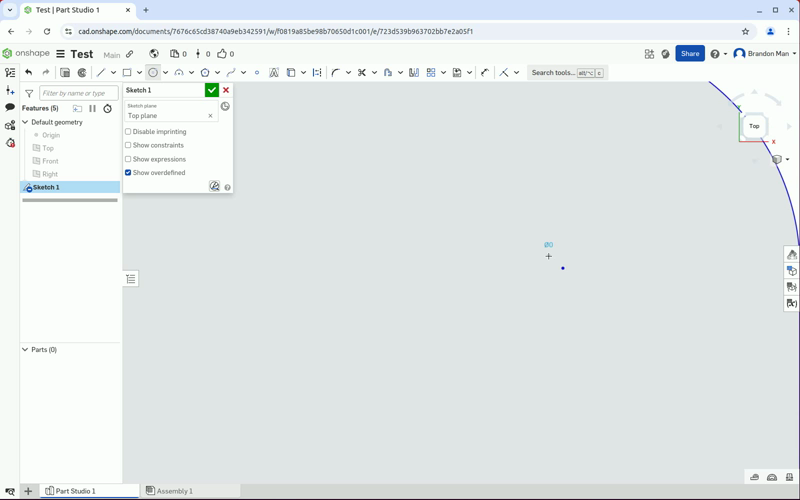
scroll(-6)
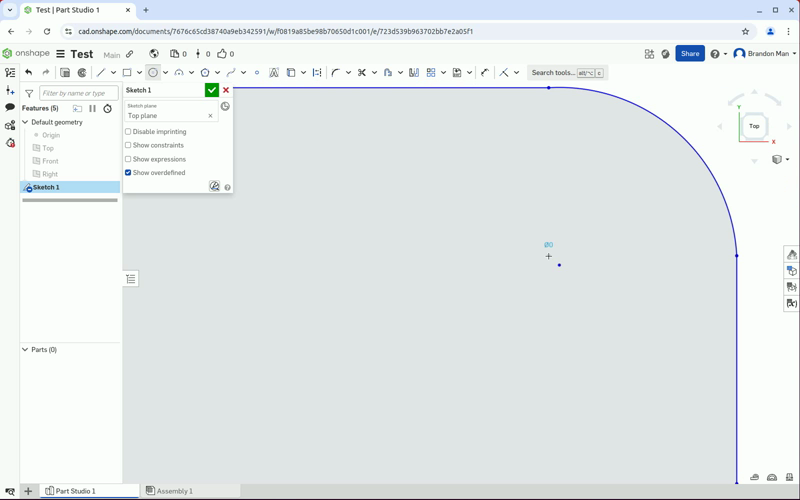
scroll(-6)
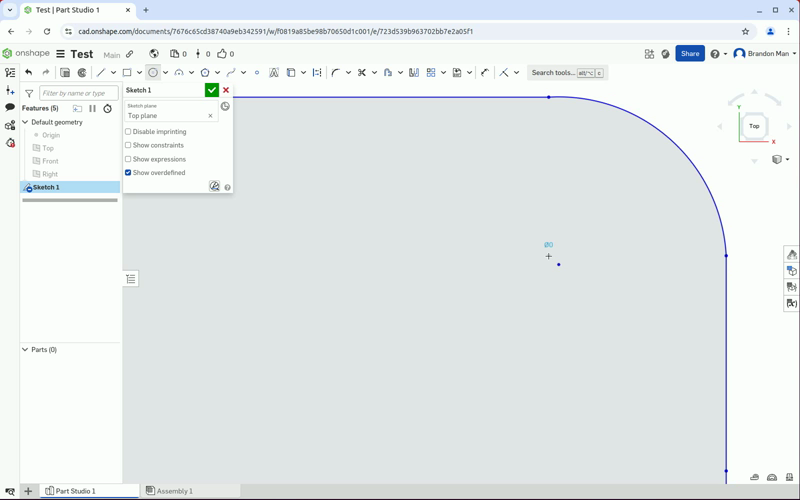
scroll(-6)
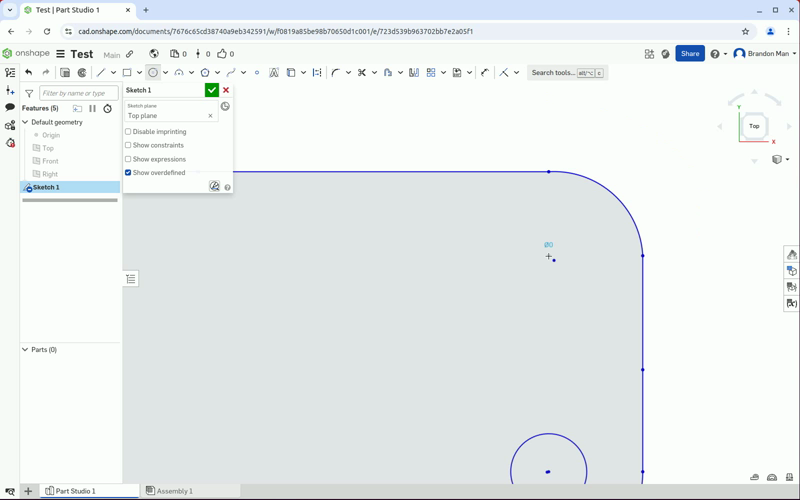
scroll(-6)
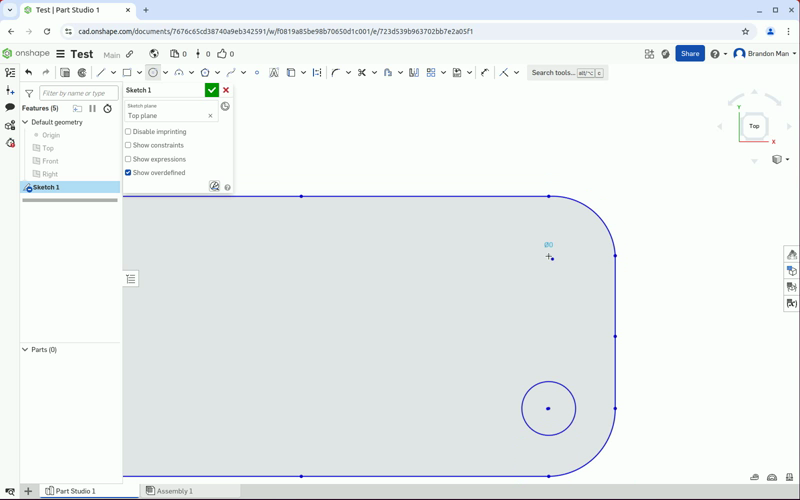
scroll(-6)
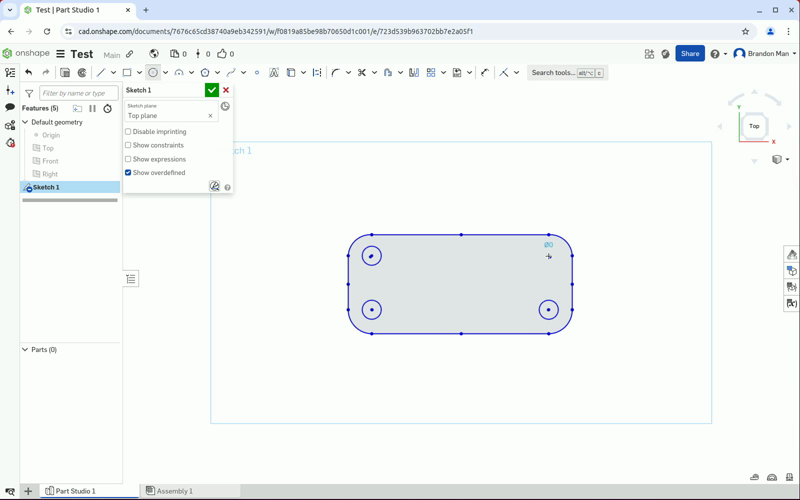
key_up(shift)
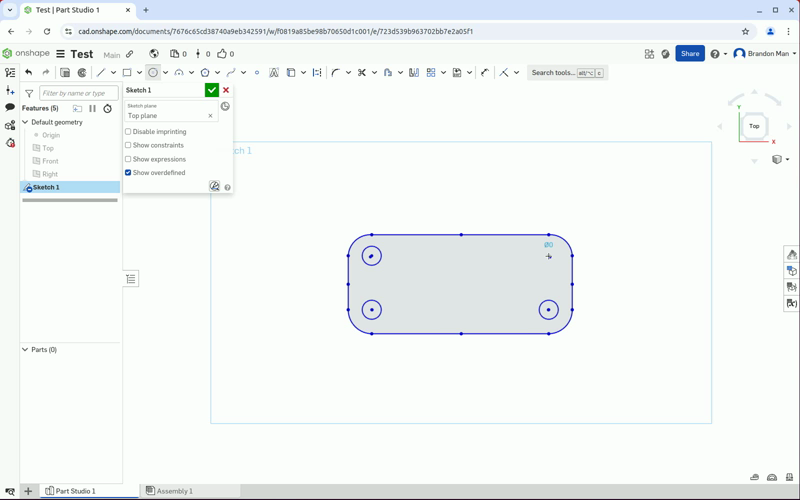
mouse_move(558, 255)
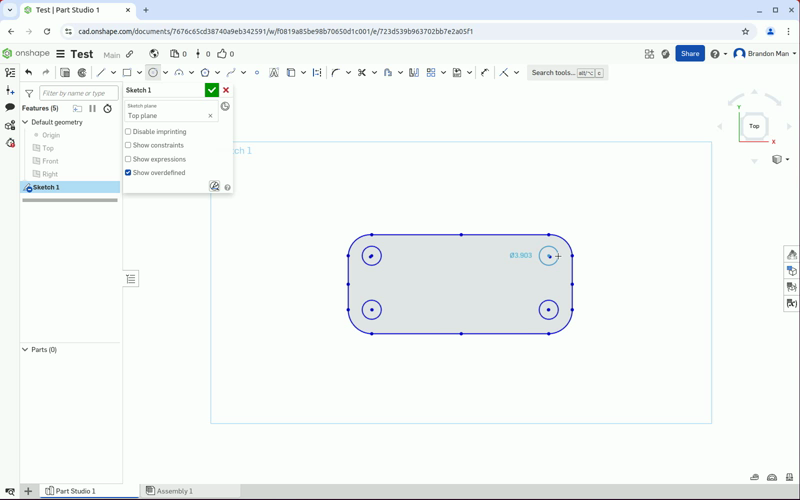
click(558, 255)
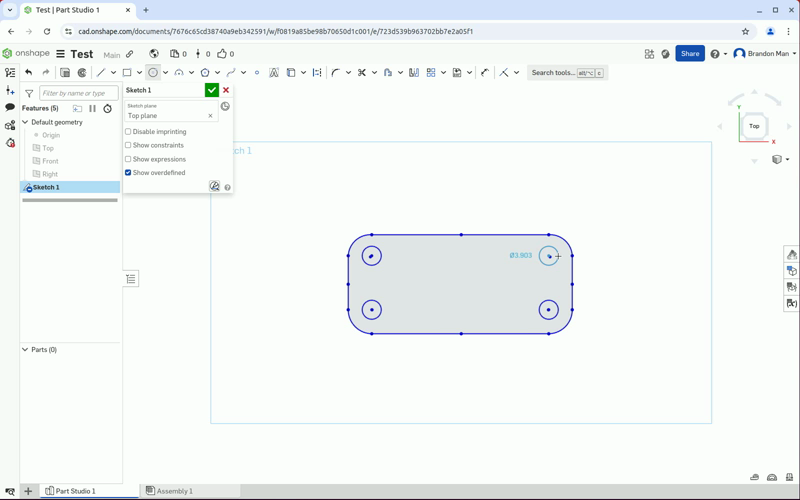
key(esc)
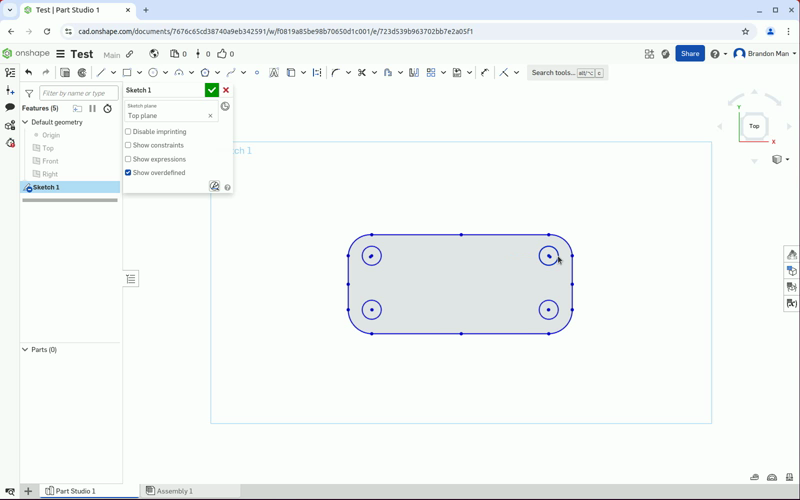
mouse_move(489, 284)
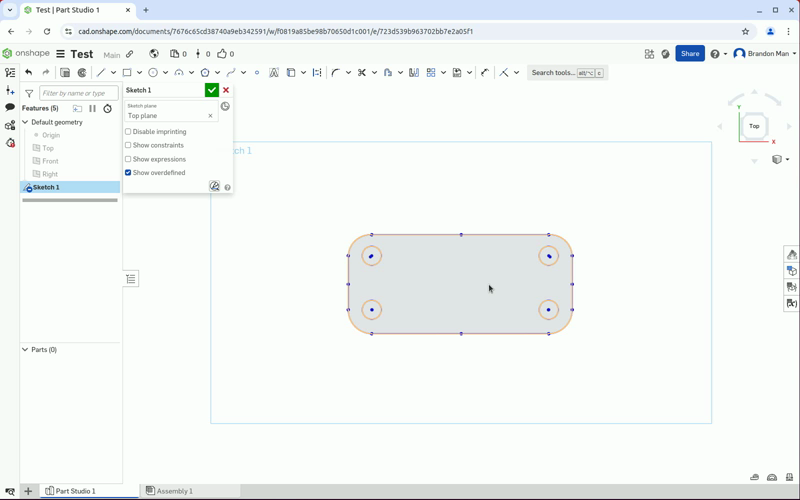
click(489, 284)
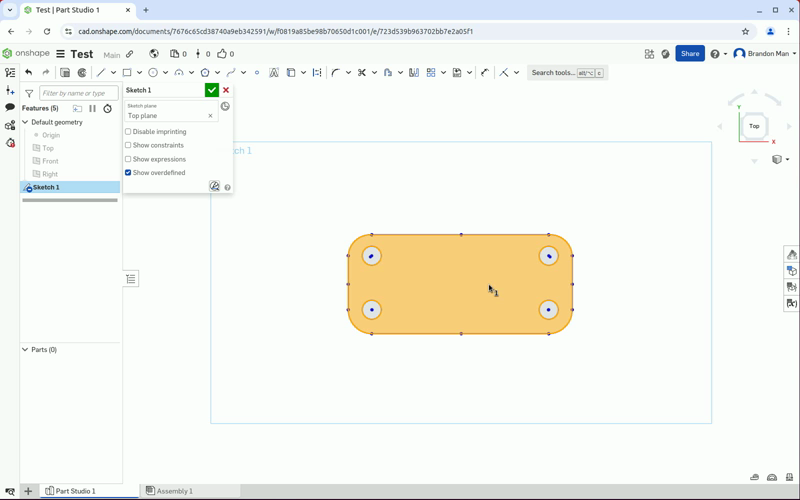
mouse_move(73, 352)
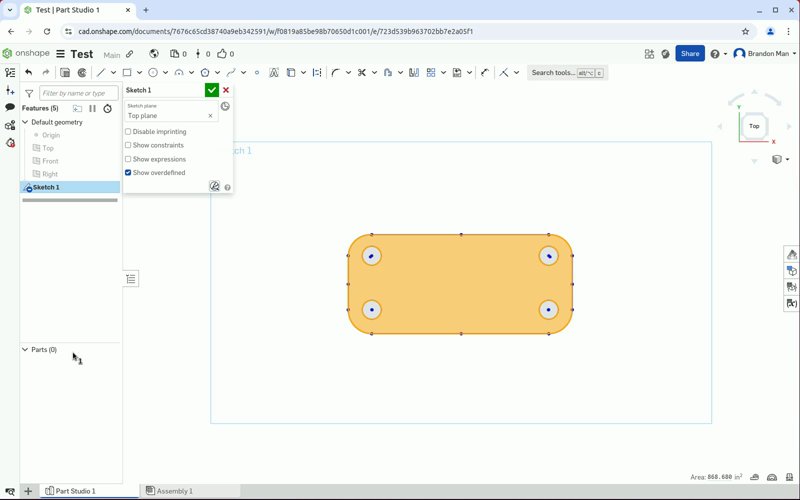
key(shift+y)
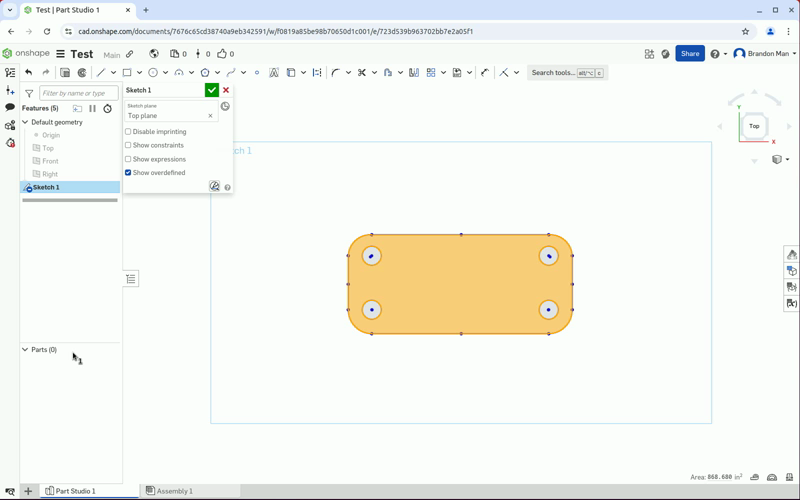
key(shift+e)
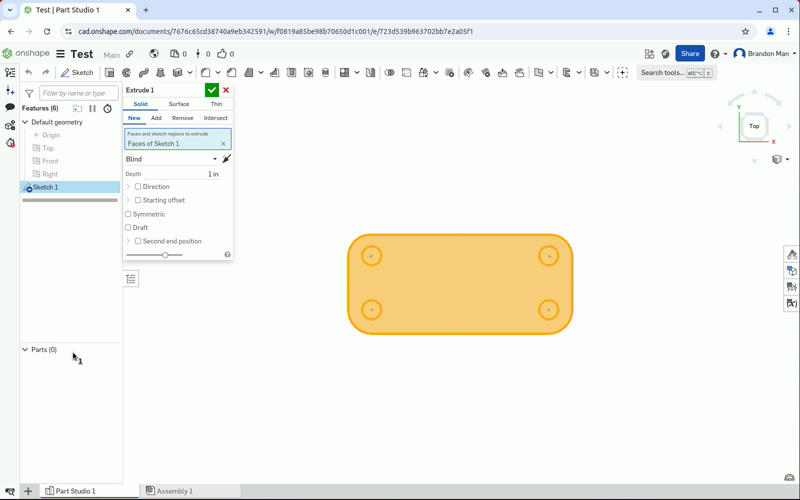
mouse_move(143, 106)
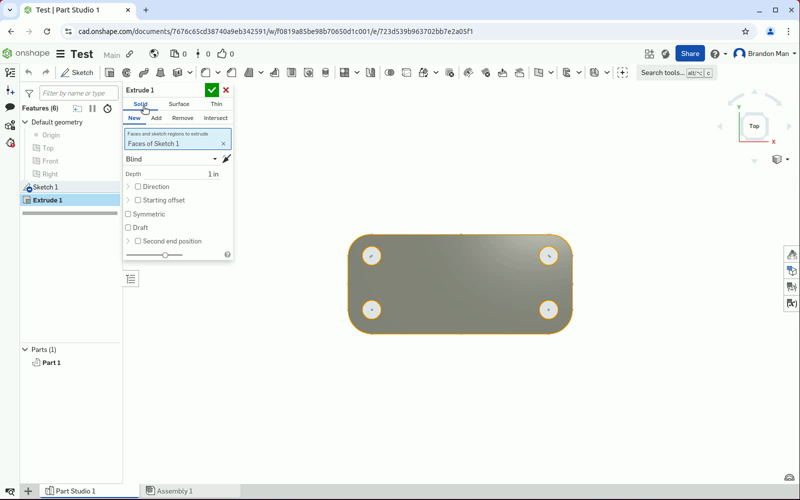
click(143, 106)
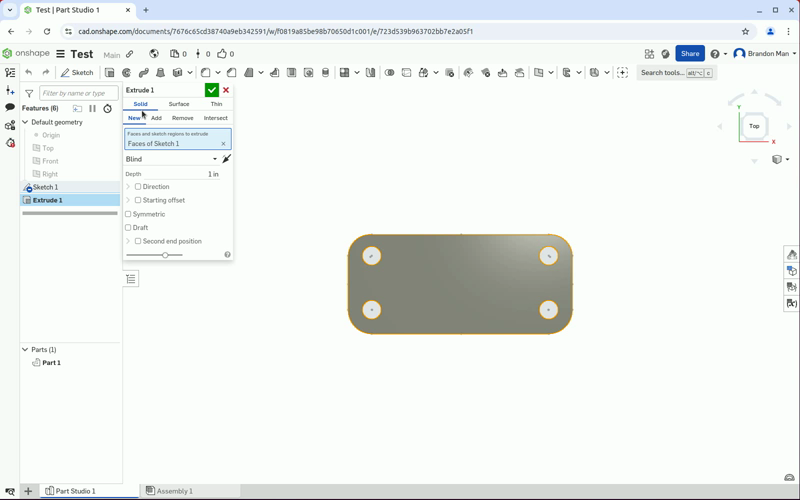
mouse_move(137, 120)
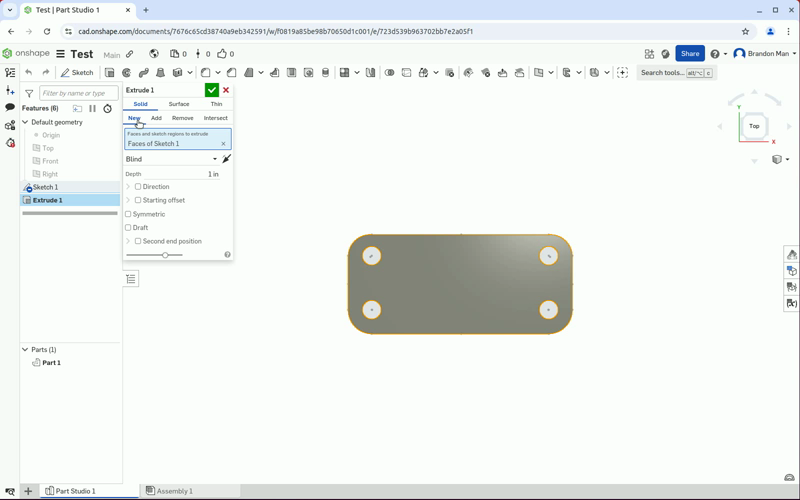
click(137, 120)
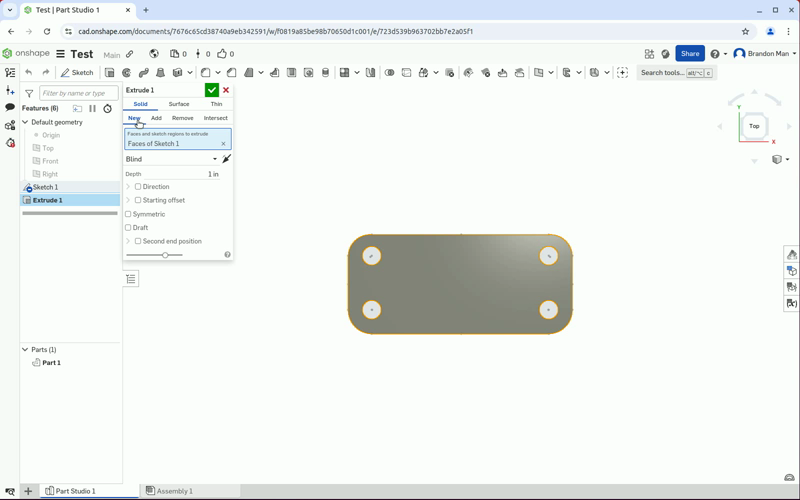
key(tab, 4)
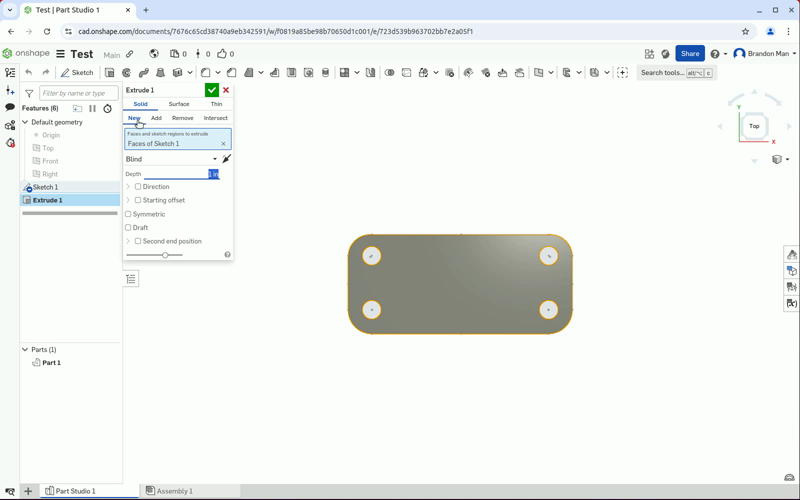
text(-3.611)
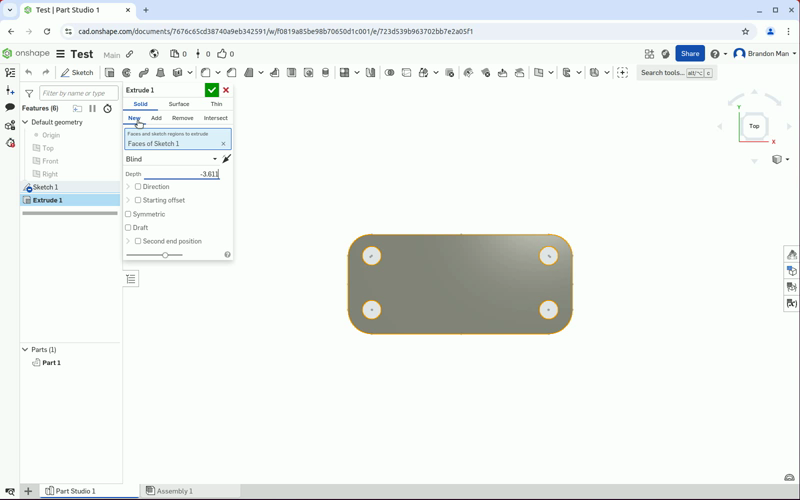
key(enter)
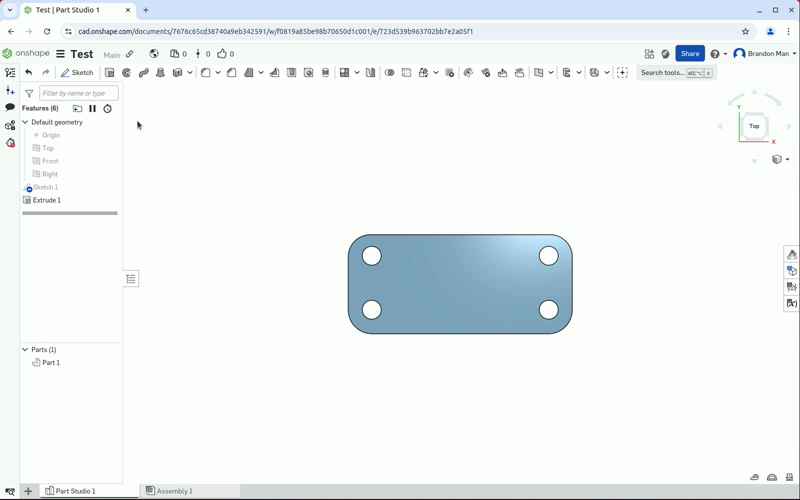
key(shift+h)
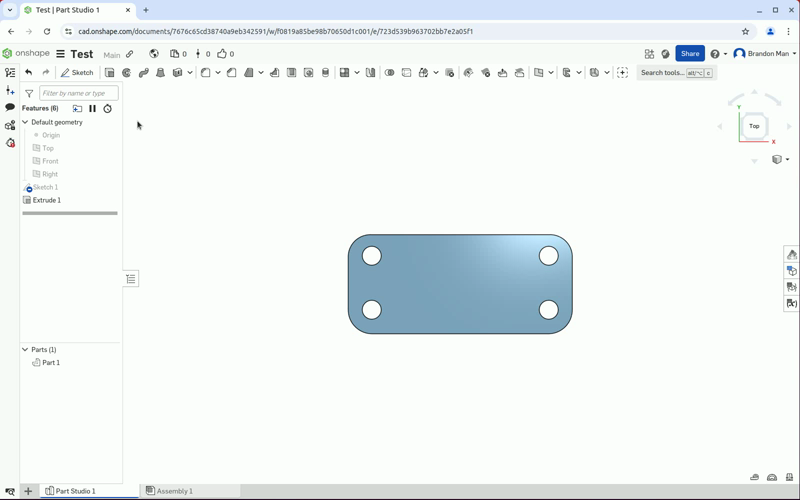
key(shift+h)
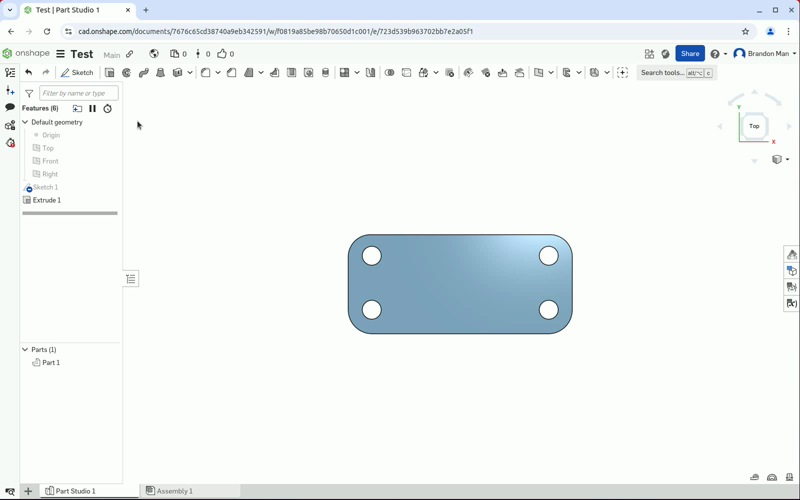
mouse_move(73, 189)
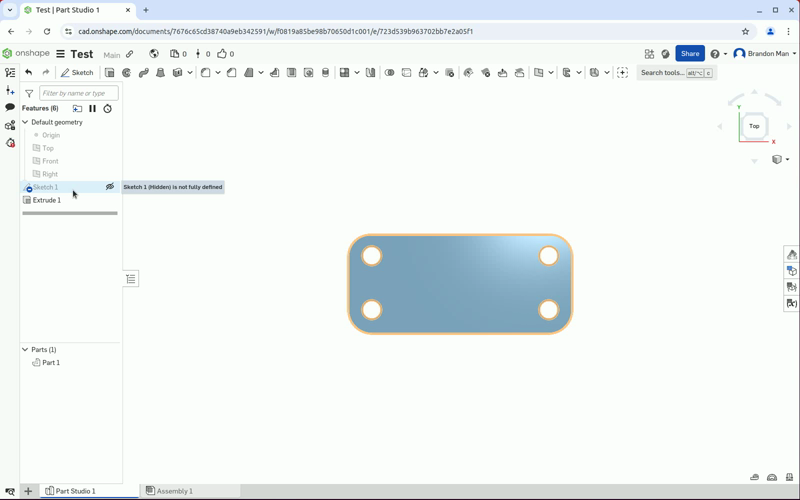
click(73, 189)
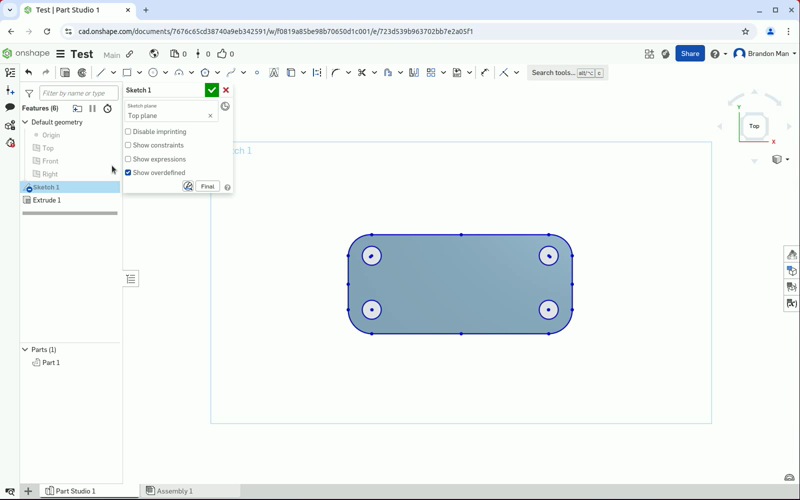
mouse_move(229, 92)
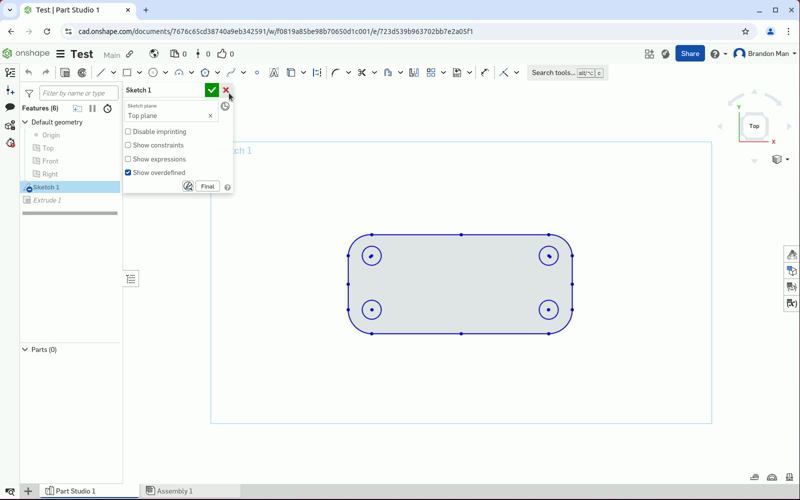
click(229, 92)
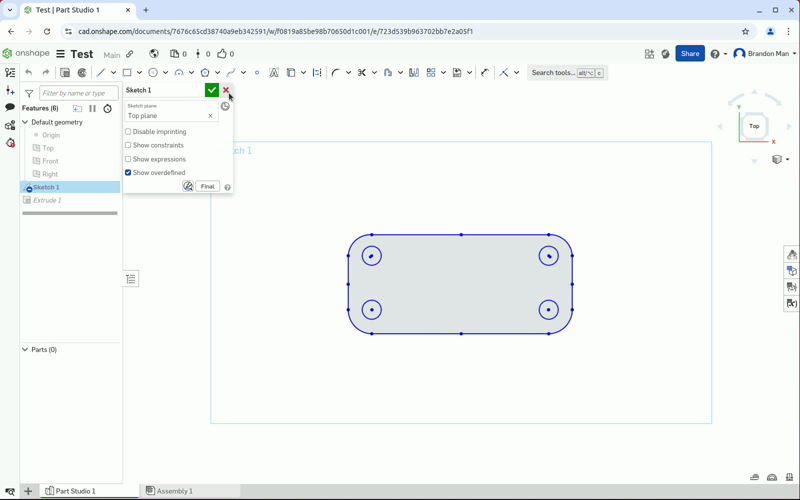
key(shift+s)
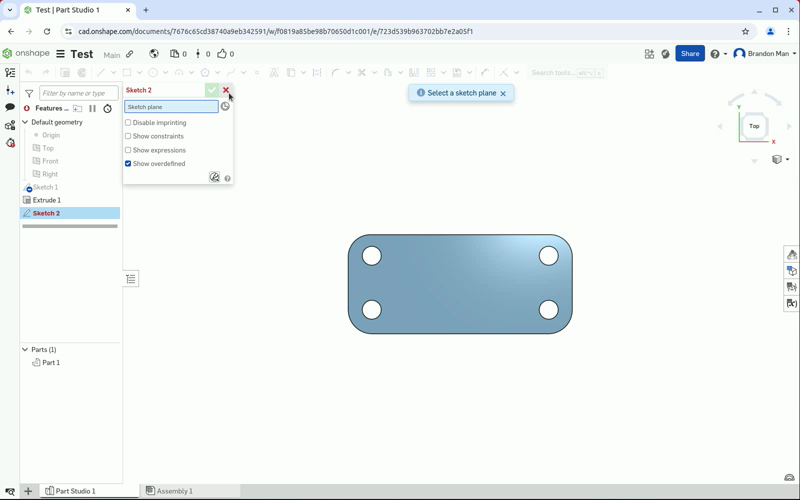
mouse_move(73, 150)
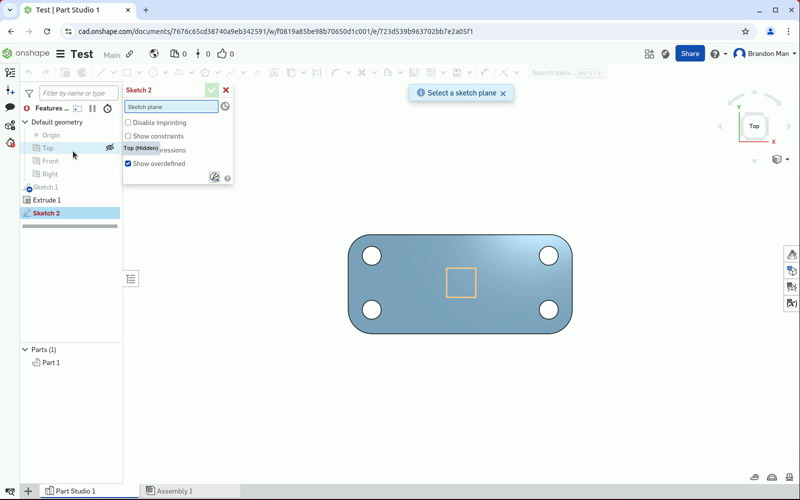
click(73, 150)
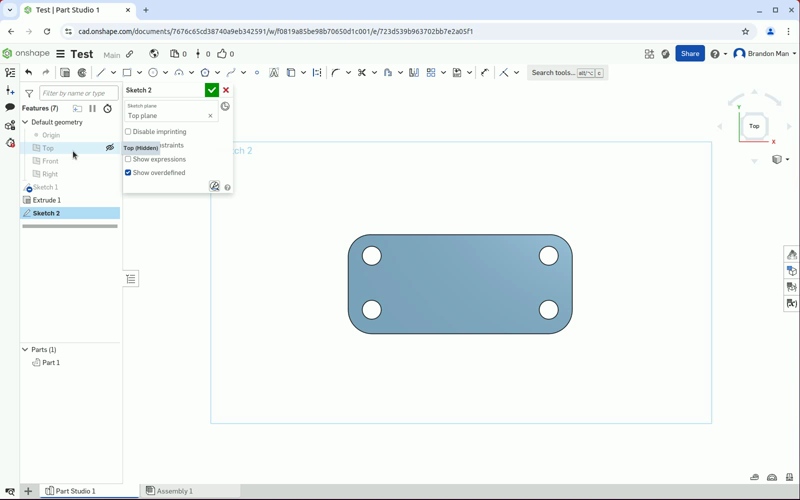
mouse_move(73, 352)
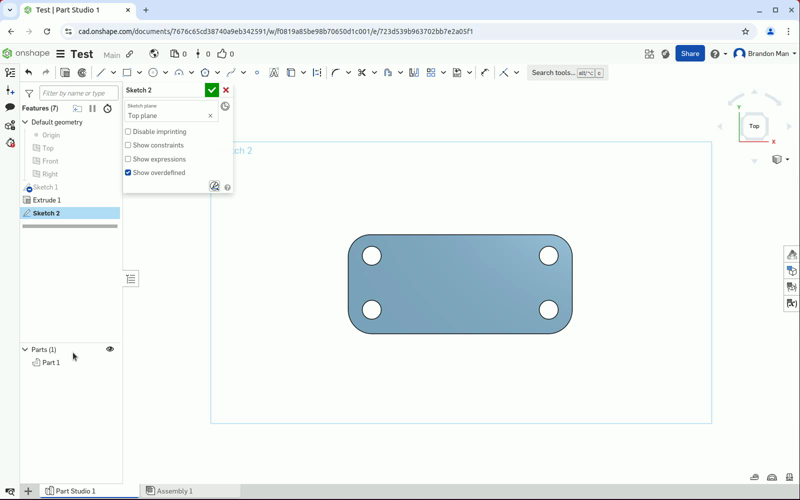
key(y)
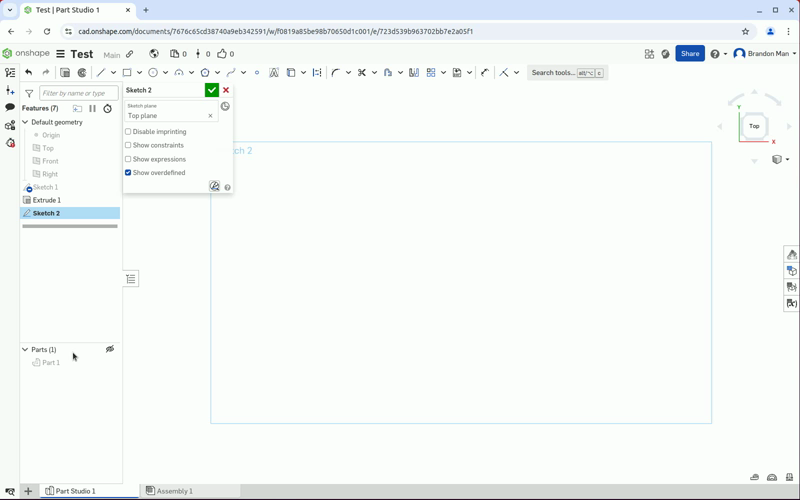
key(c)
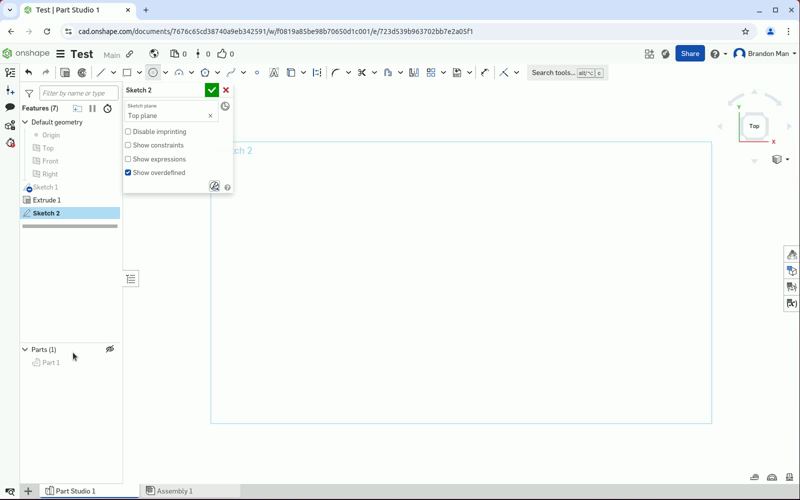
key_down(shift)
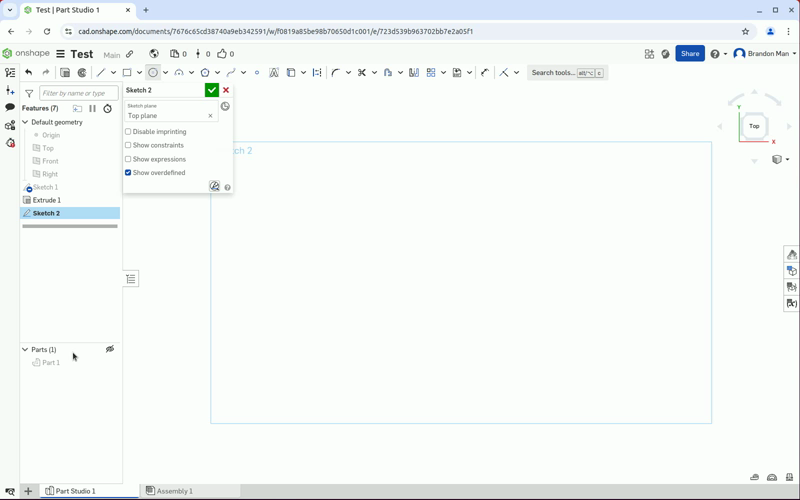
mouse_move(460, 282)
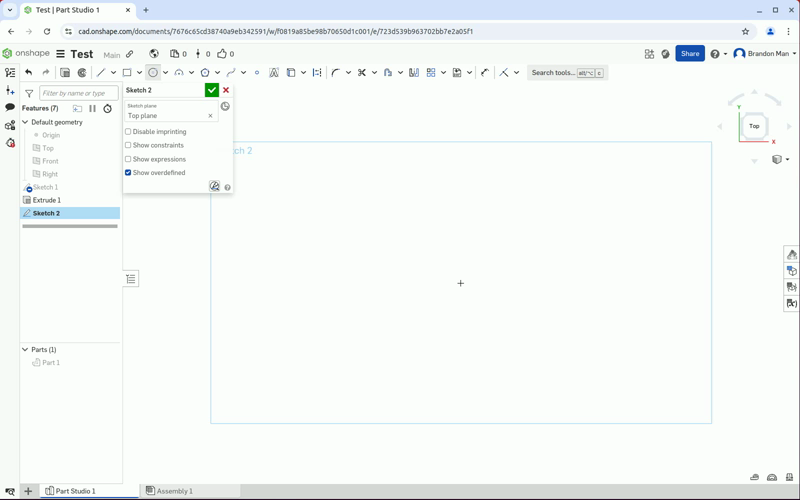
click(460, 282)
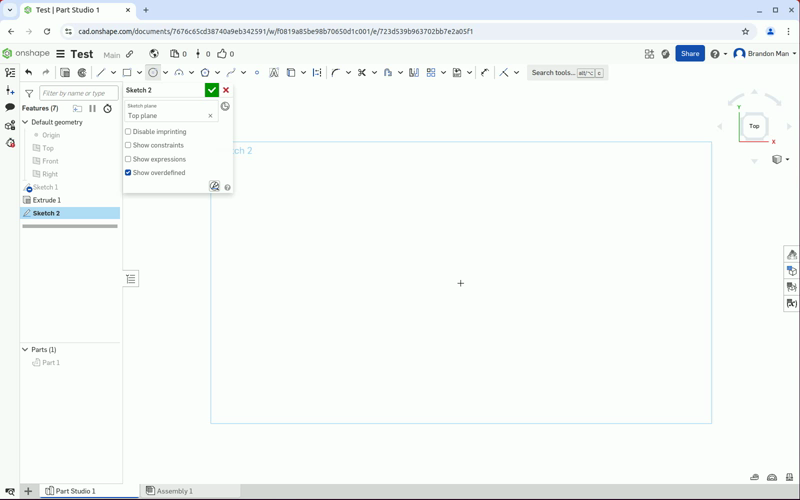
key_up(shift)
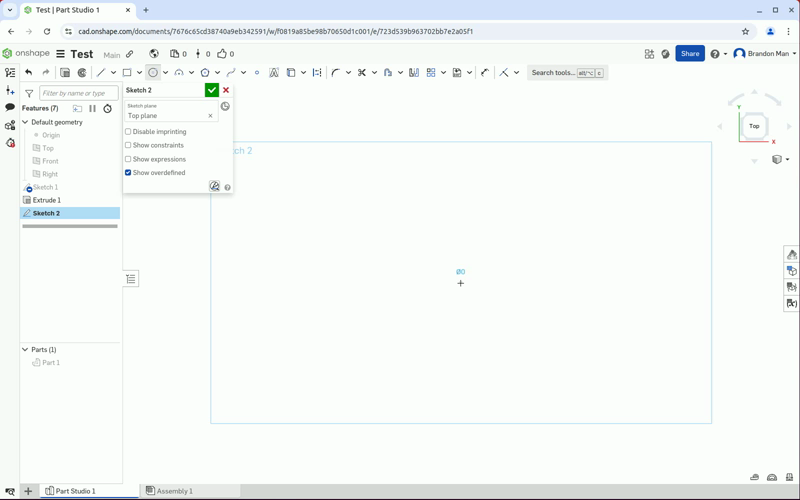
mouse_move(497, 282)
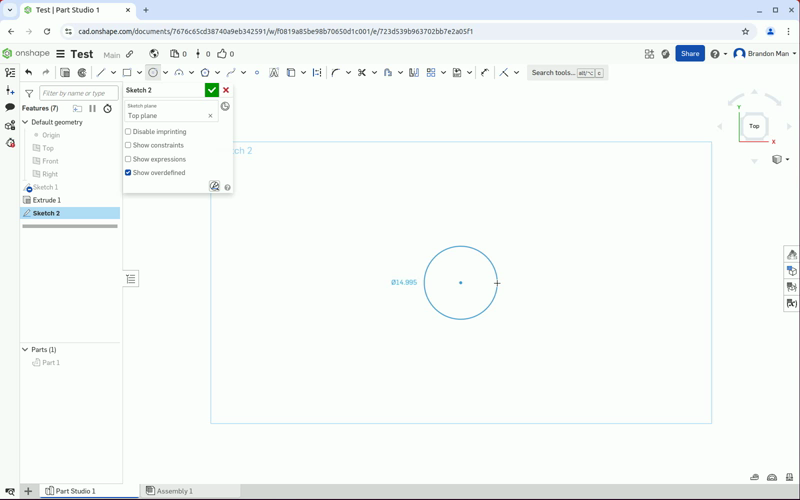
click(497, 282)
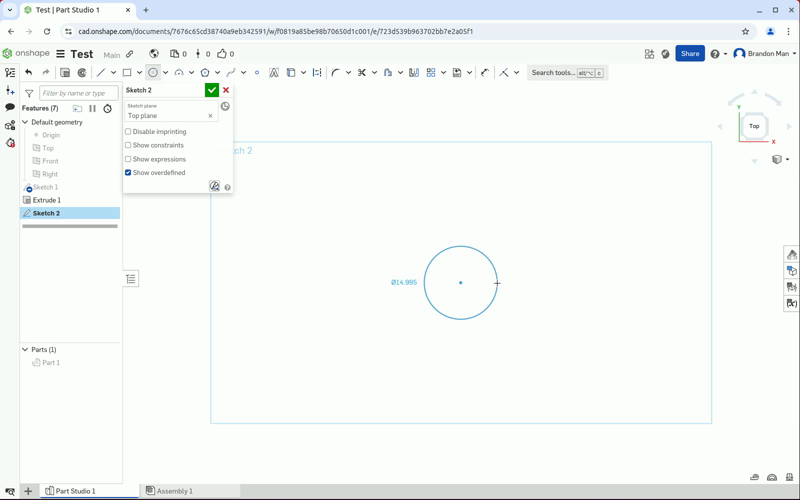
key(esc)
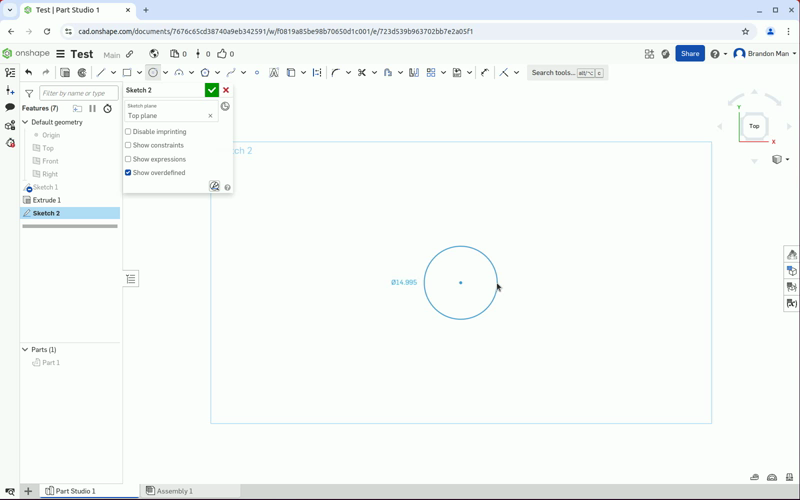
mouse_move(490, 279)
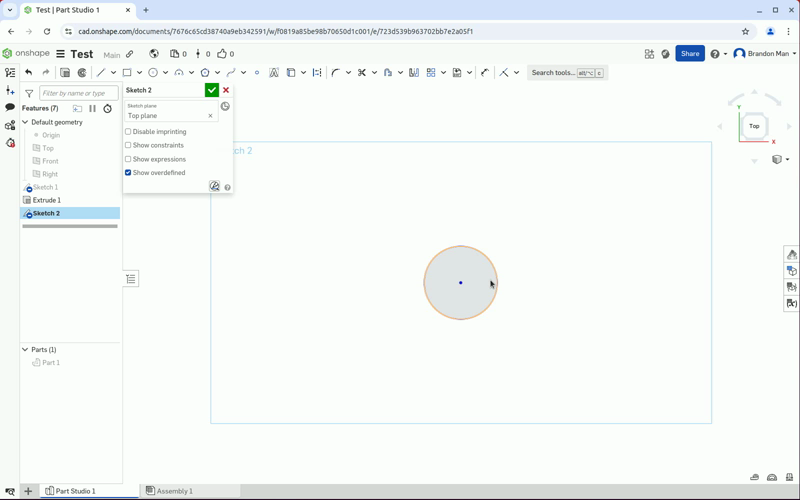
click(490, 279)
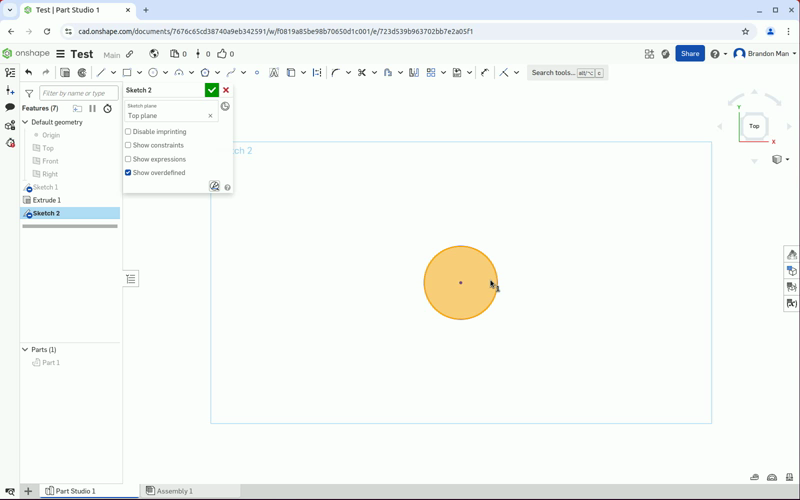
mouse_move(73, 352)
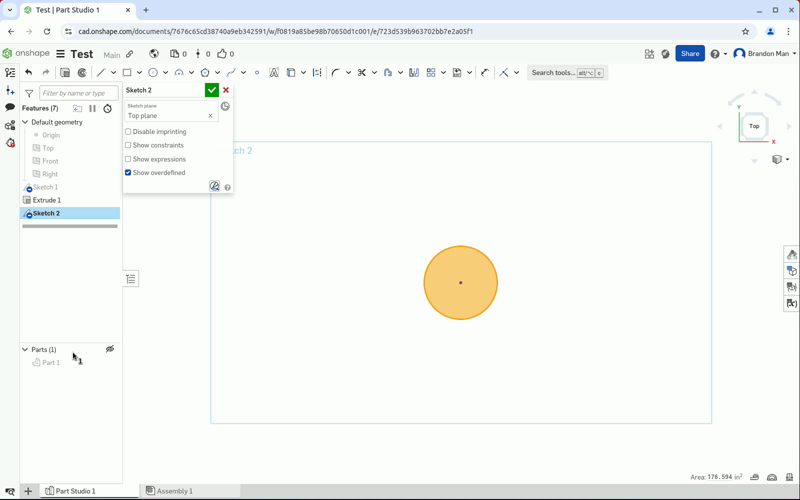
key(shift+y)
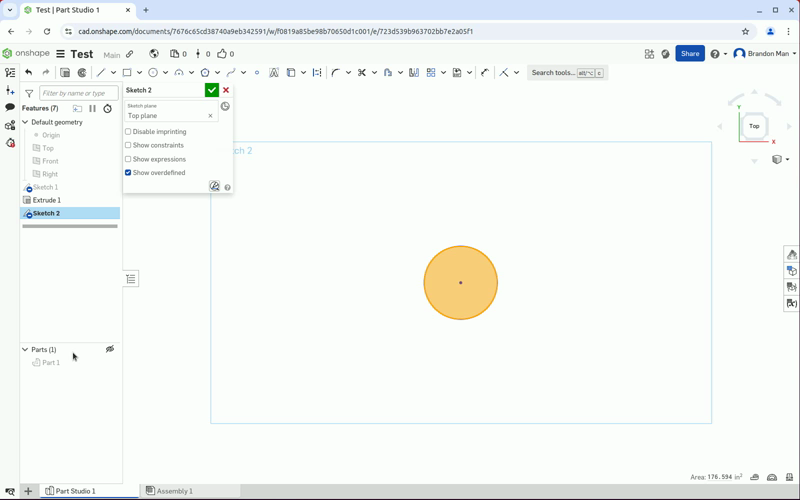
key(shift+e)
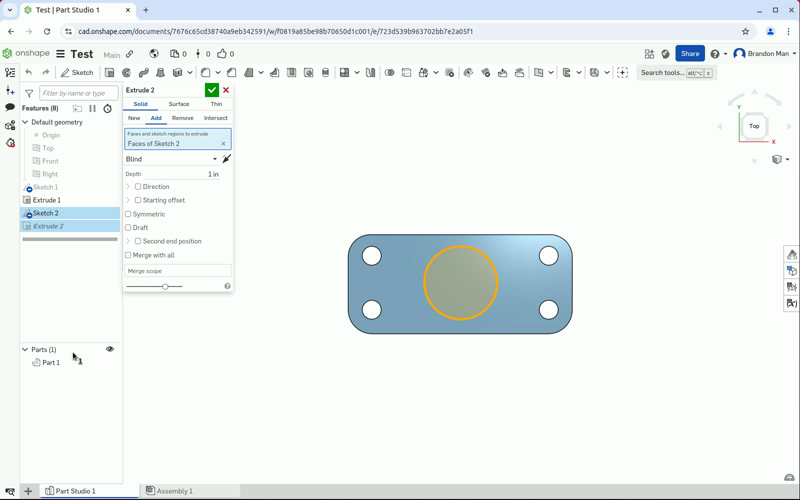
mouse_move(143, 106)
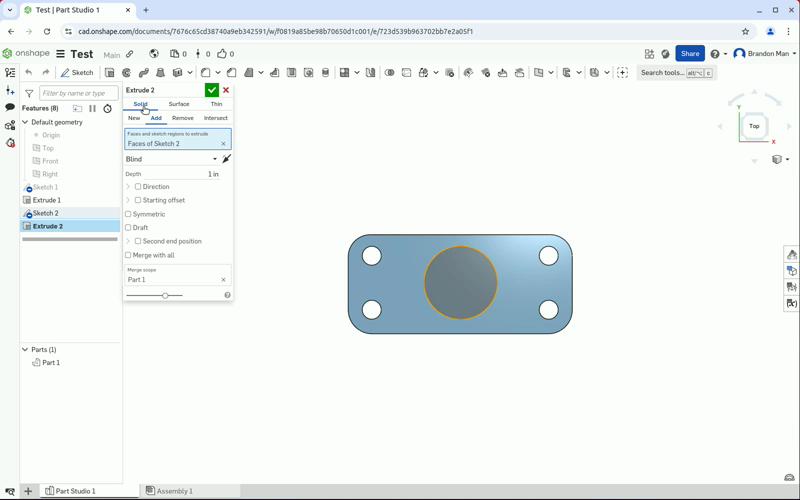
click(143, 106)
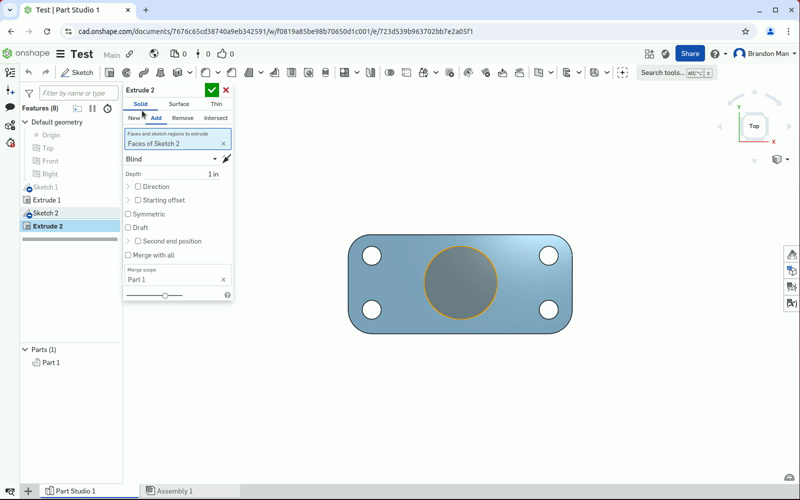
mouse_move(137, 120)
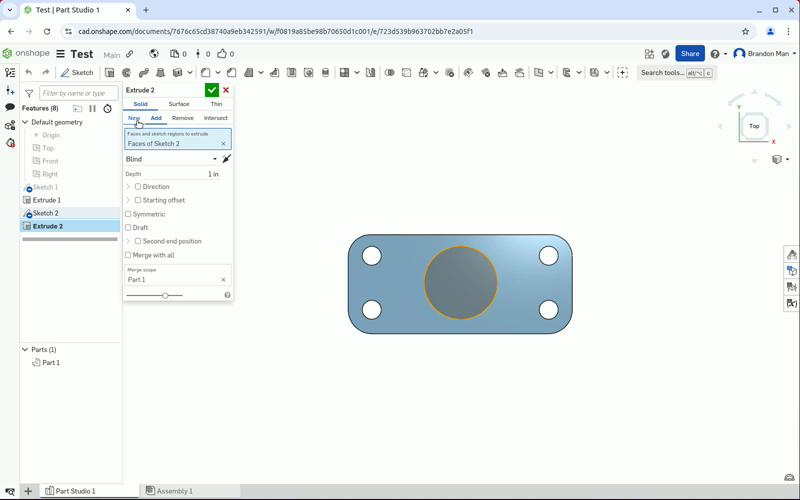
click(137, 120)
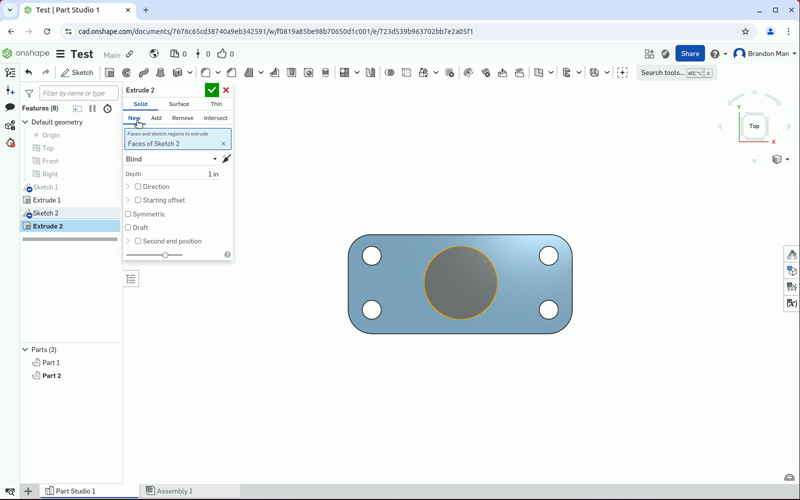
key(tab, 4)
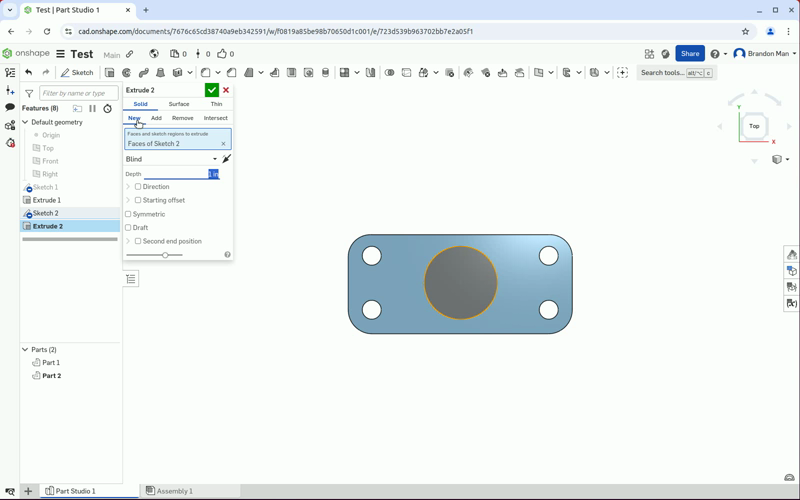
text(11.073)
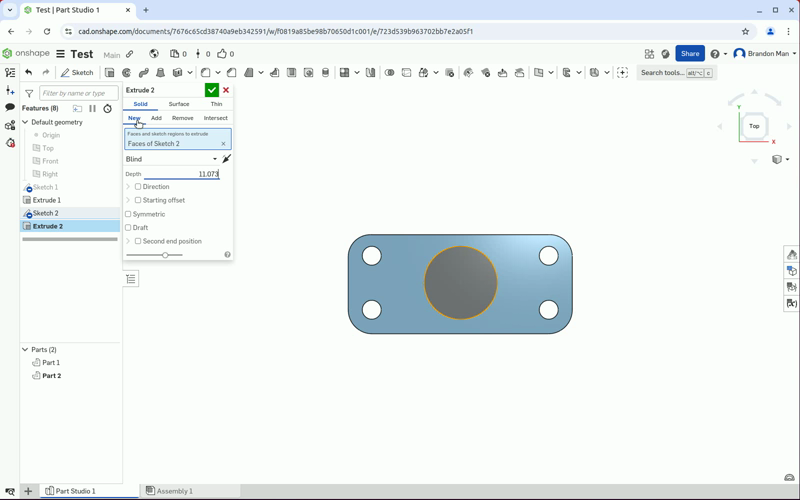
key(enter)
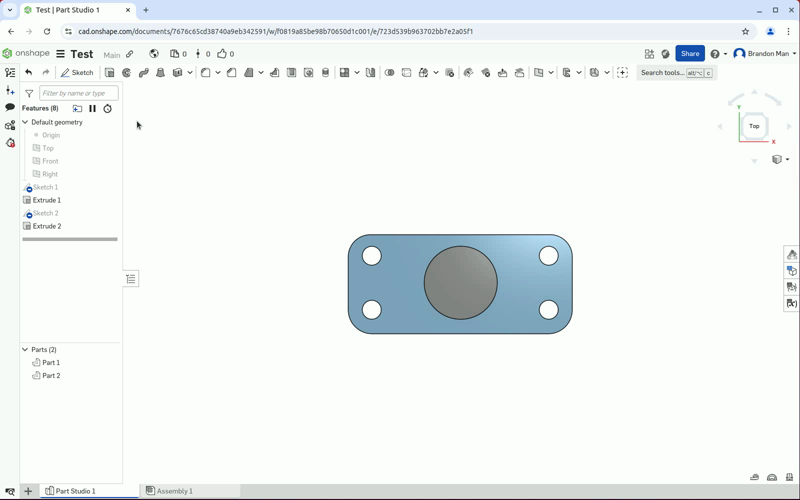
key(shift+h)
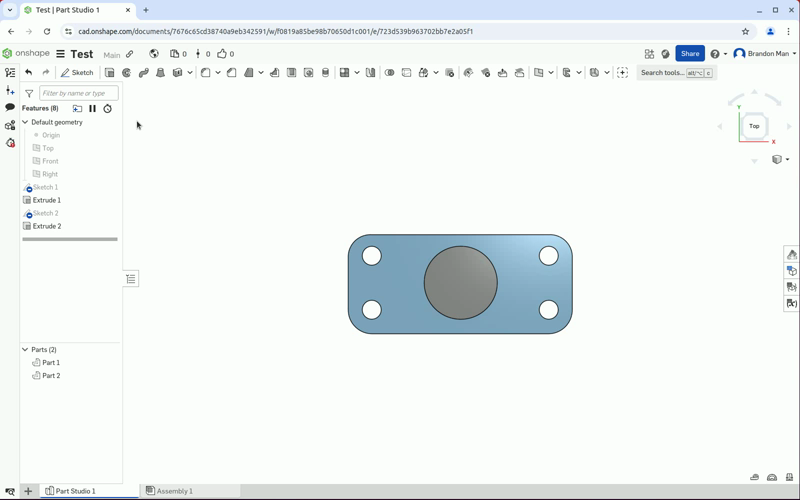
key(shift+h)
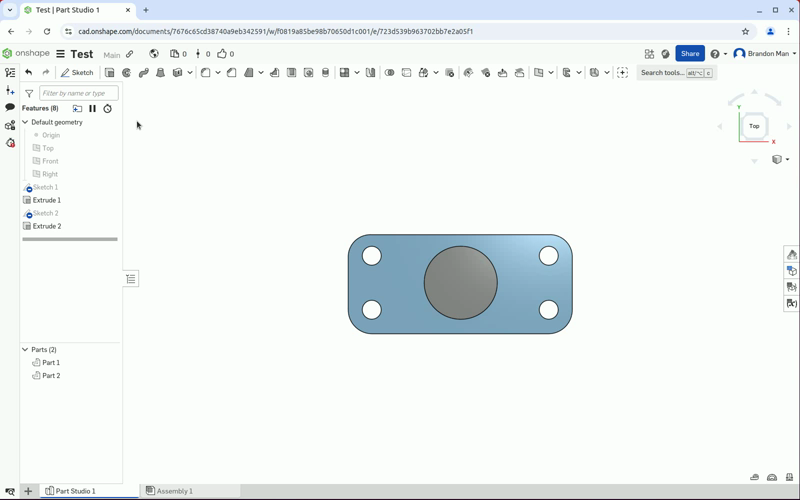
mouse_move(73, 189)
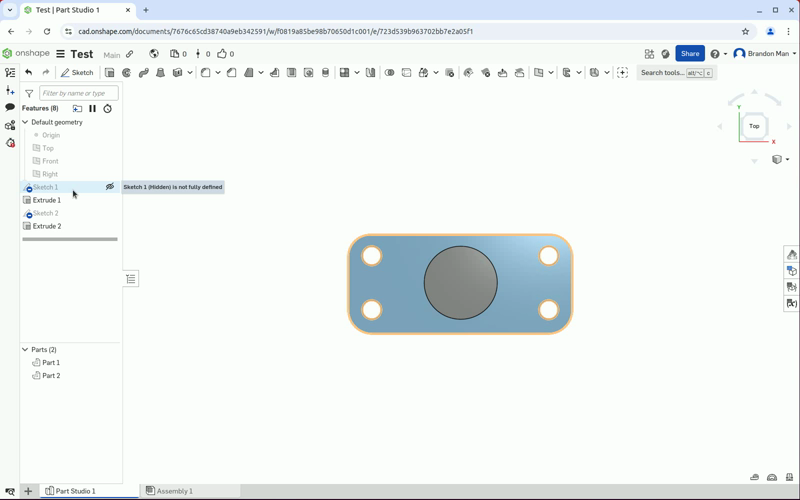
click(73, 189)
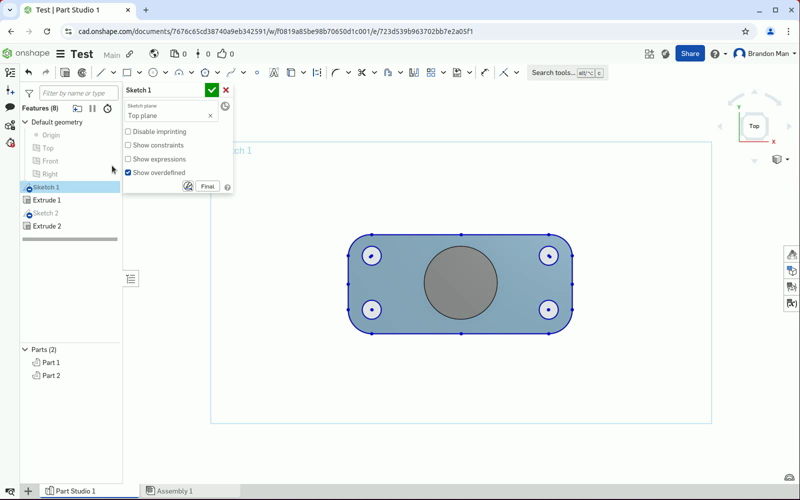
mouse_move(229, 92)
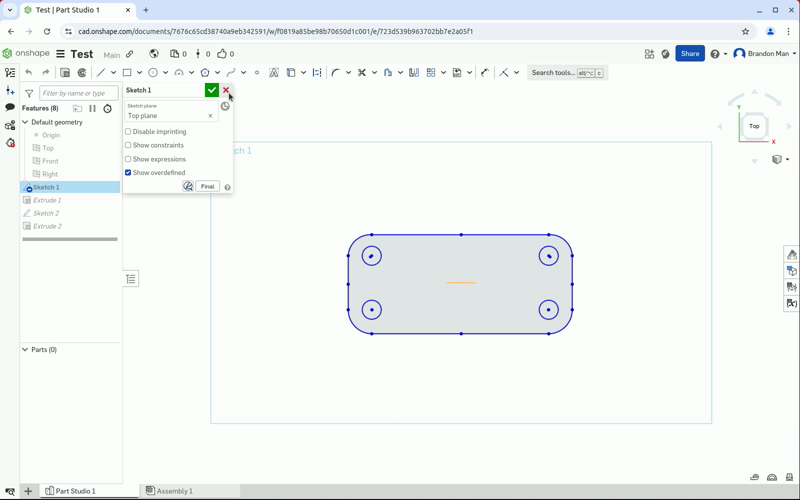
click(229, 92)
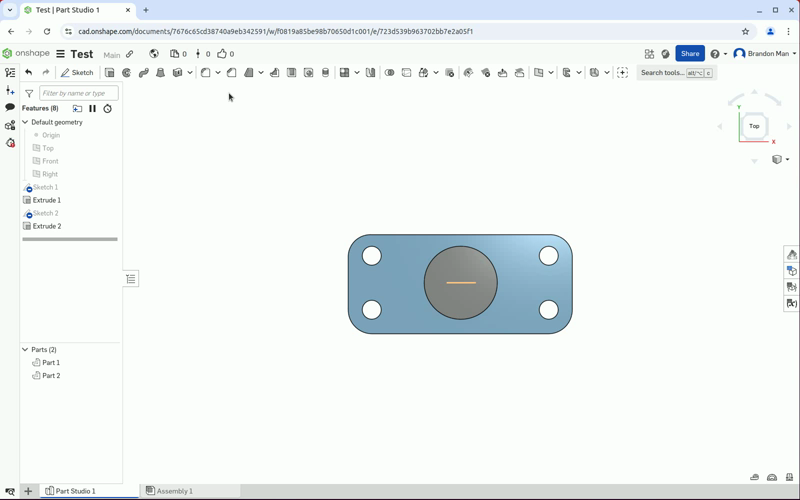
mouse_move(73, 352)
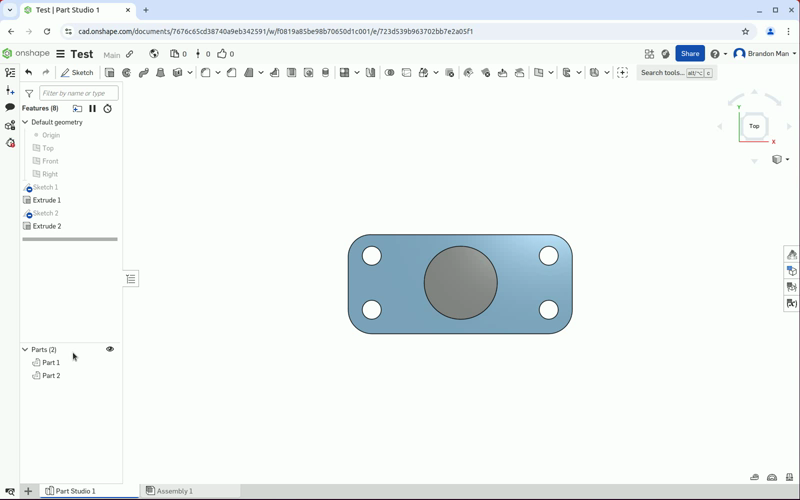
key(y)
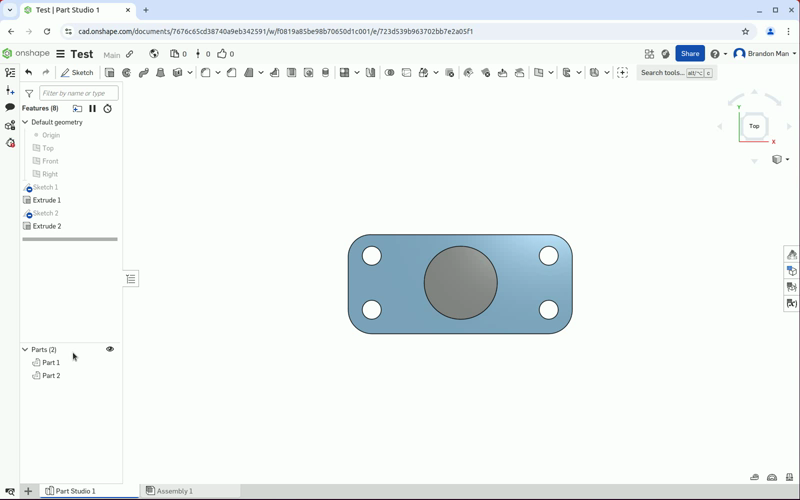
key(shift+p)
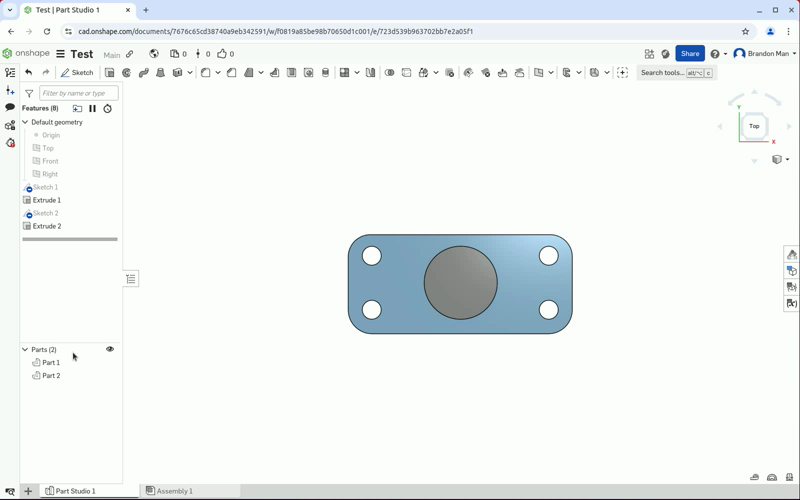
key(space)
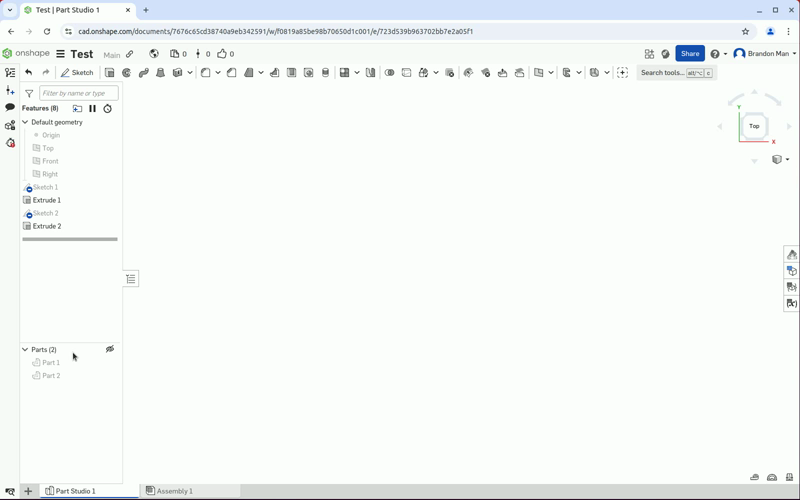
key_down(shift)
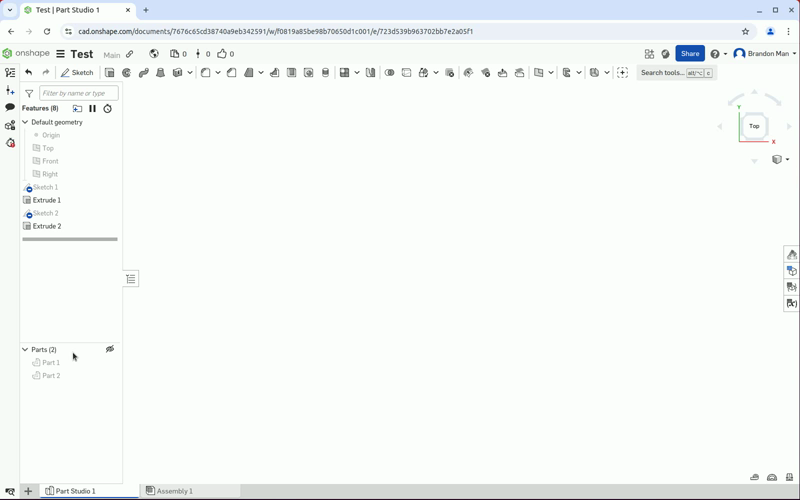
key(up)
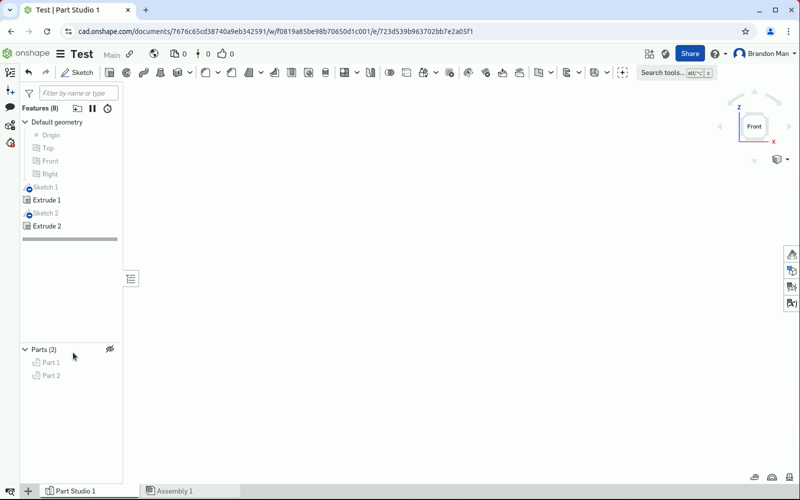
key_up(shift)
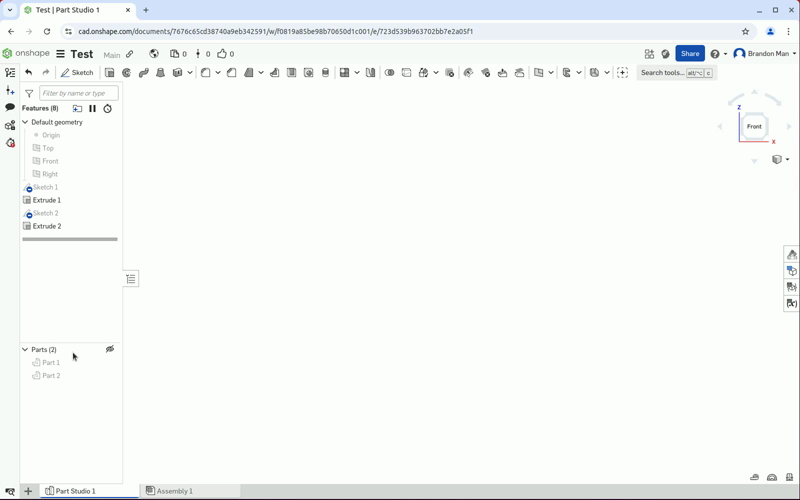
mouse_move(73, 352)
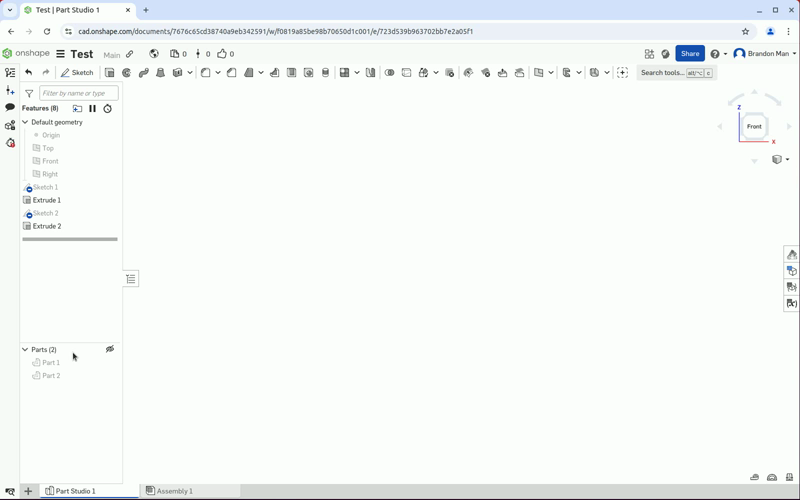
key(shift+y)
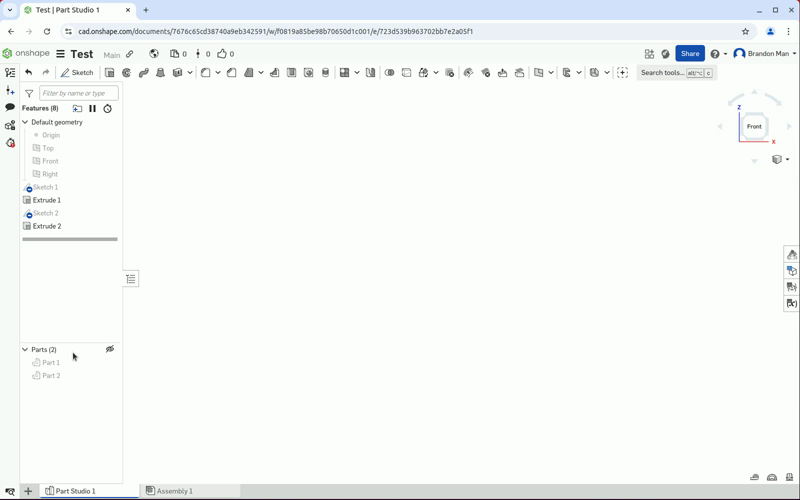
key(shift+s)
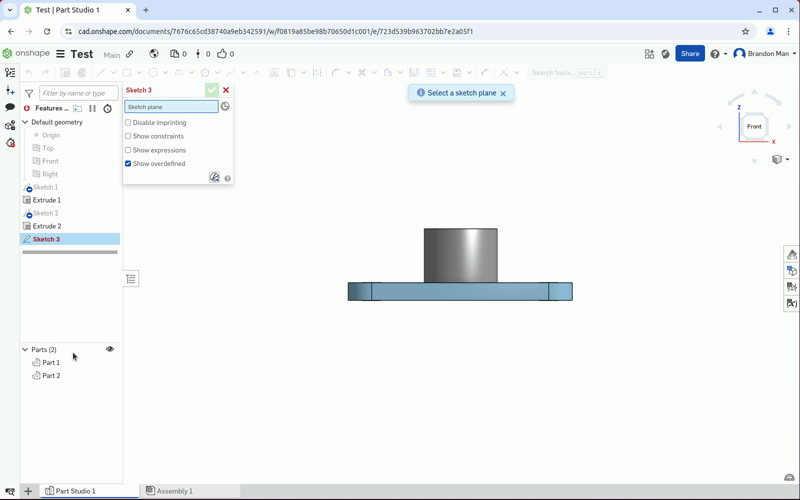
mouse_move(73, 163)
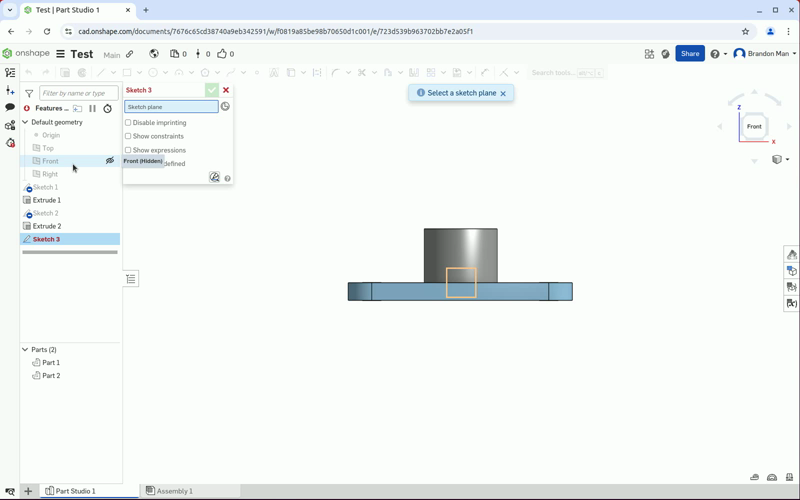
click(73, 163)
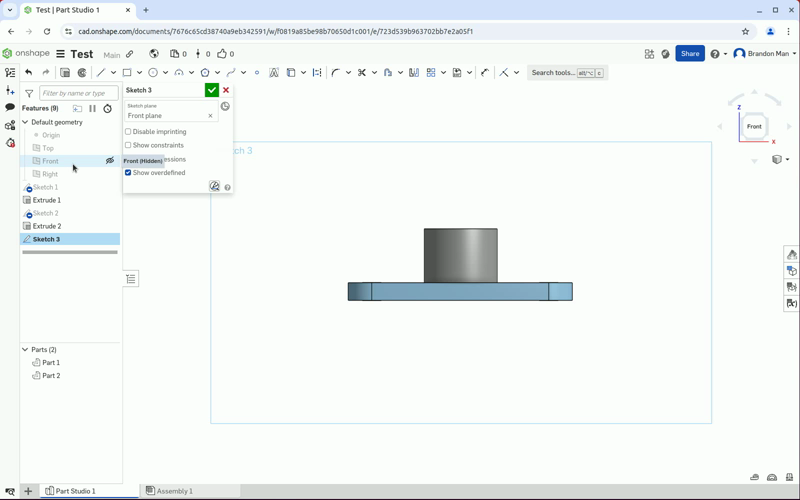
mouse_move(73, 352)
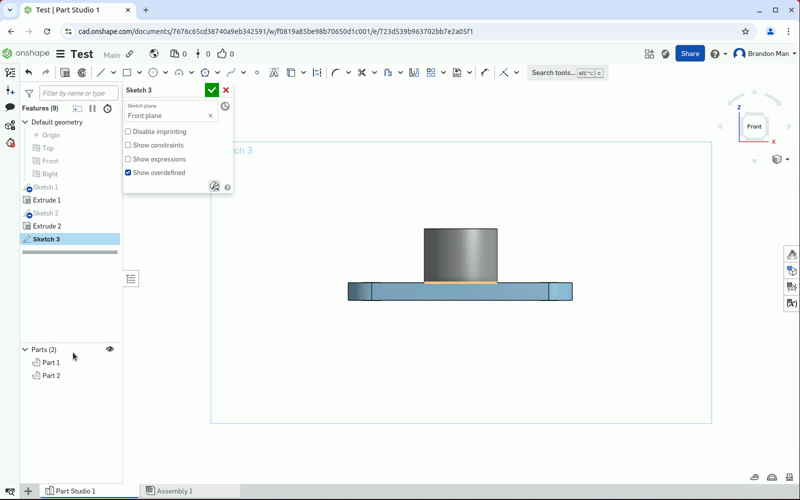
key(y)
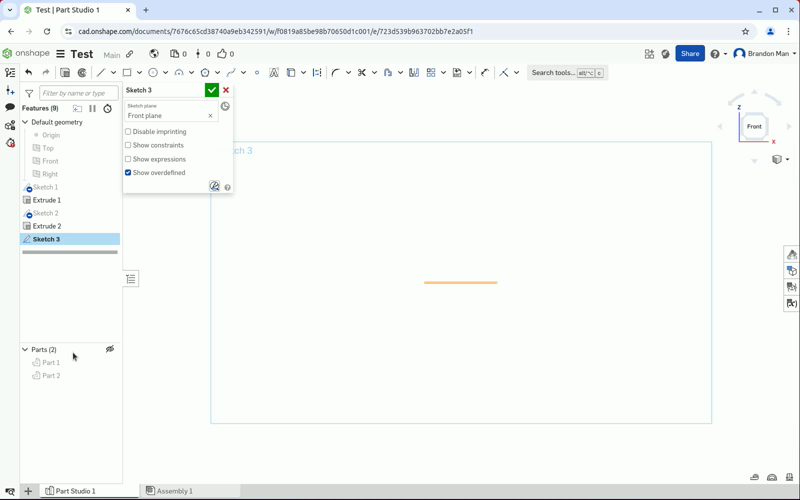
key(l)
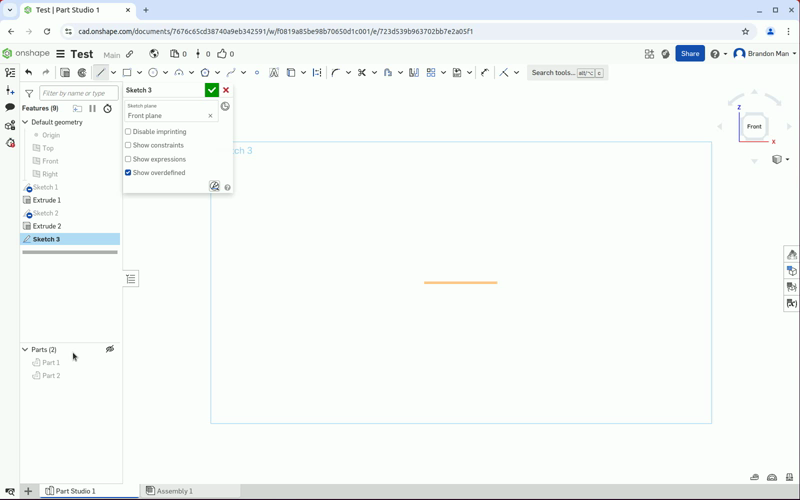
key_down(shift)
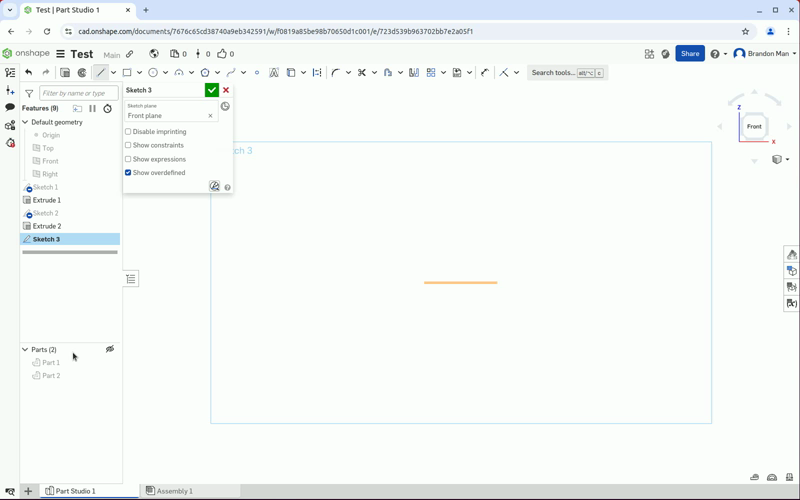
mouse_move(348, 282)
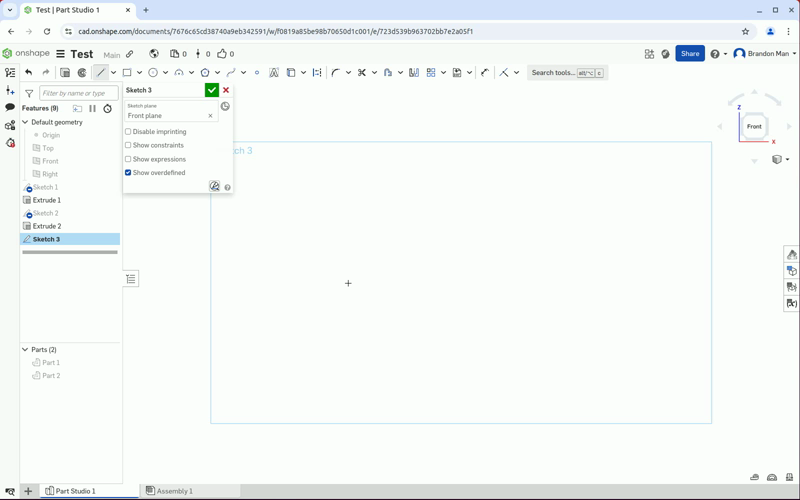
click(348, 282)
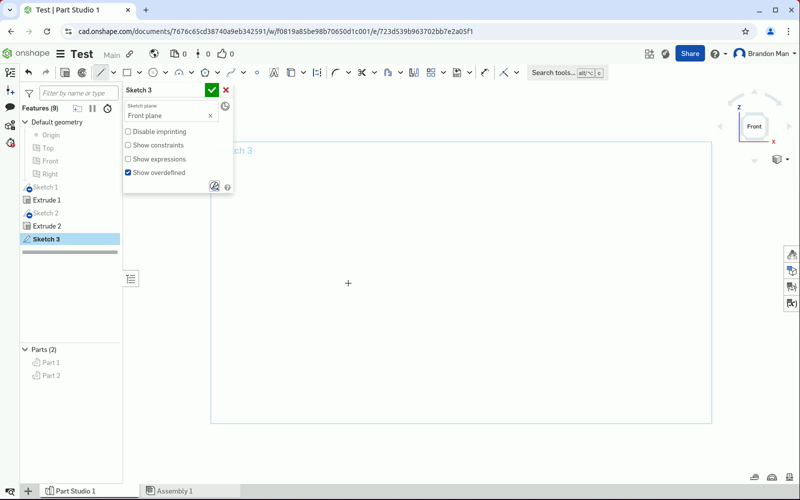
key_up(shift)
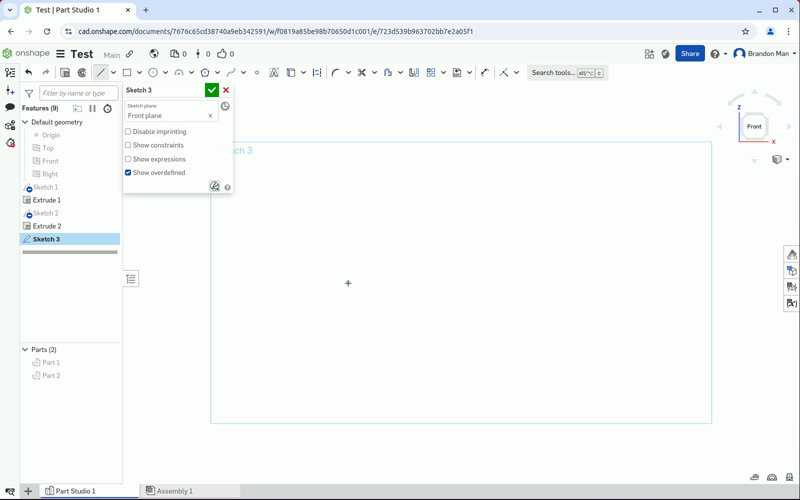
key_down(shift)
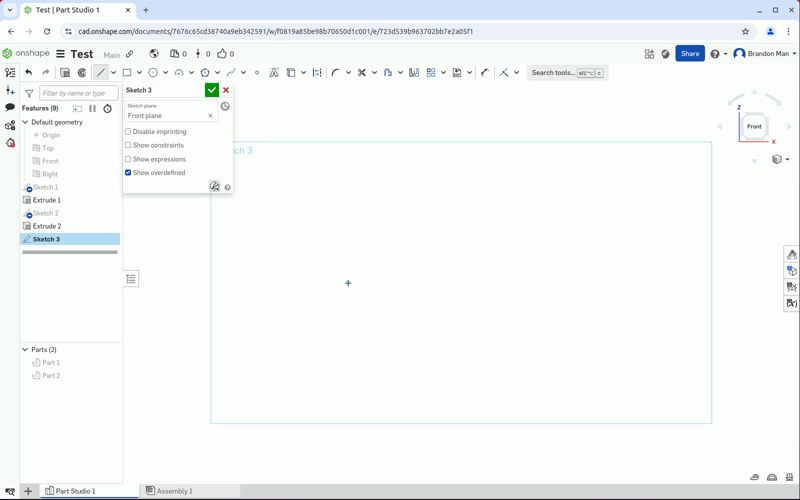
mouse_move(572, 282)
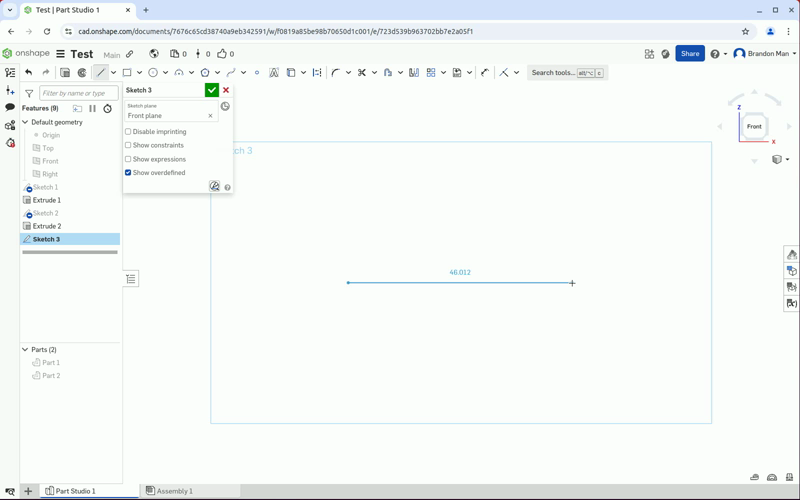
click(572, 282)
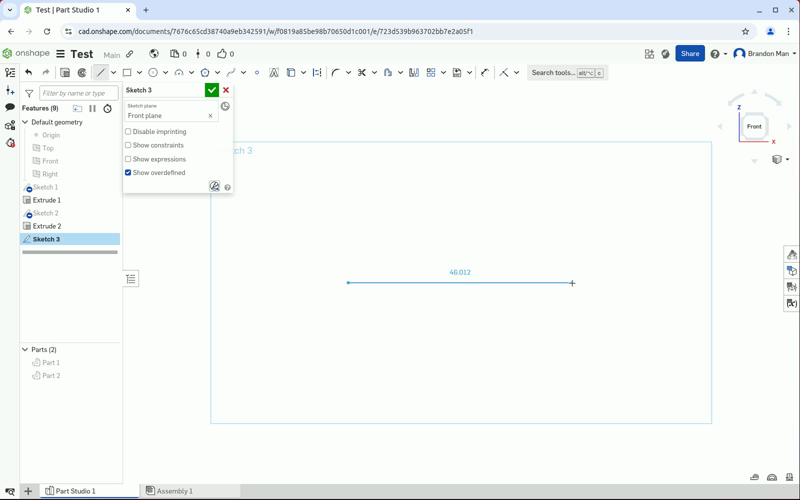
key_up(shift)
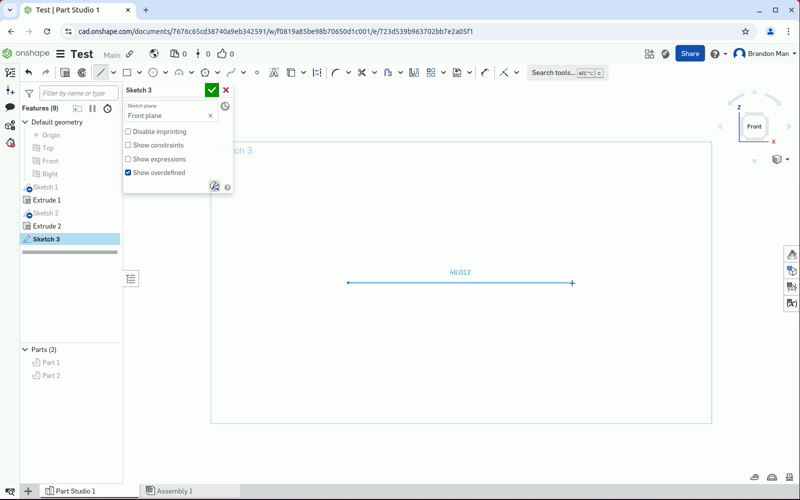
key_down(shift)
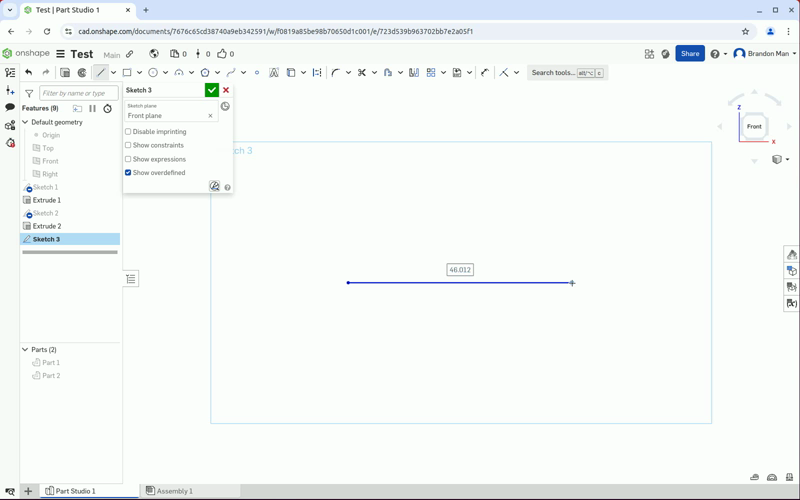
mouse_move(487, 238)
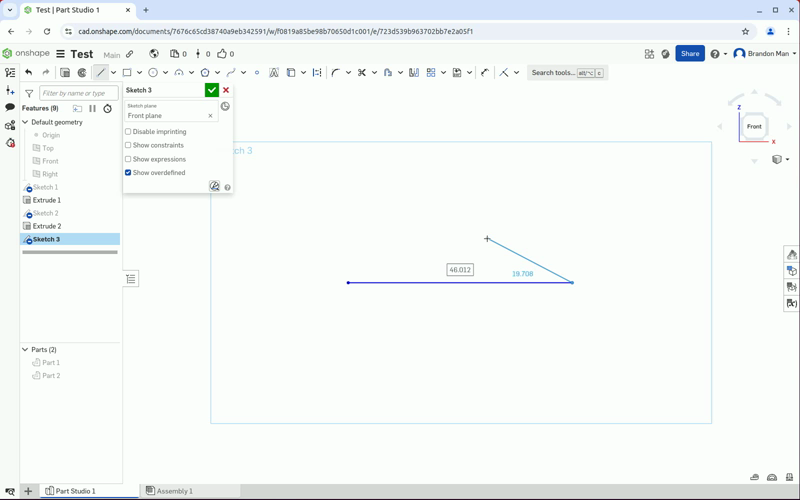
click(487, 238)
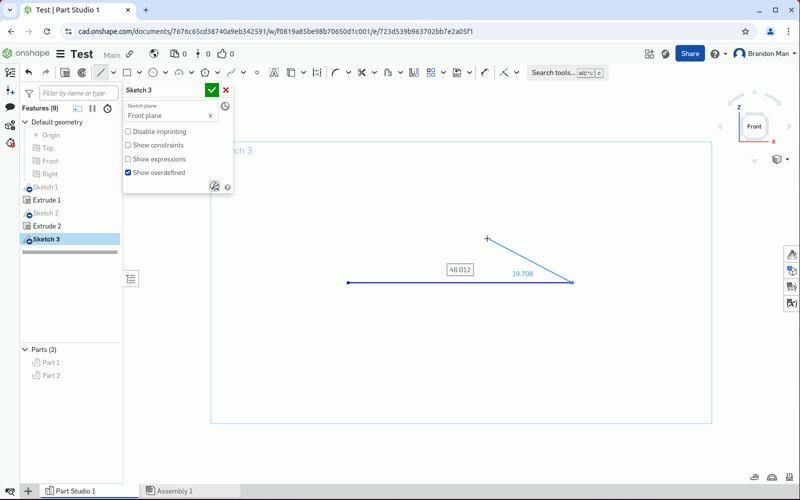
key_up(shift)
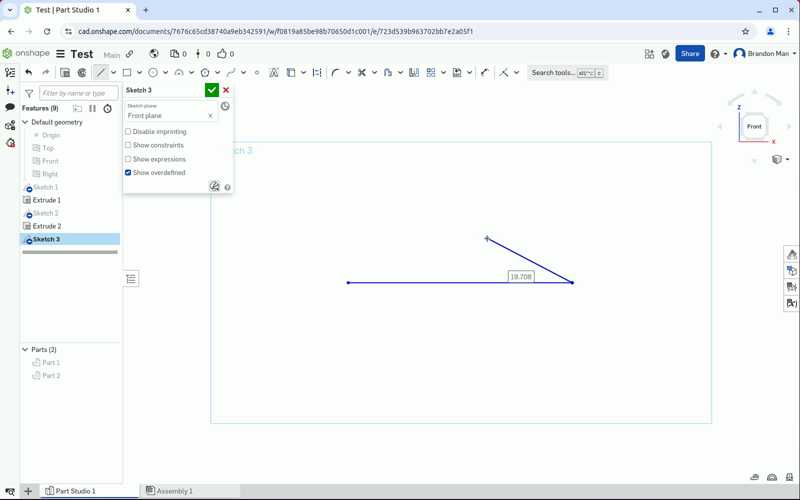
key_down(shift)
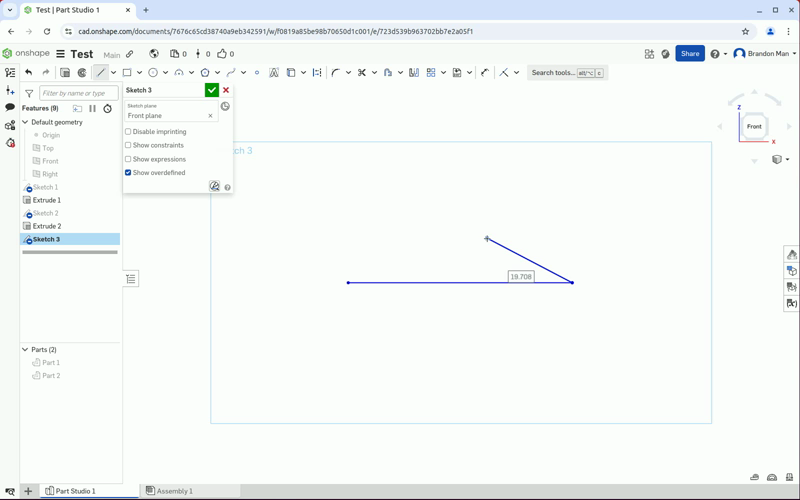
mouse_move(517, 238)
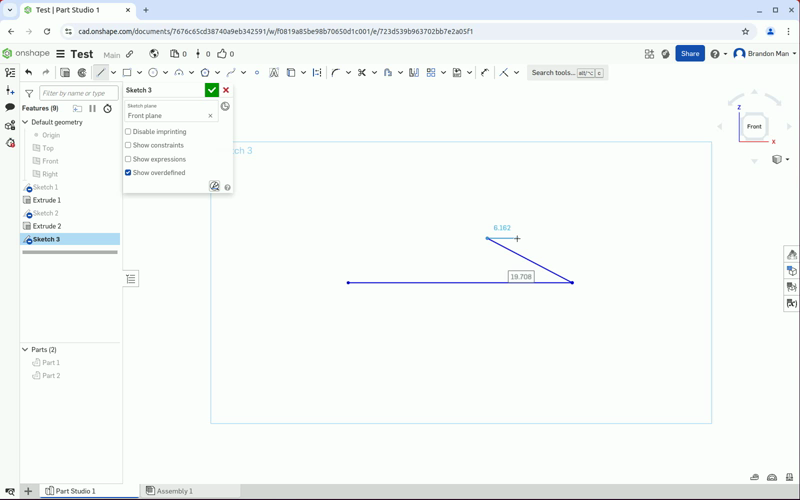
mouse_move(433, 238)
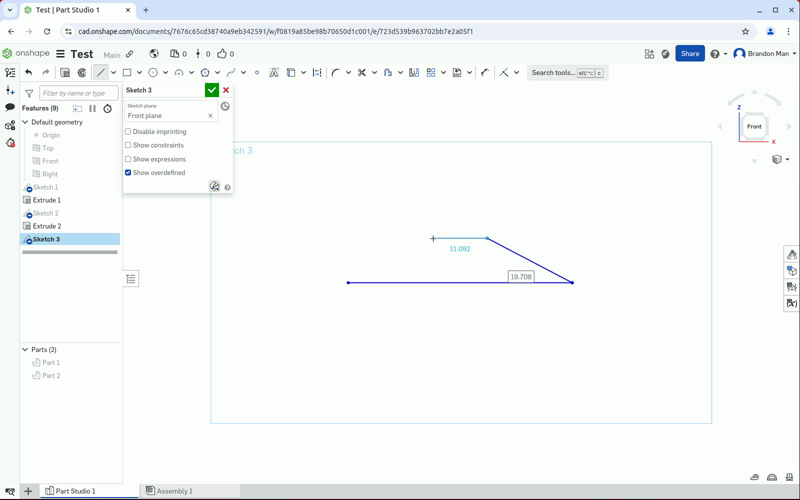
click(433, 238)
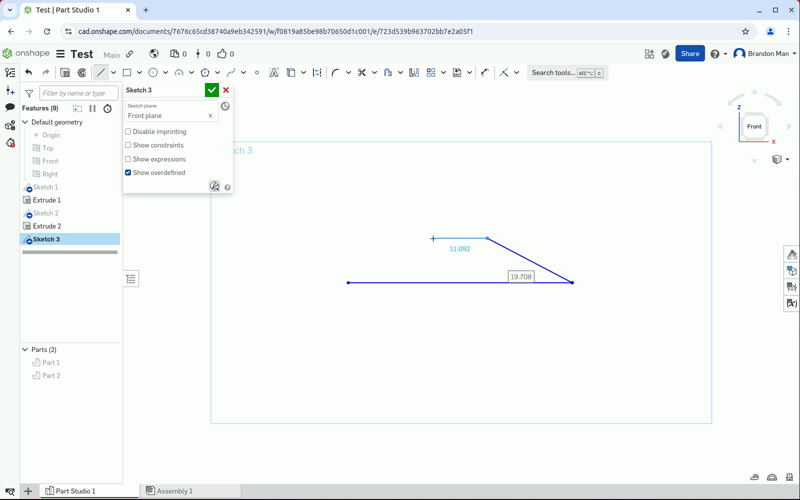
key_up(shift)
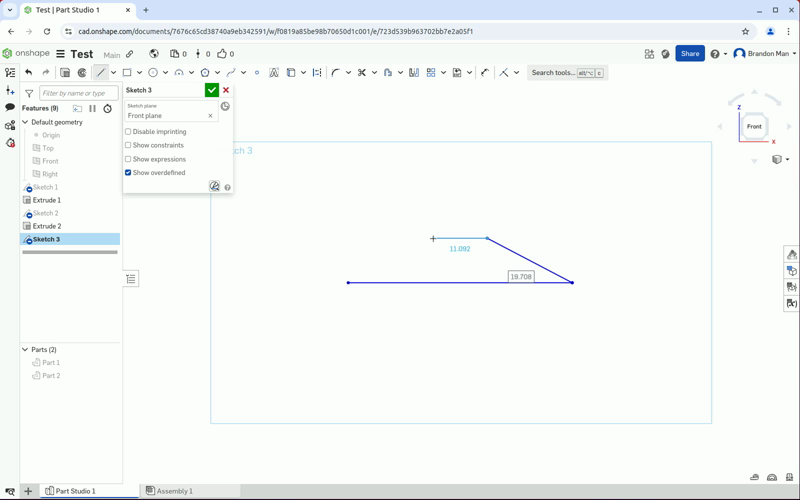
key_down(shift)
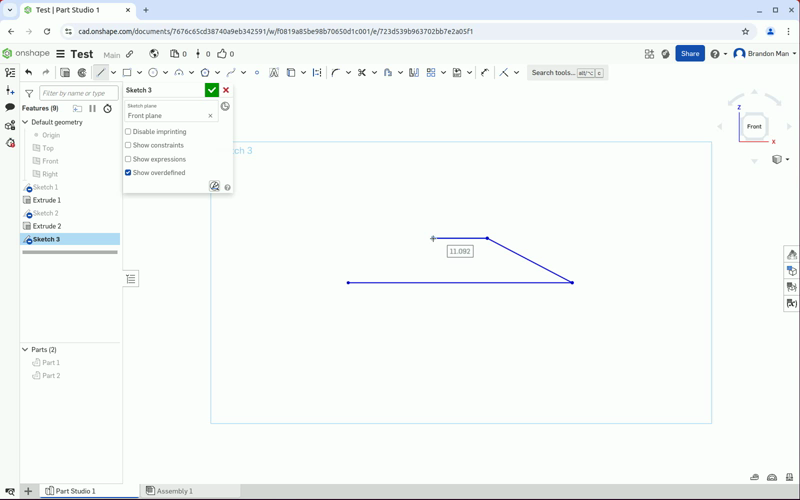
mouse_move(348, 282)
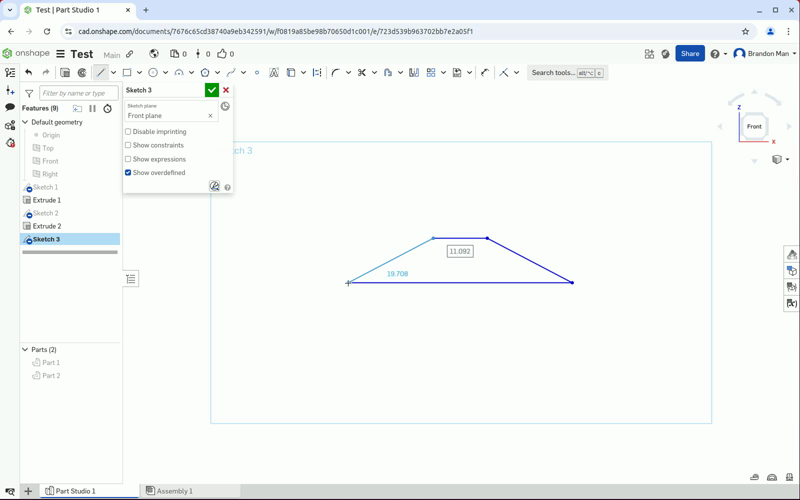
key_up(shift)
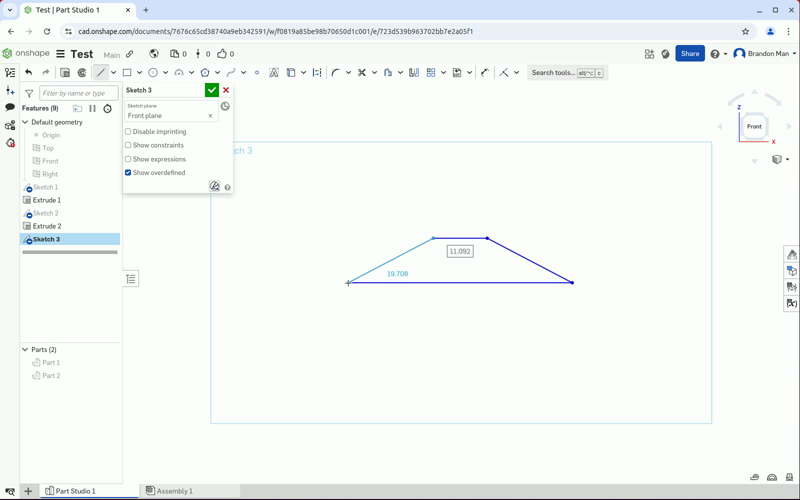
click(348, 282)
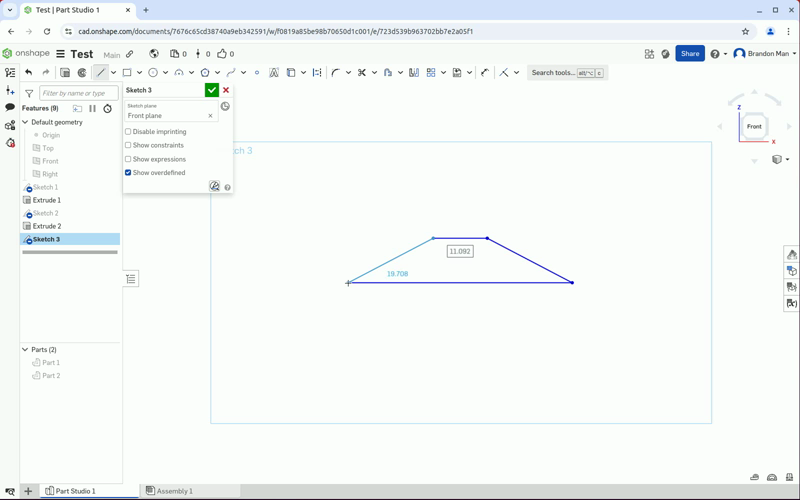
key(esc)
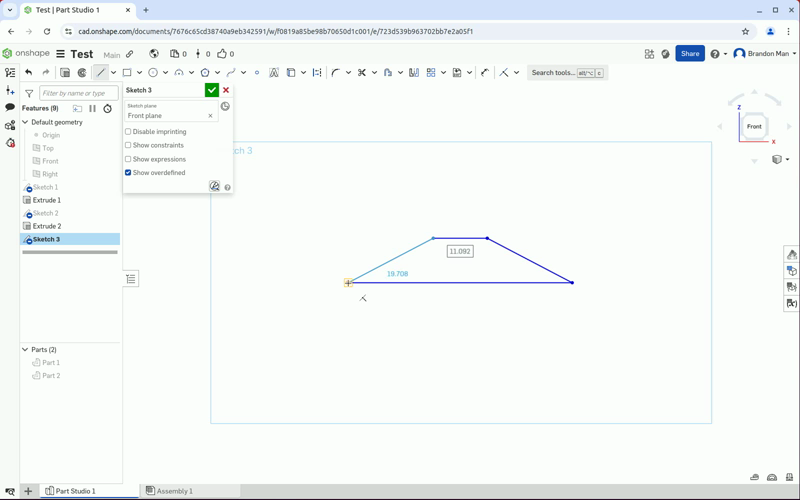
mouse_move(494, 268)
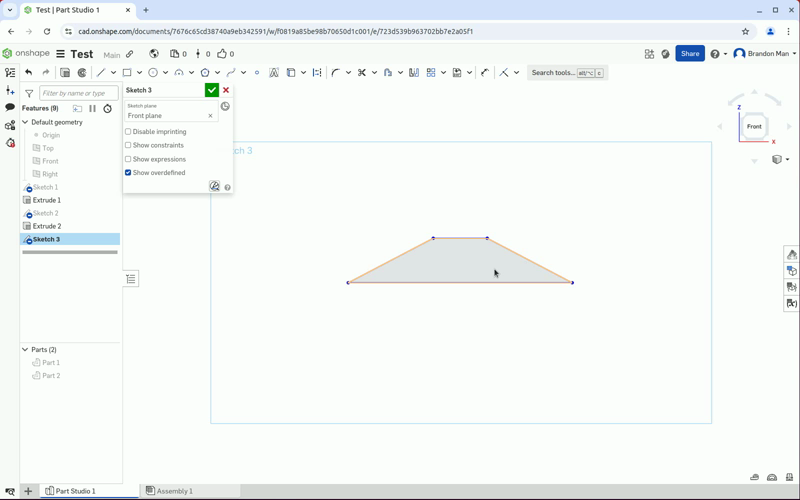
click(494, 268)
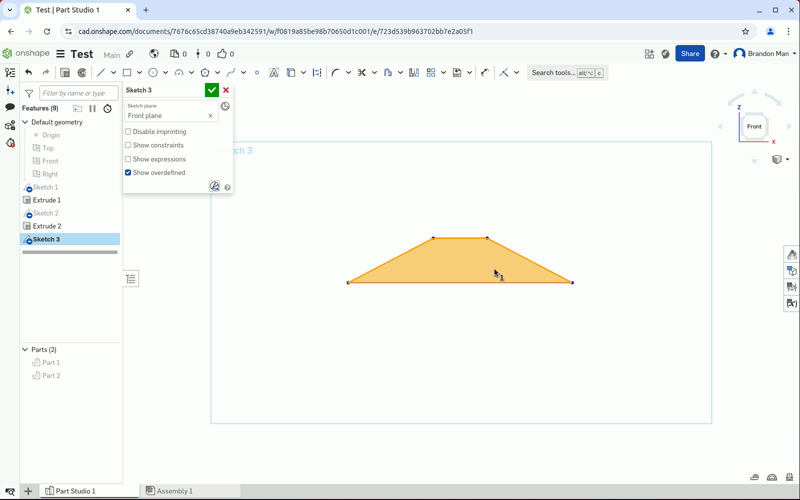
mouse_move(73, 352)
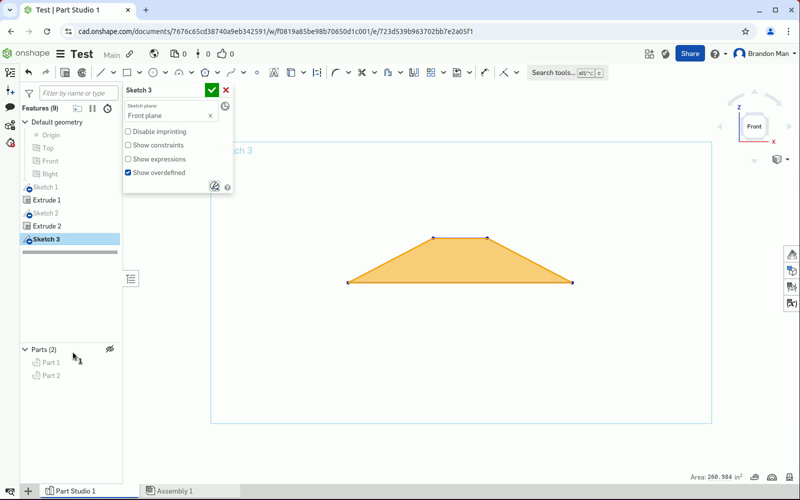
key(shift+y)
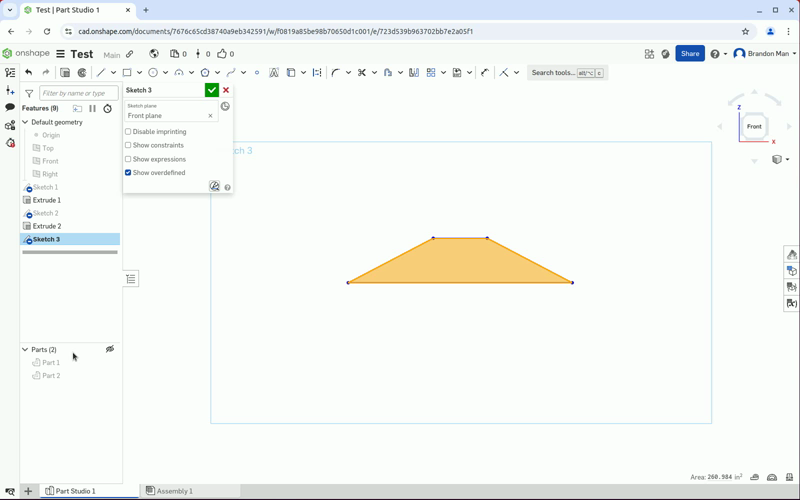
key(shift+e)
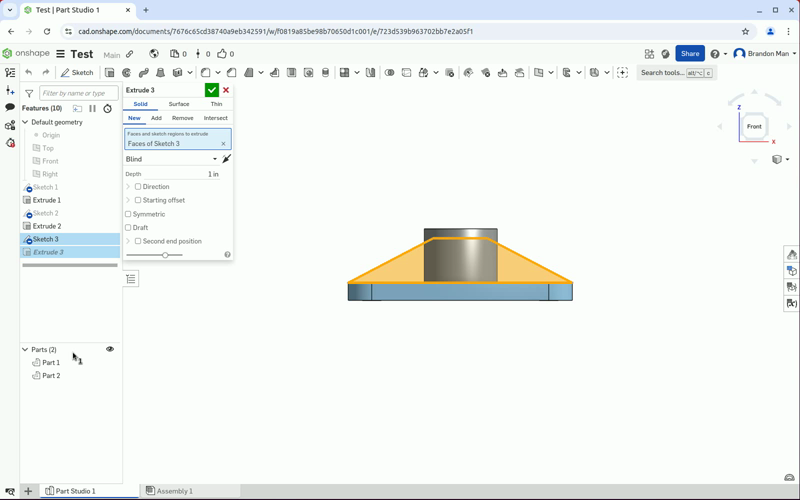
mouse_move(143, 106)
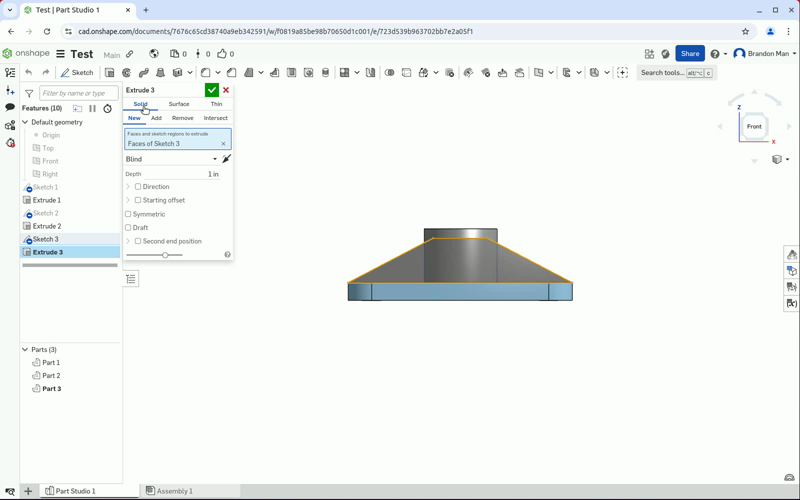
click(143, 106)
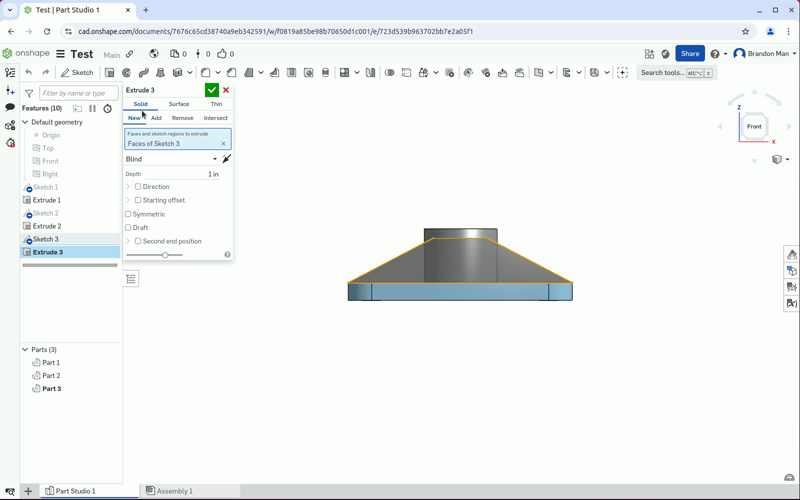
mouse_move(137, 120)
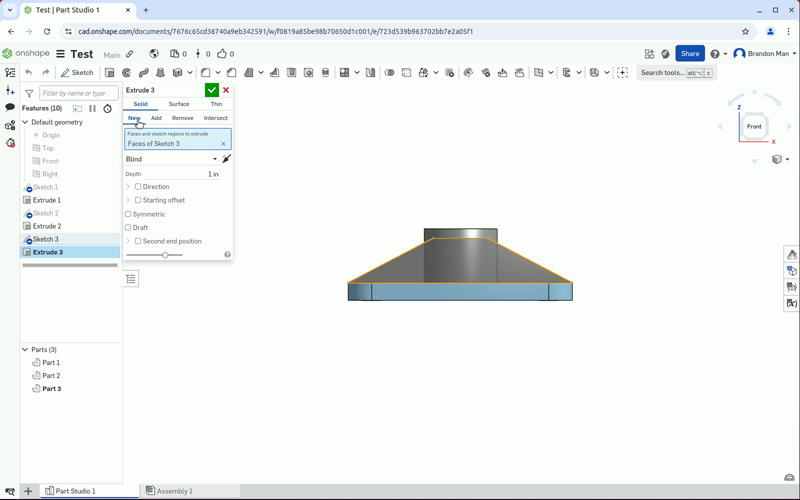
click(137, 120)
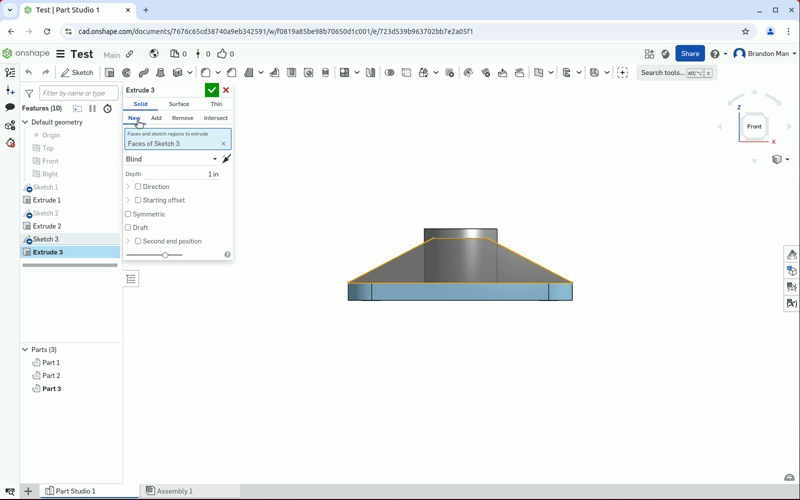
key(tab, 4)
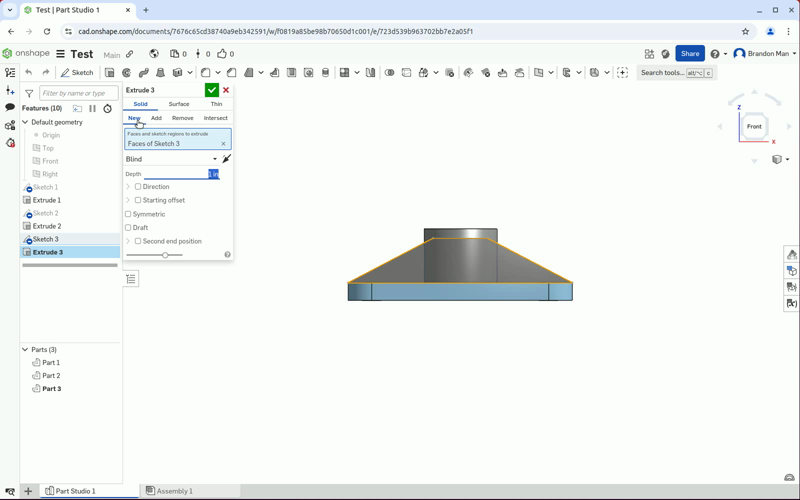
text(2.888)
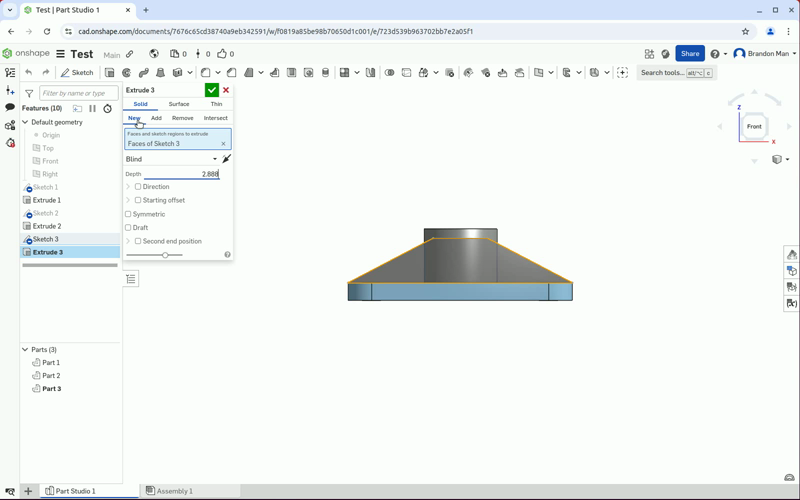
key(tab, 3)
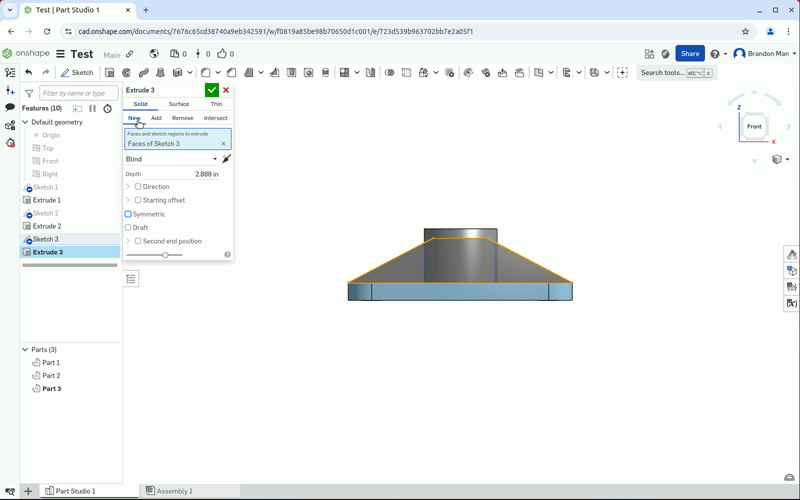
key(space)
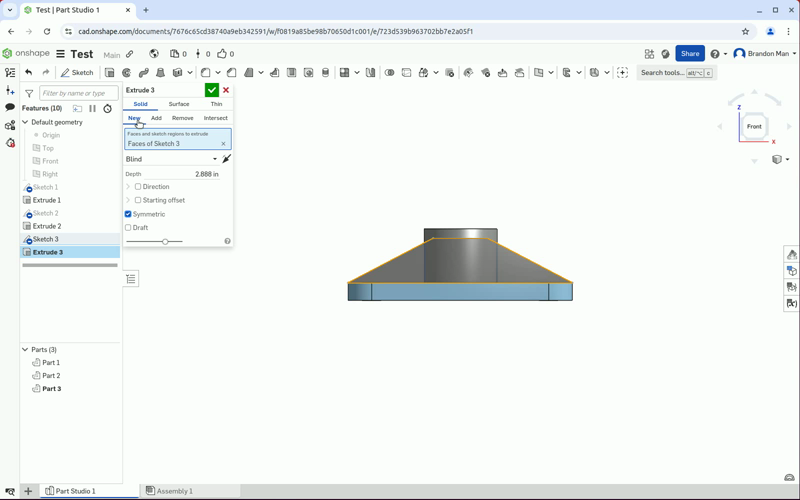
key(enter)
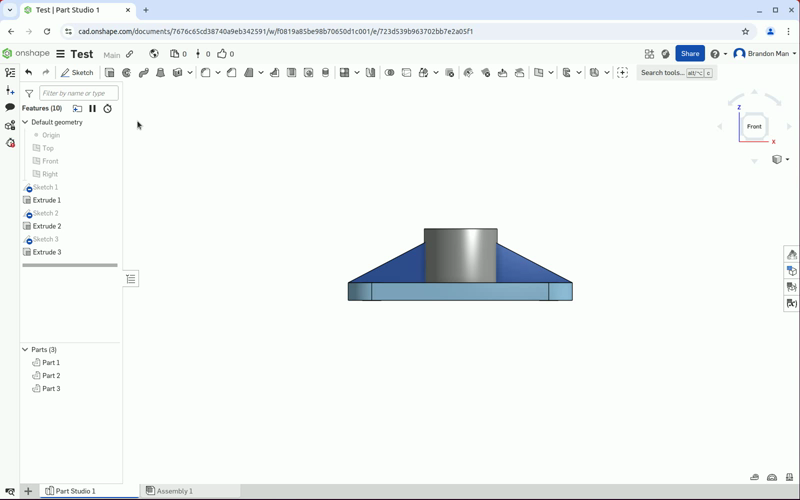
key(shift+h)
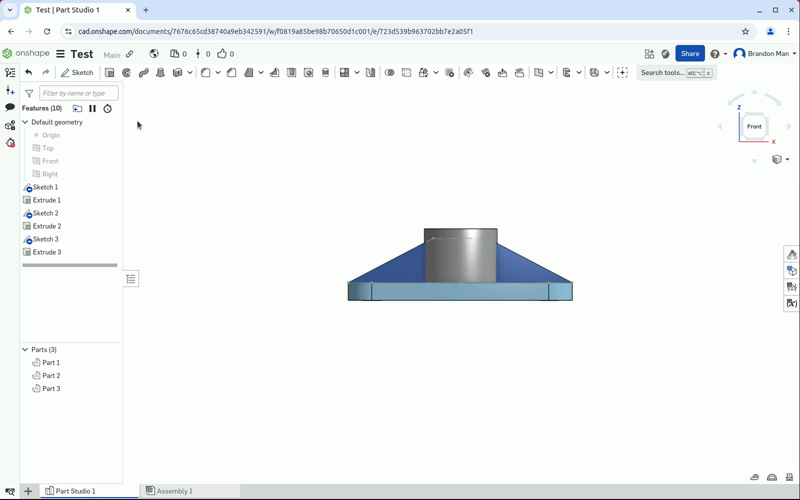
key(shift+h)
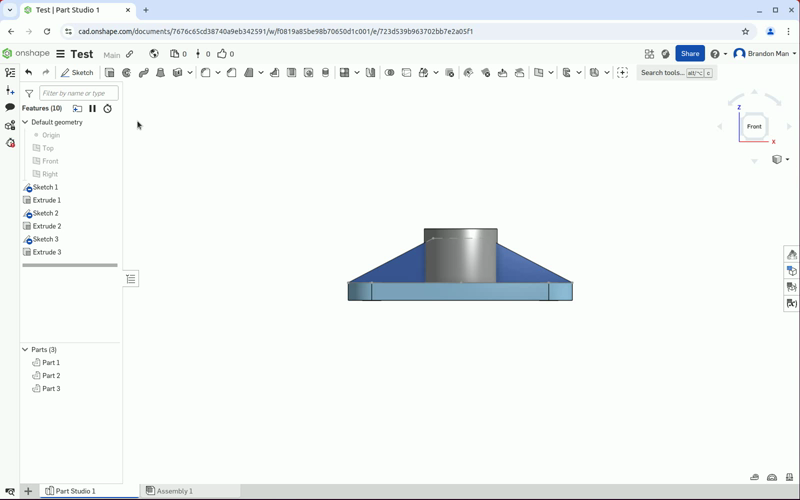
key(shift+7)
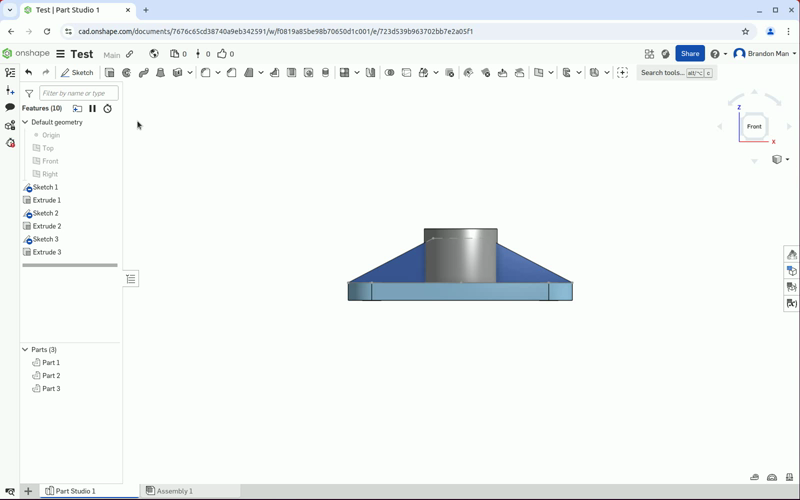
key(left, 2)
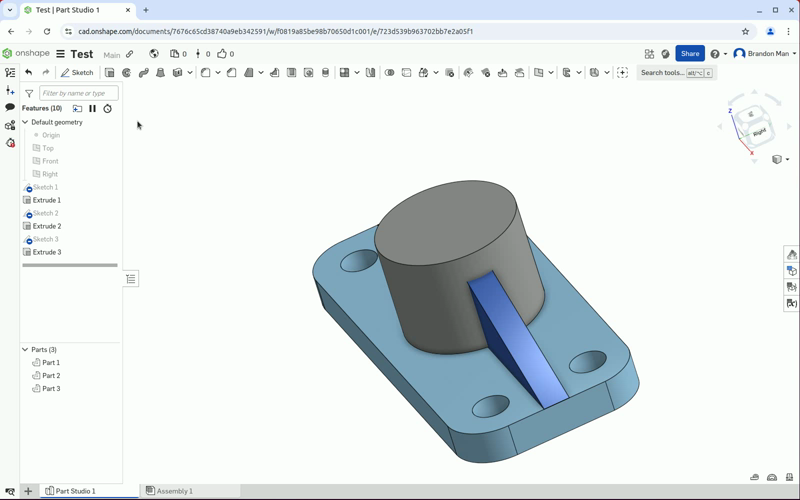
key(down, 2)
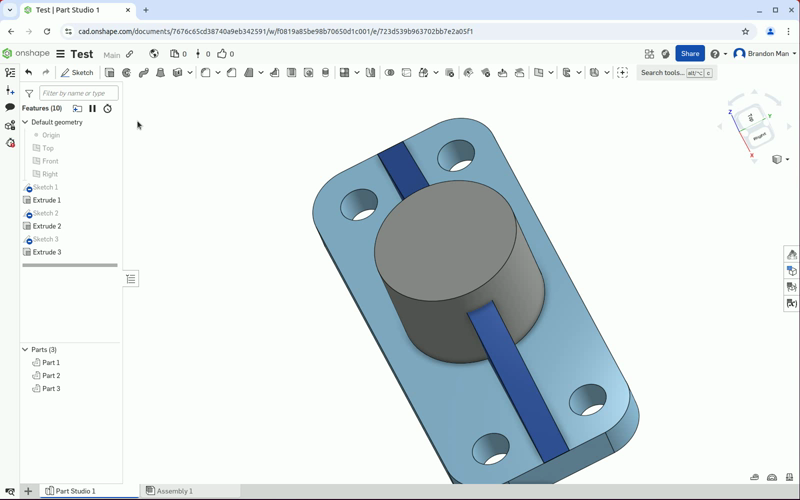
key(up, 2)
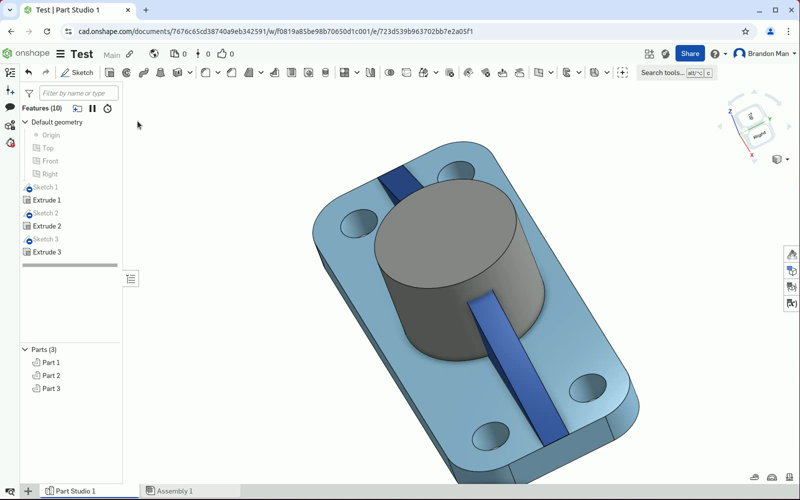
key(right, 2)
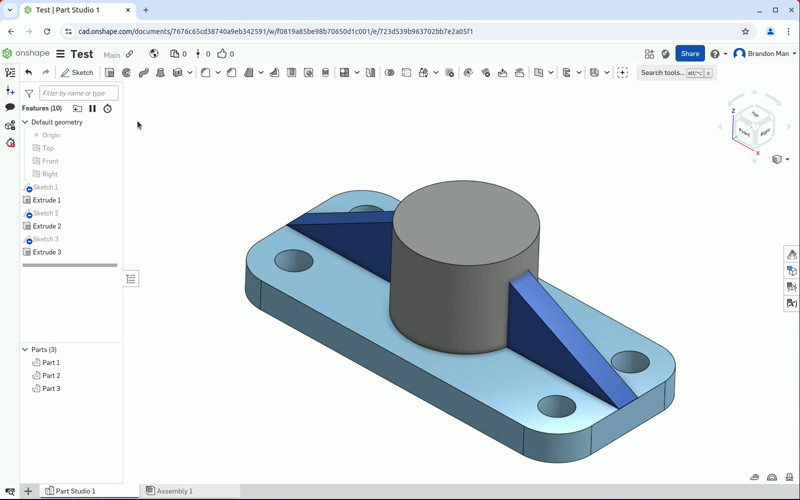
mouse_move(73, 189)
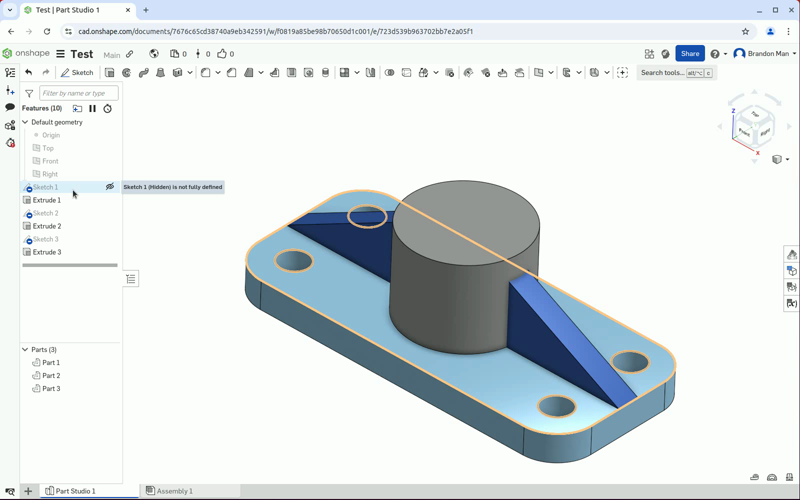
click(73, 189)